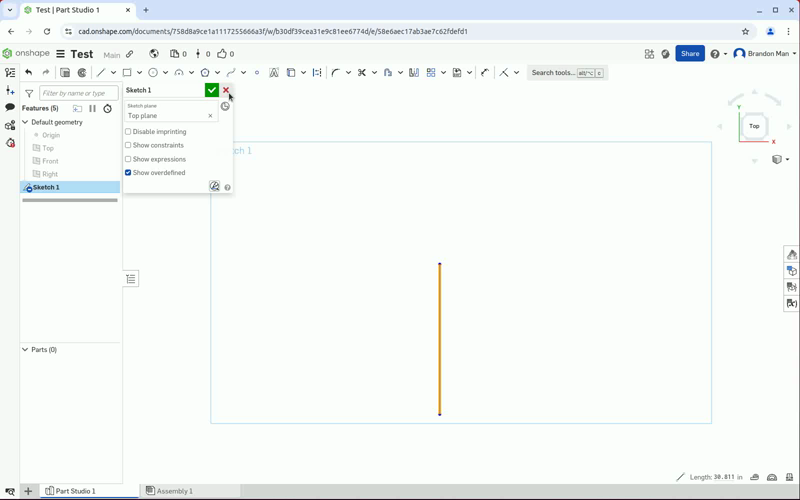
key(shift+h)
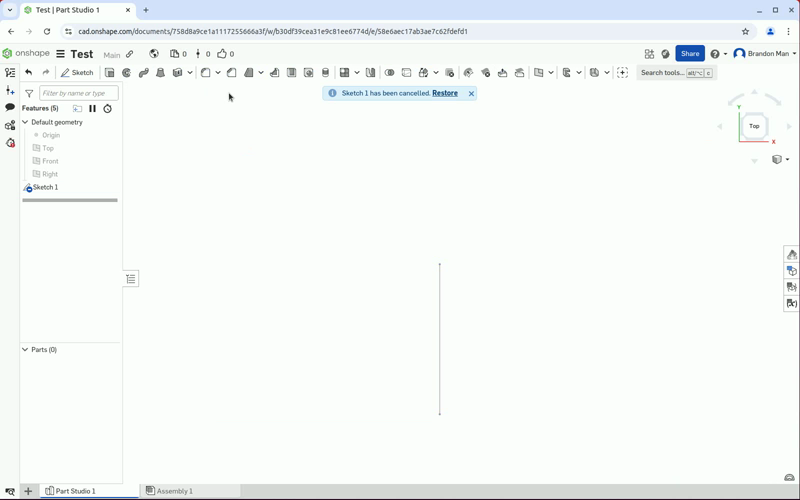
key(shift+s)
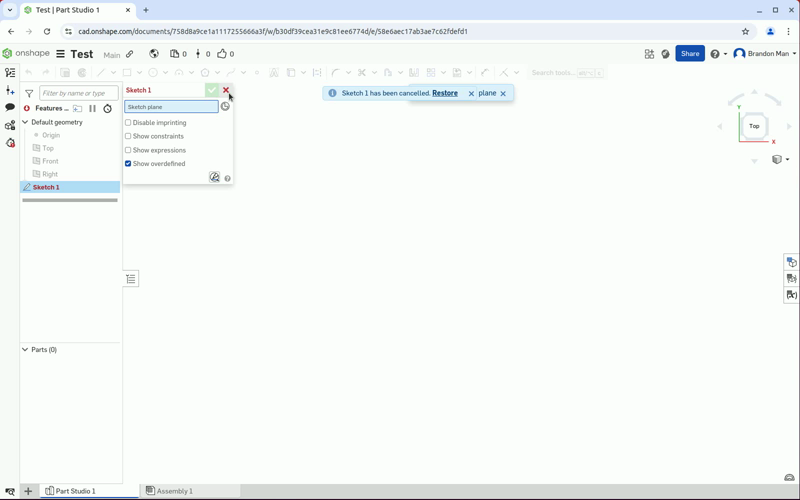
mouse_move(73, 150)
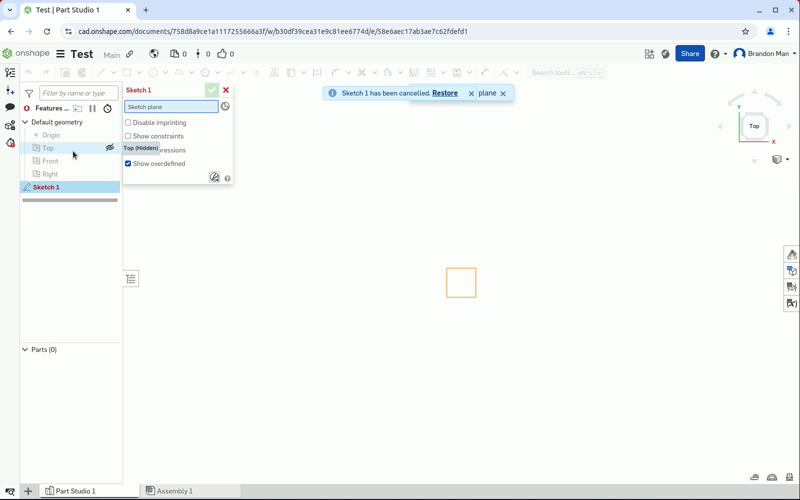
click(73, 150)
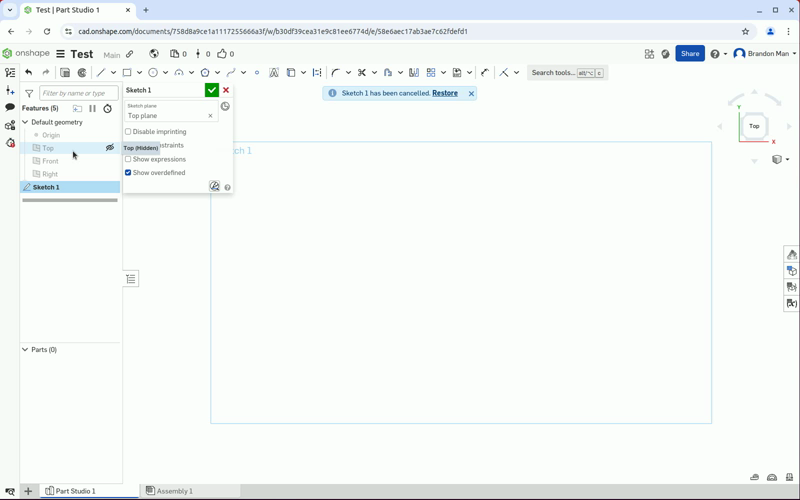
mouse_move(73, 352)
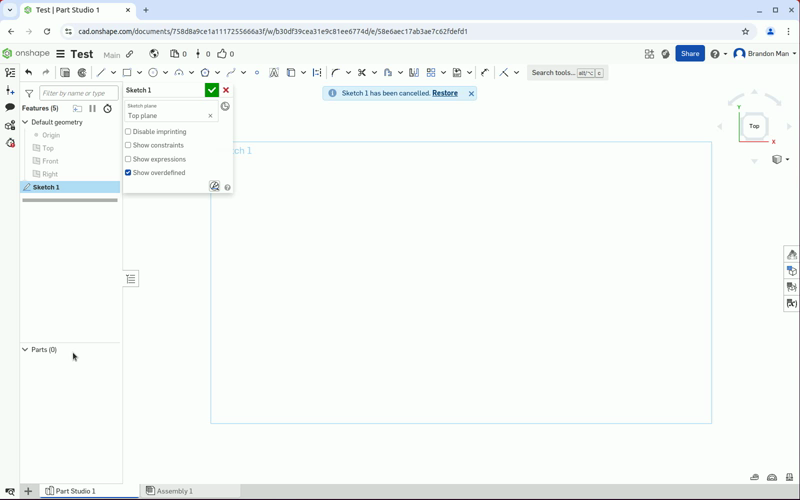
key(y)
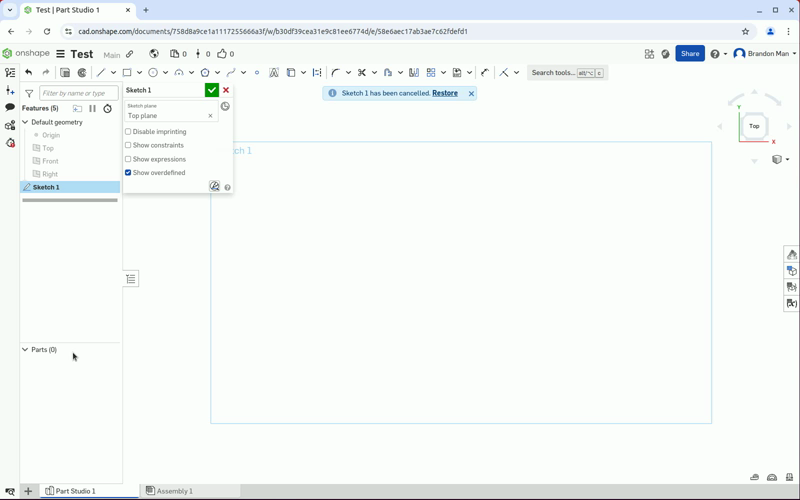
key(l)
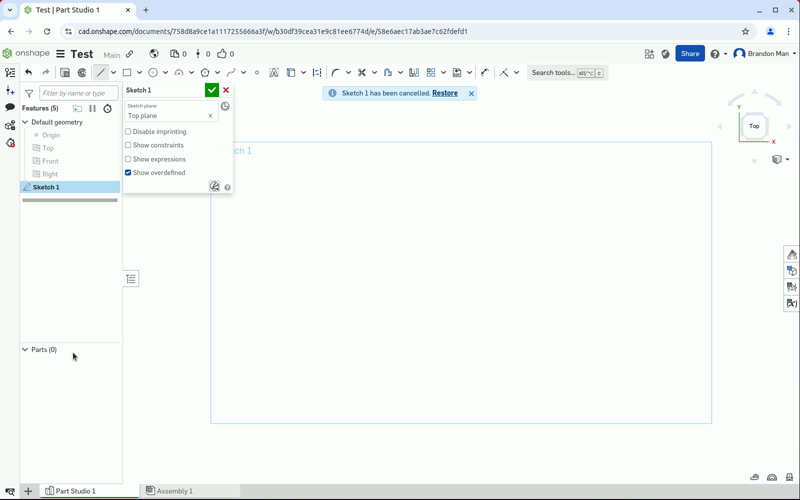
key_down(shift)
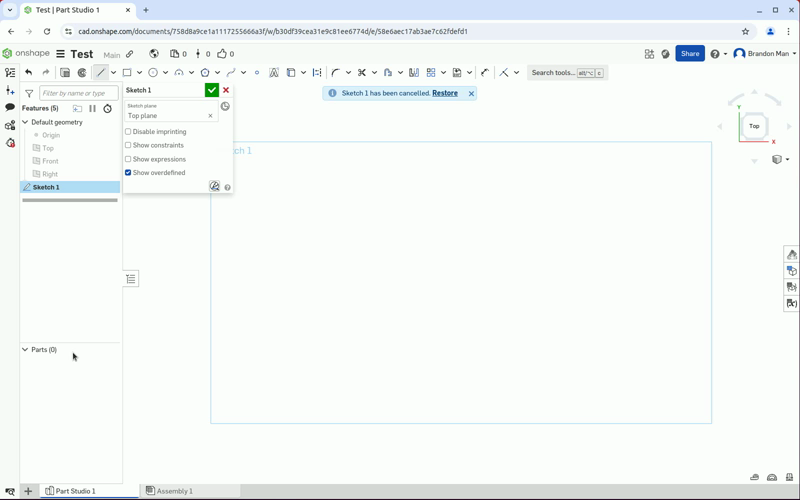
mouse_move(459, 282)
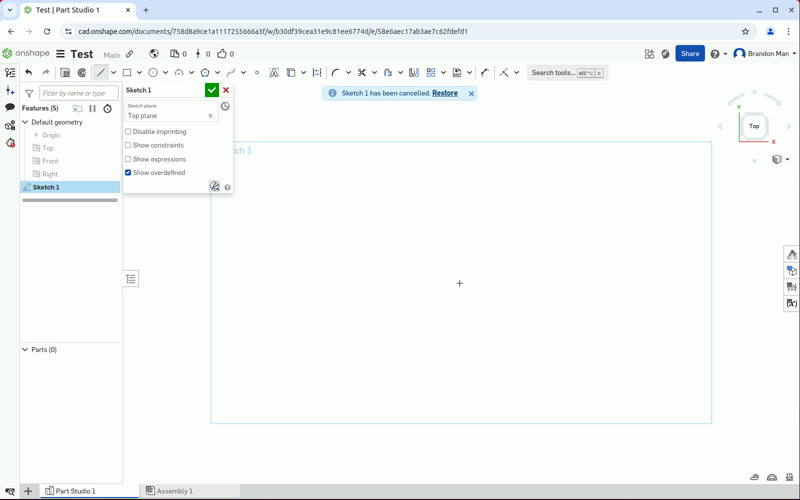
click(459, 282)
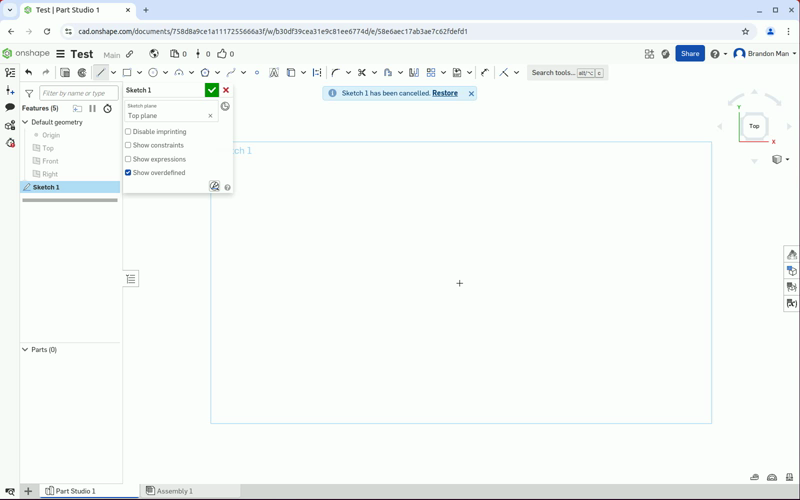
key_up(shift)
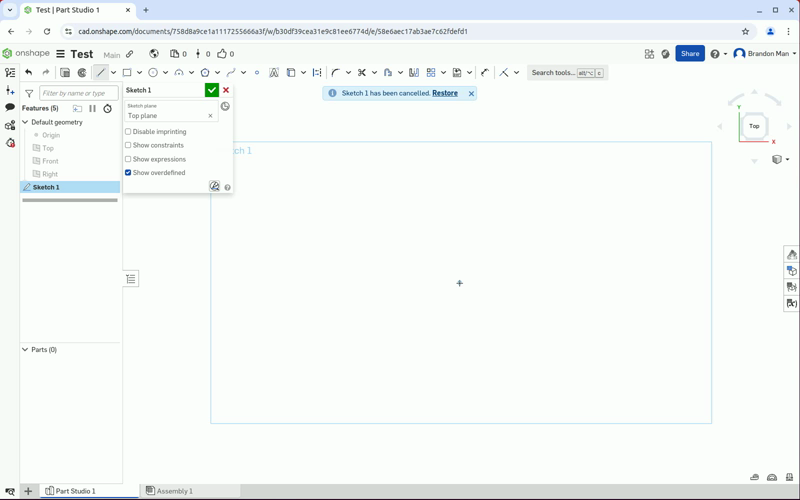
key_down(shift)
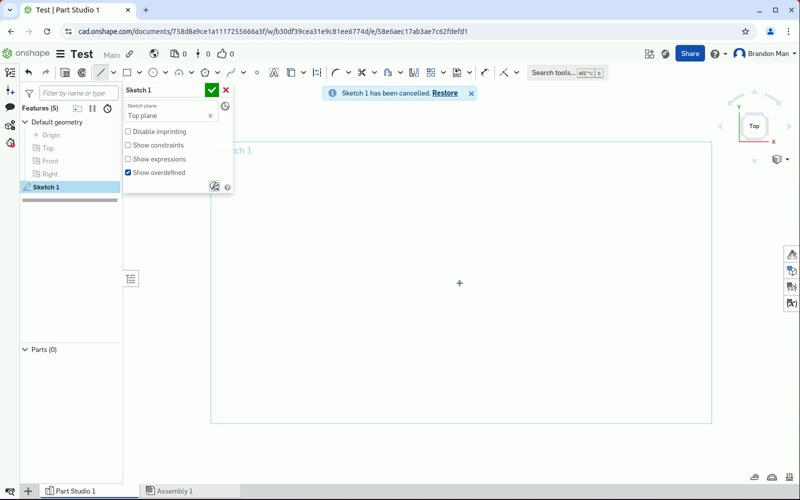
mouse_move(489, 282)
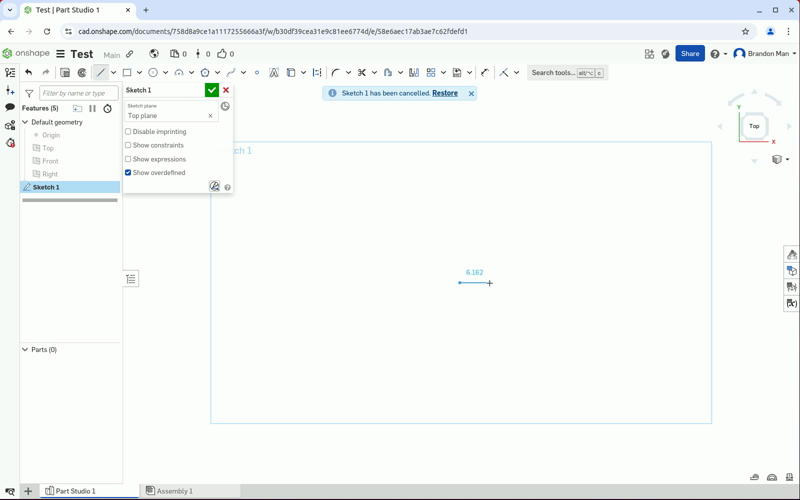
mouse_move(460, 282)
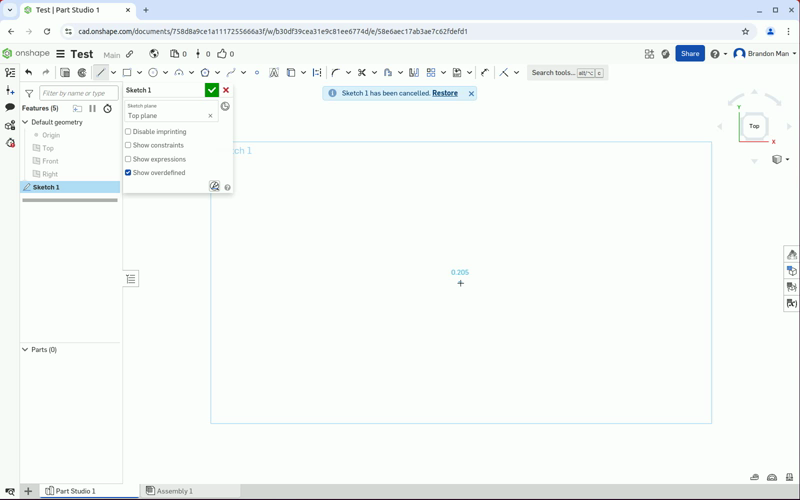
scroll(6)
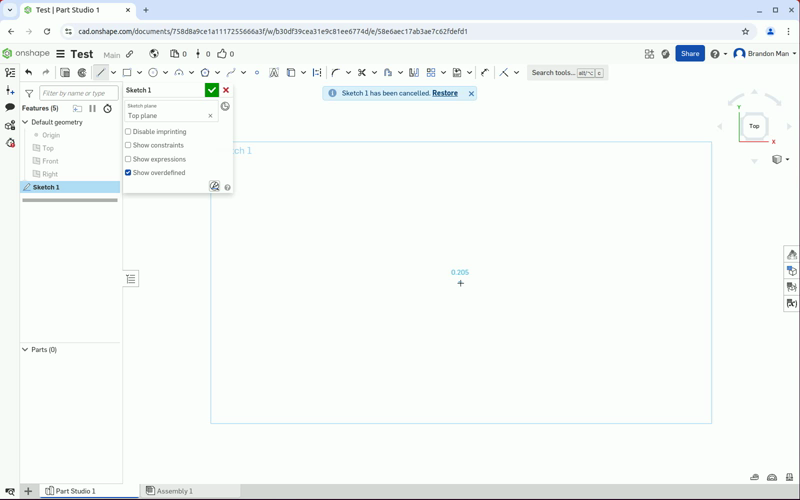
scroll(6)
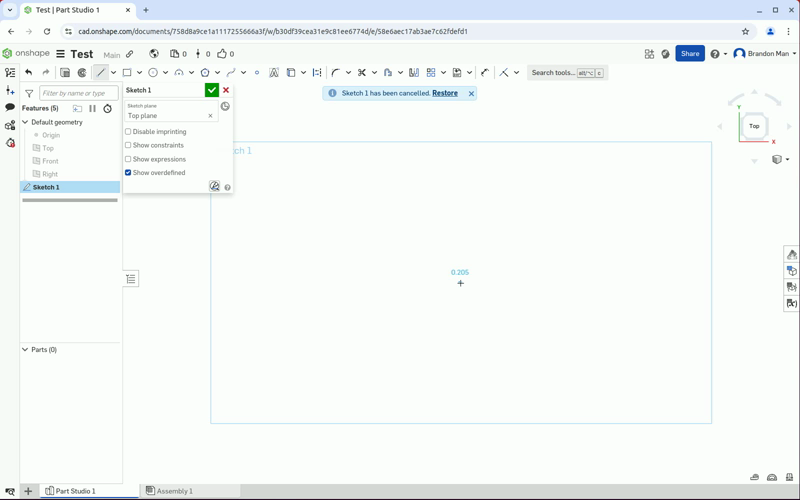
scroll(6)
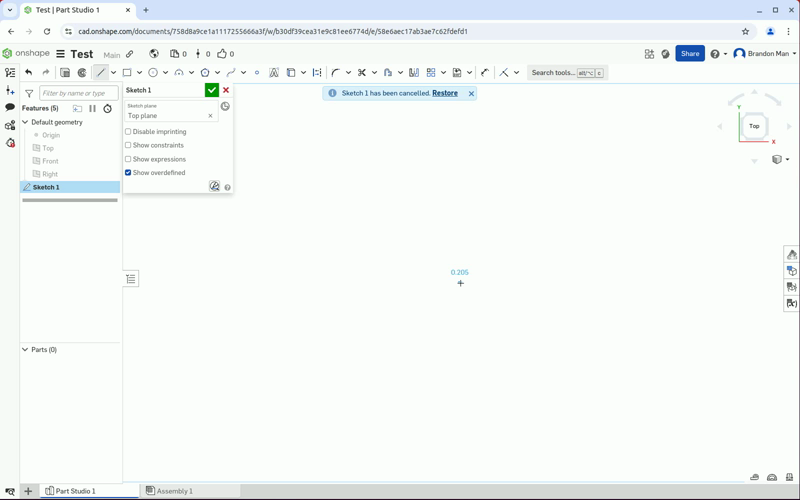
scroll(6)
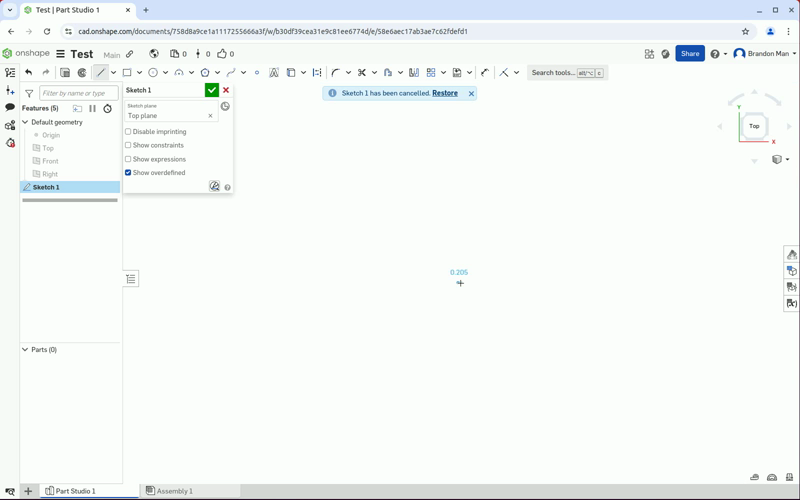
scroll(6)
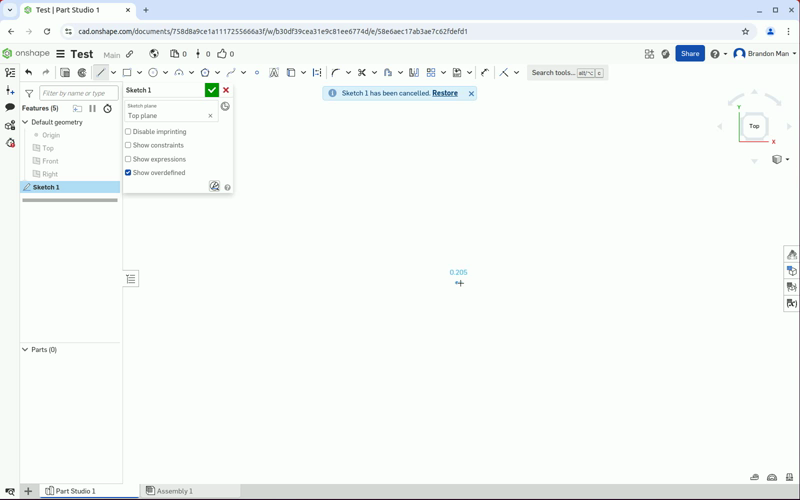
scroll(6)
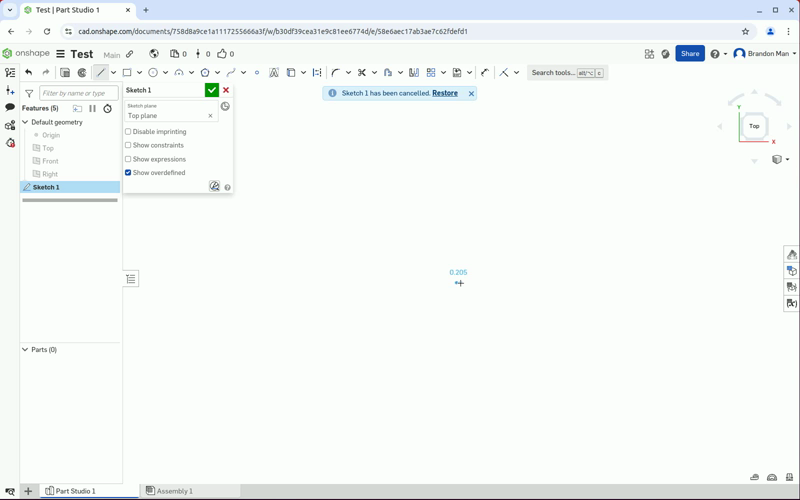
scroll(6)
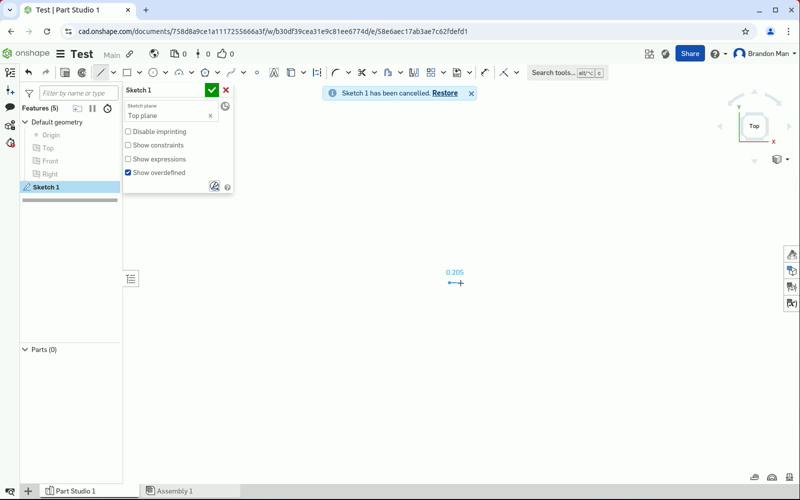
click(460, 282)
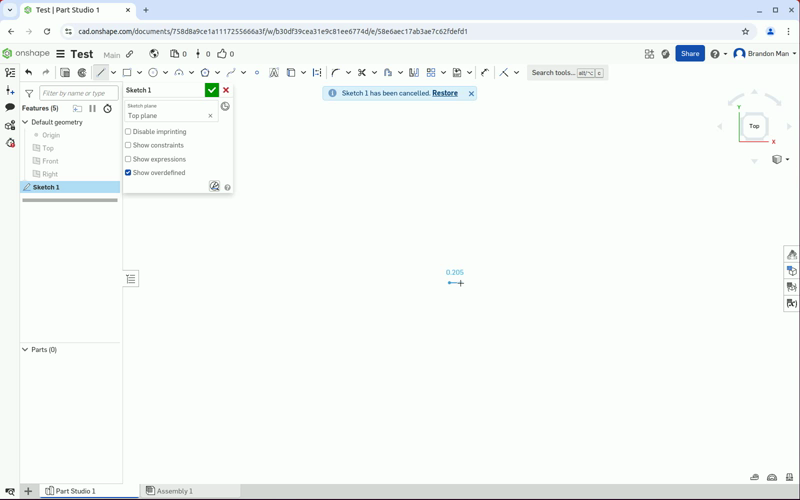
scroll(-6)
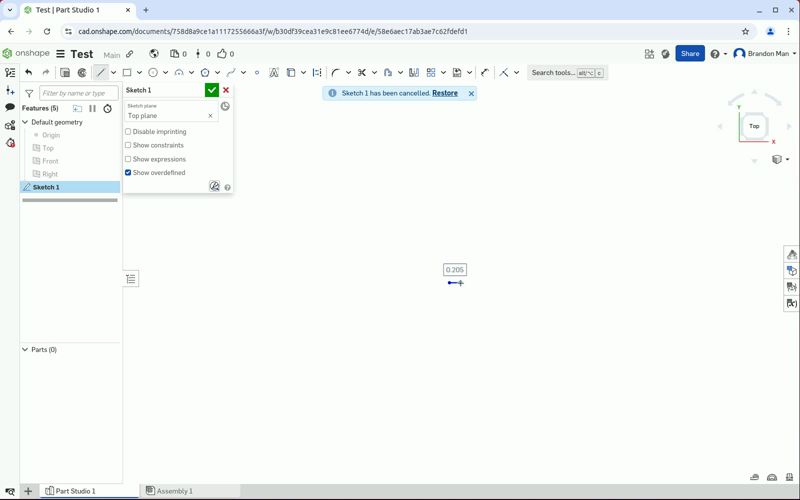
scroll(-6)
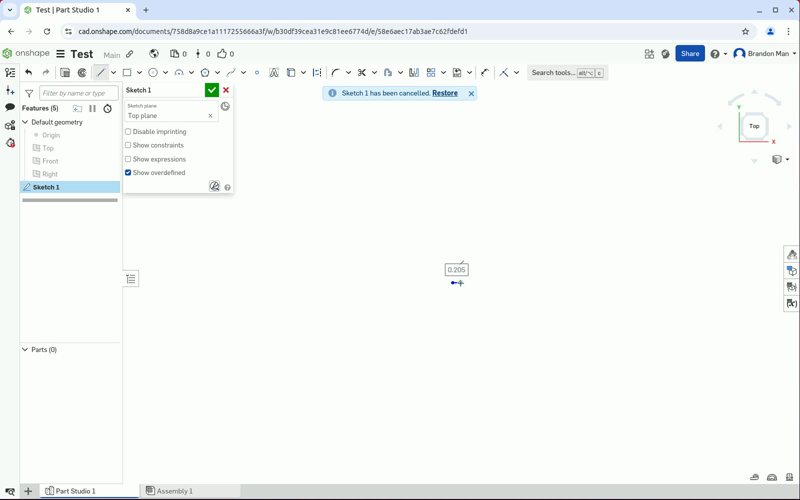
scroll(-6)
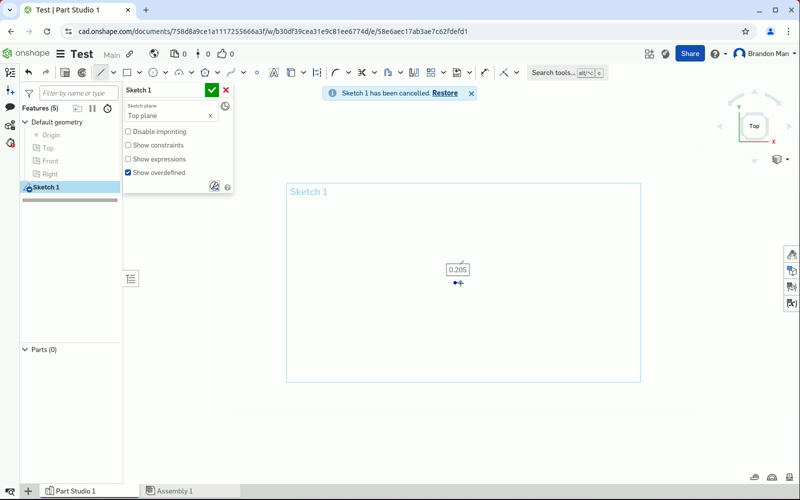
scroll(-6)
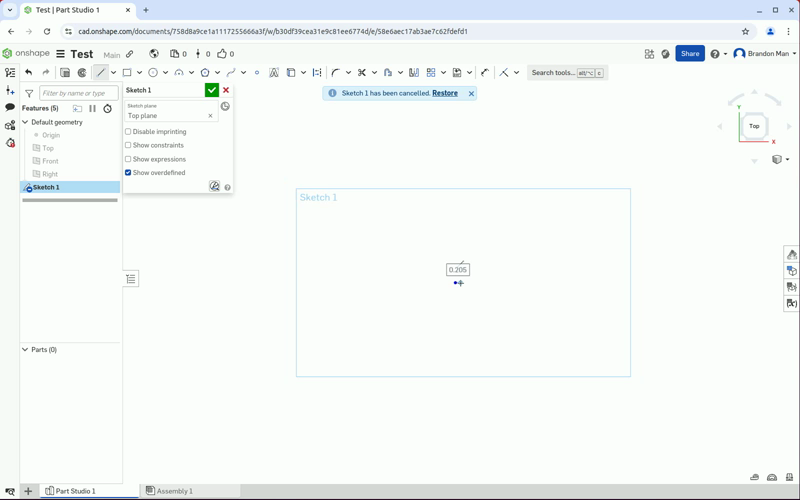
scroll(-6)
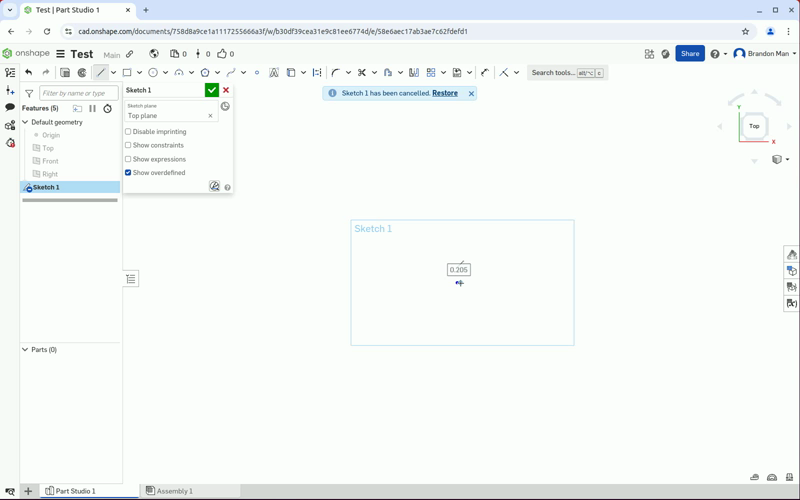
scroll(-6)
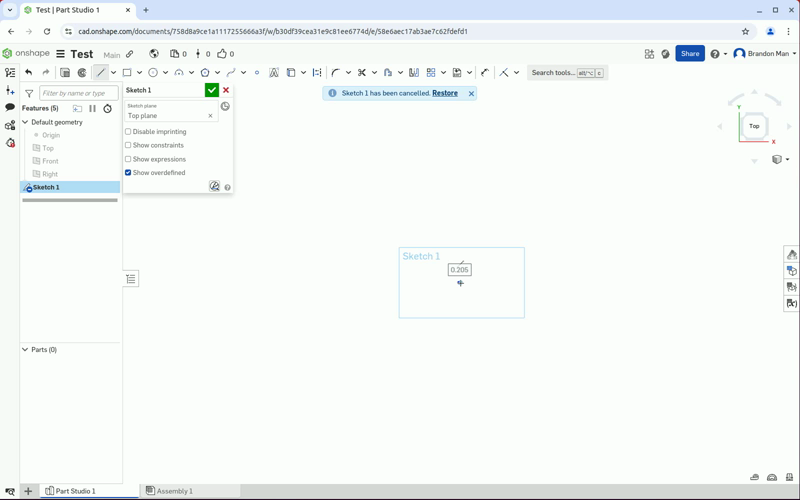
scroll(-6)
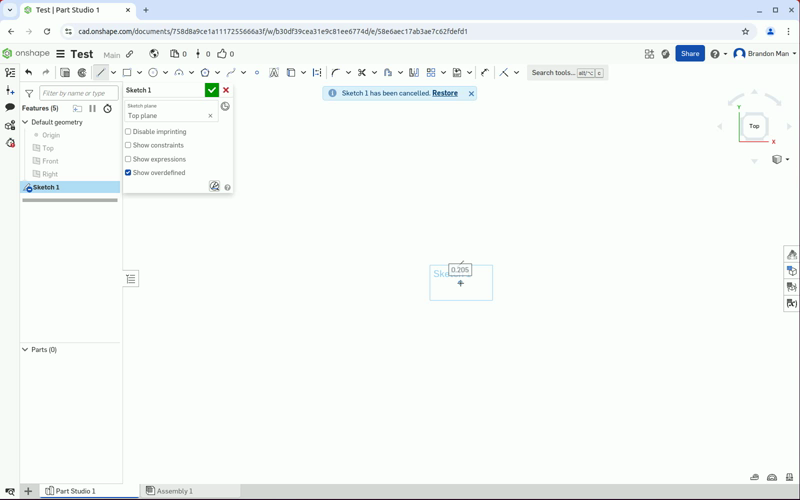
key_up(shift)
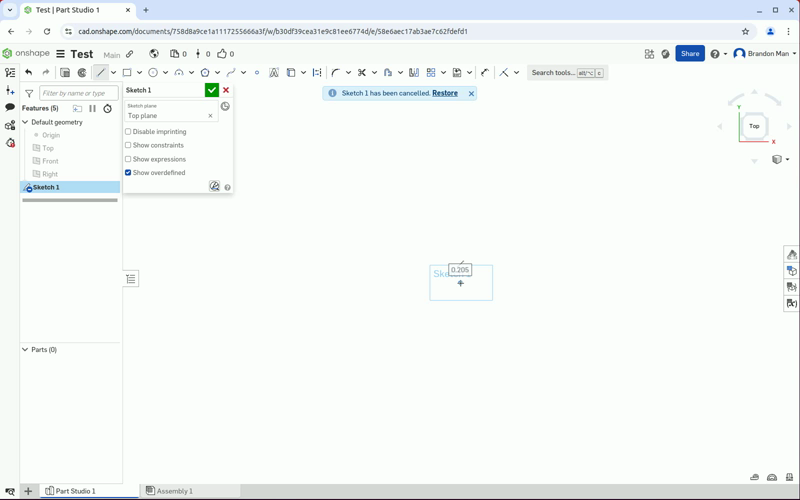
key_down(shift)
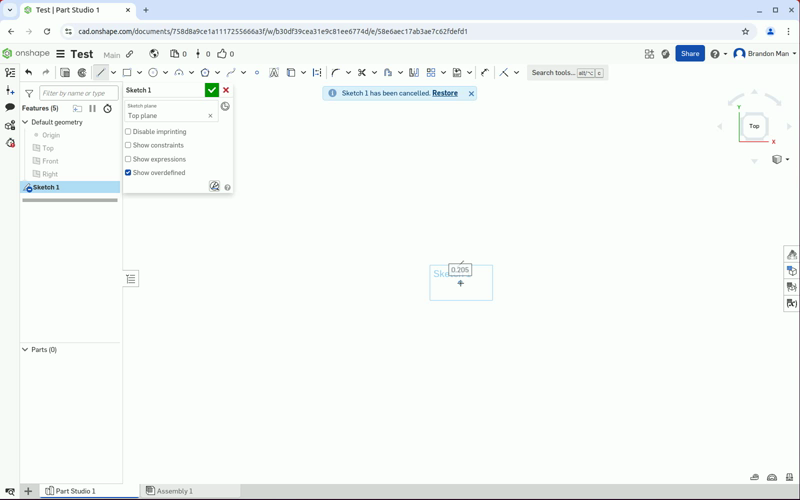
mouse_move(490, 282)
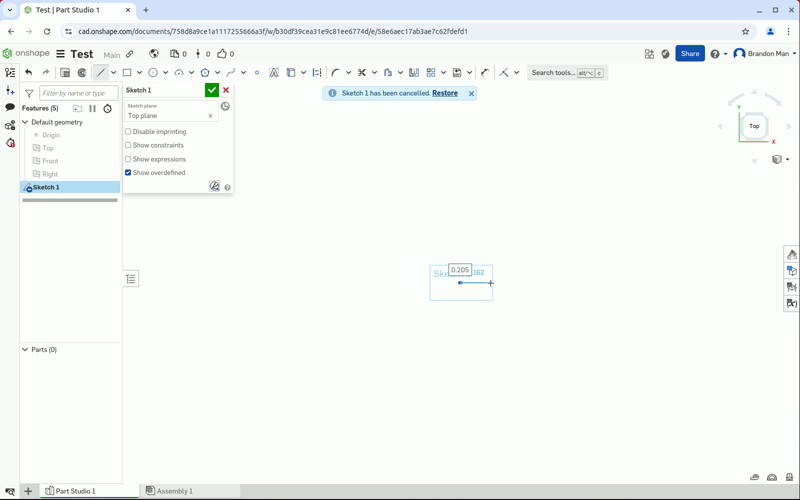
mouse_move(460, 245)
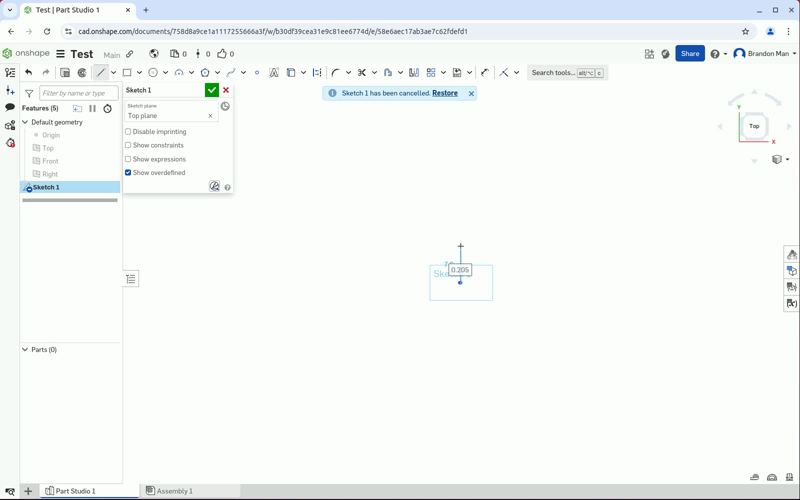
click(460, 245)
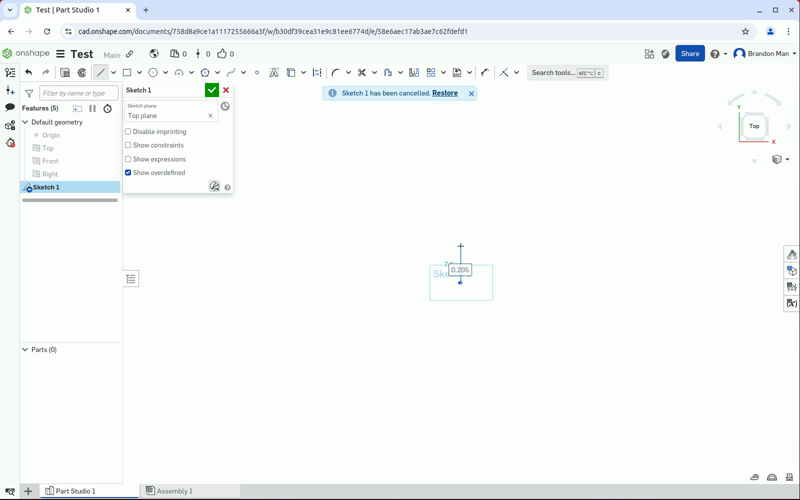
key_up(shift)
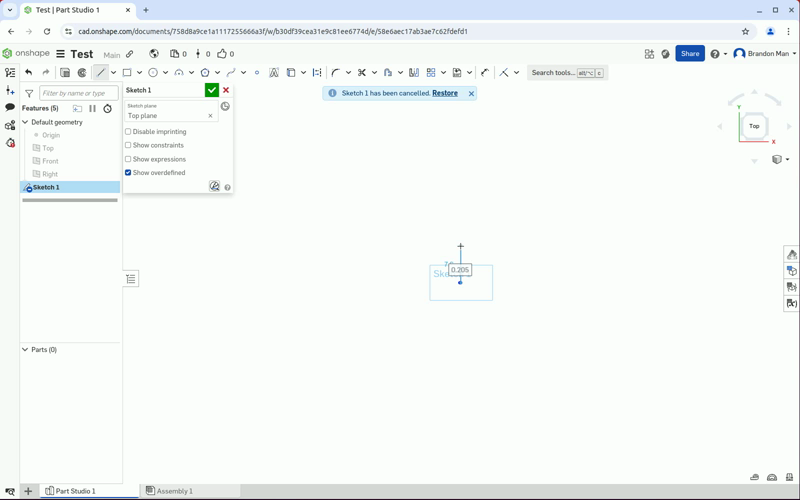
key_down(shift)
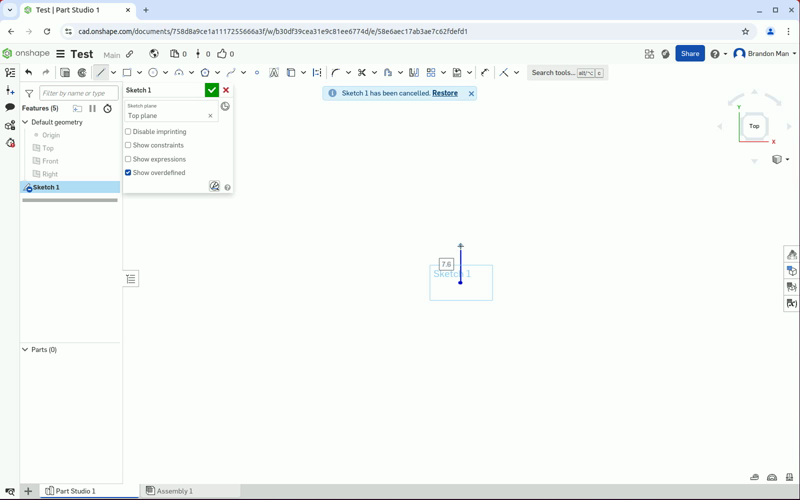
mouse_move(573, 245)
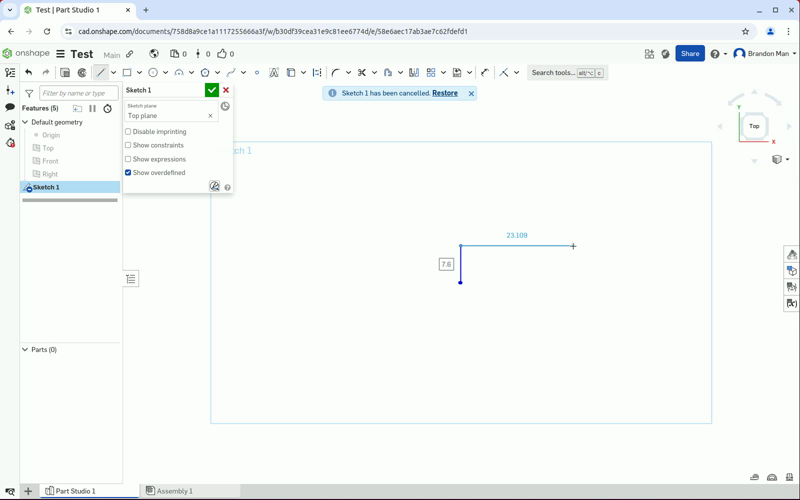
click(573, 245)
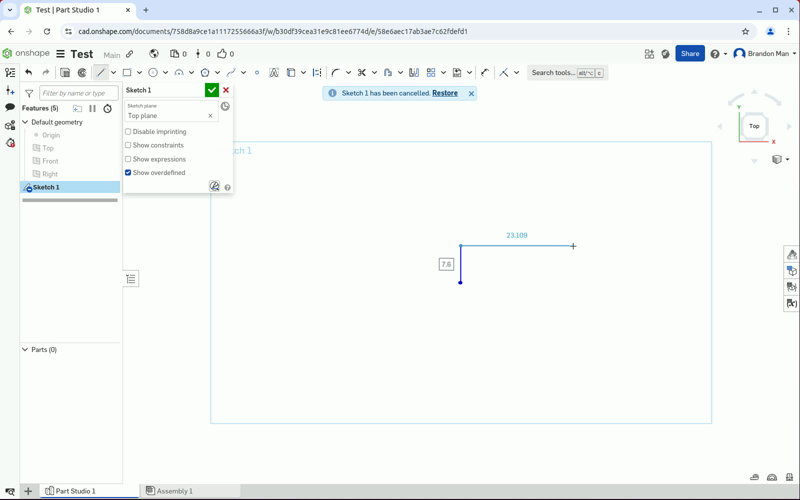
key_up(shift)
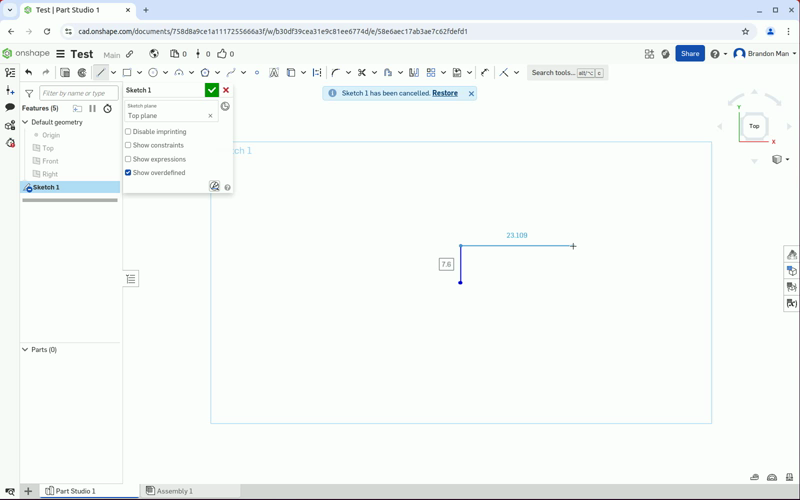
key_down(shift)
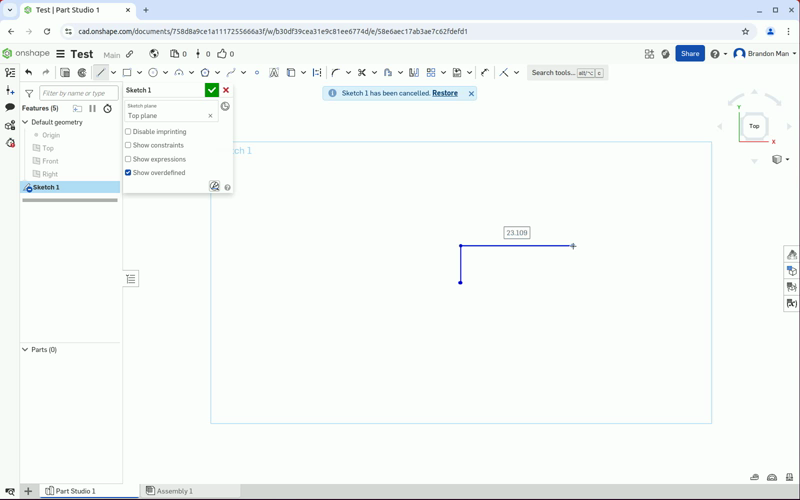
mouse_move(589, 245)
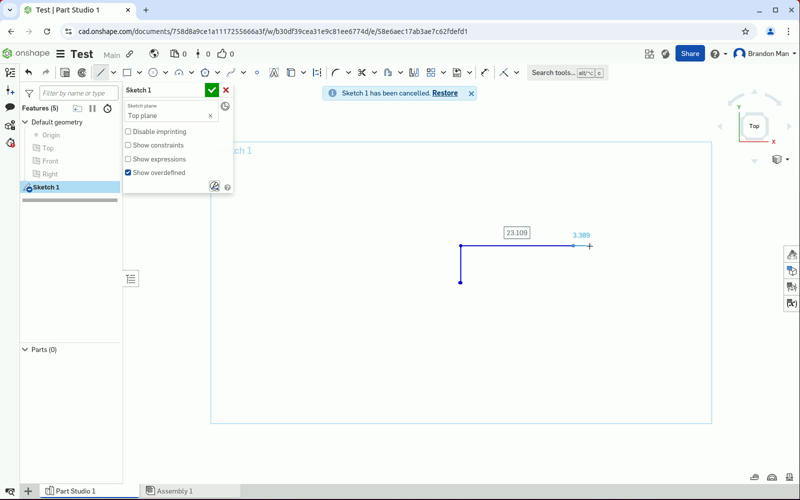
mouse_move(573, 244)
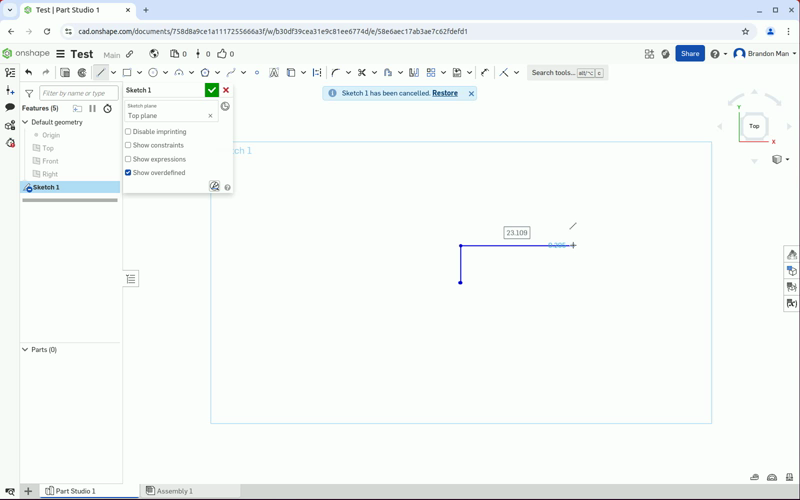
scroll(6)
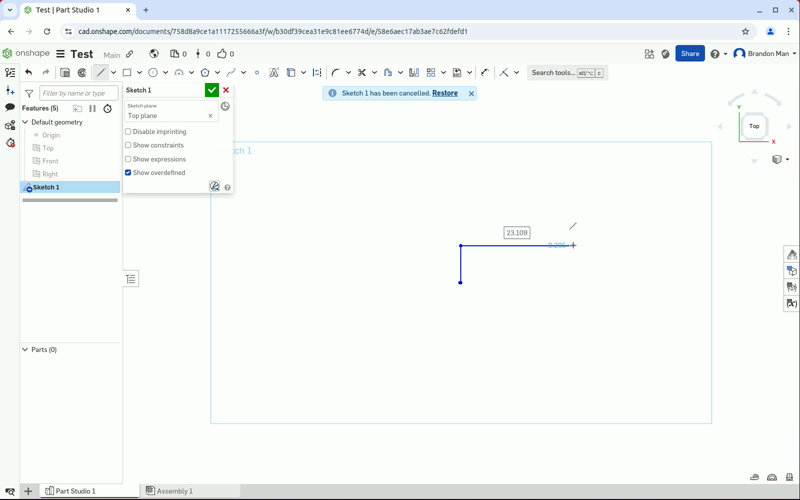
scroll(6)
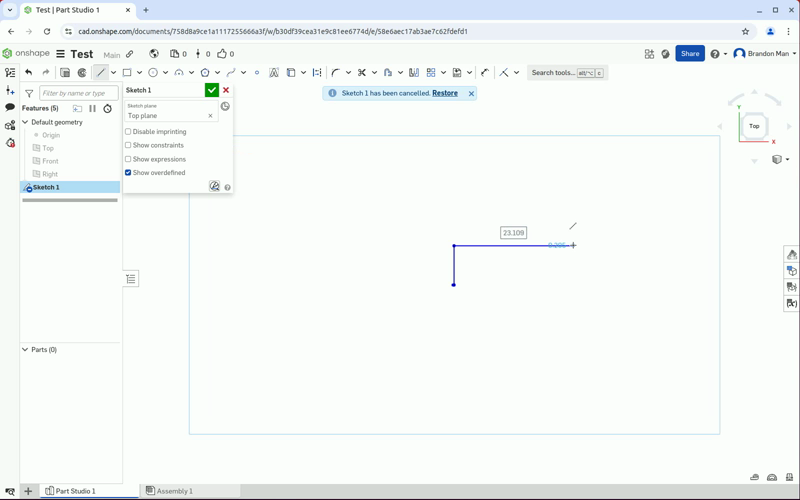
scroll(6)
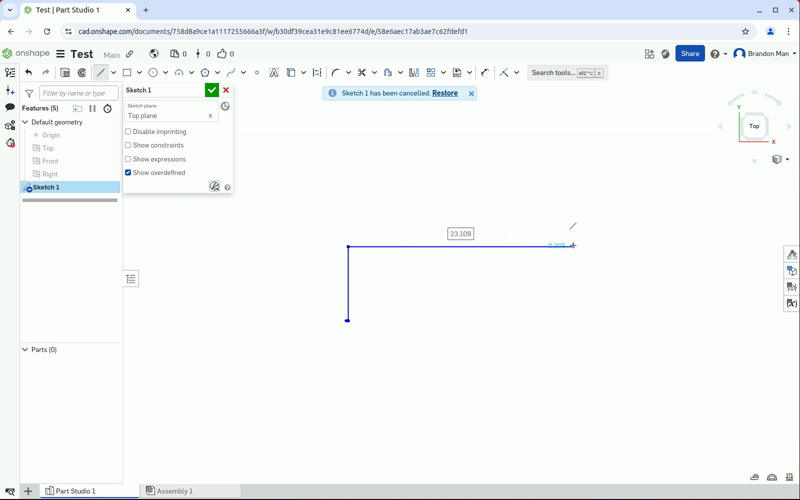
scroll(6)
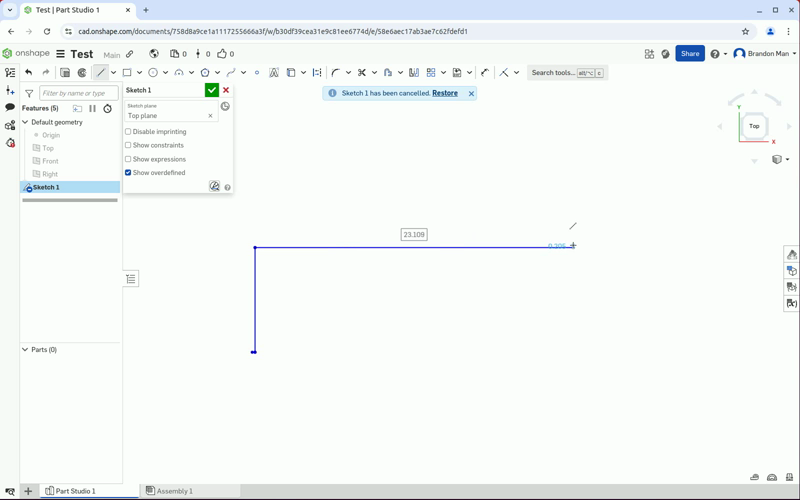
scroll(6)
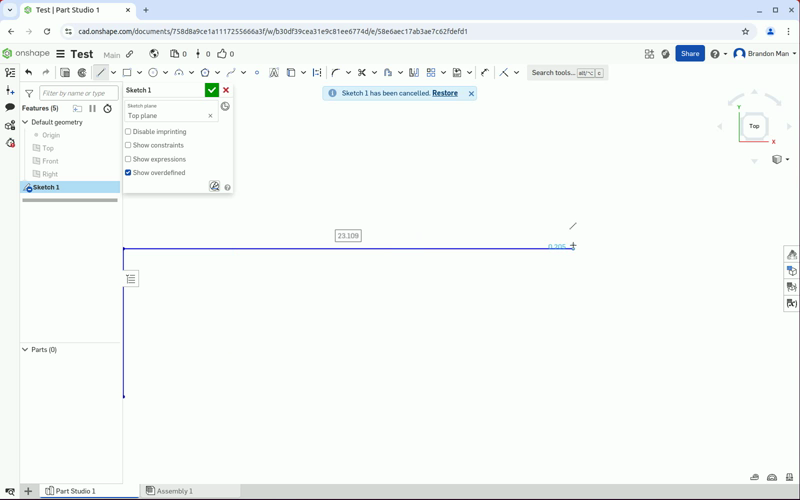
scroll(6)
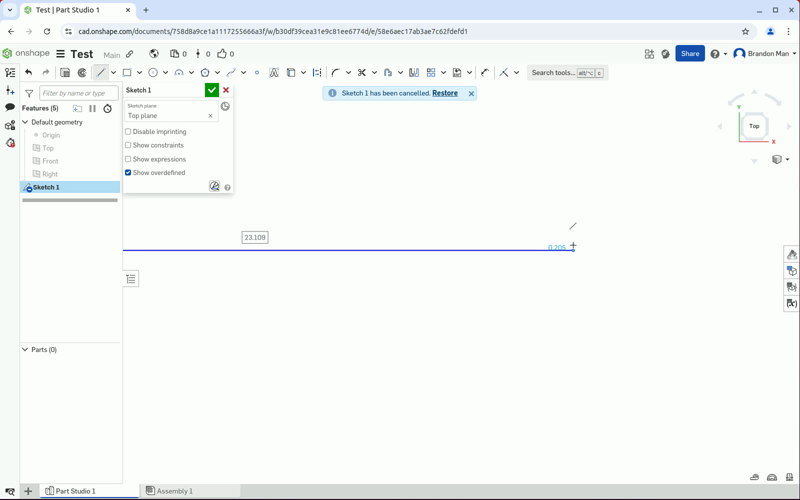
scroll(6)
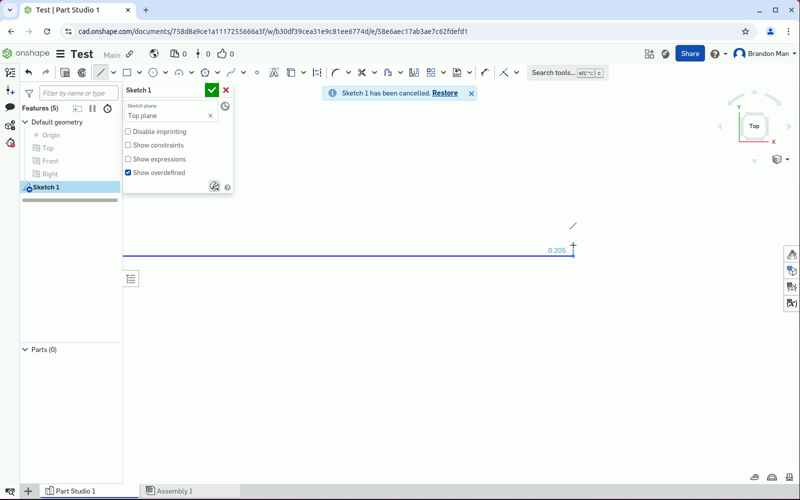
click(573, 244)
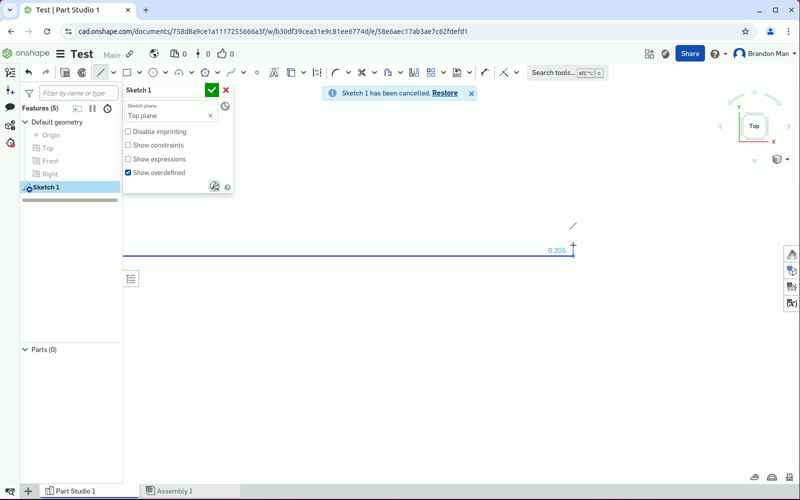
scroll(-6)
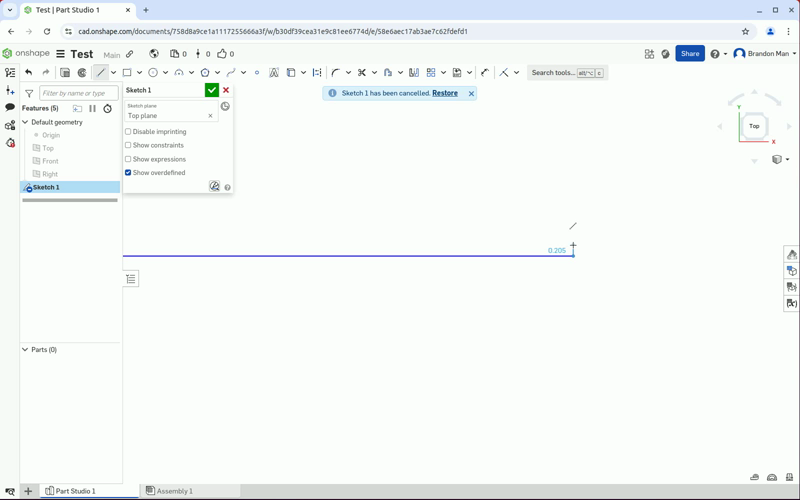
scroll(-6)
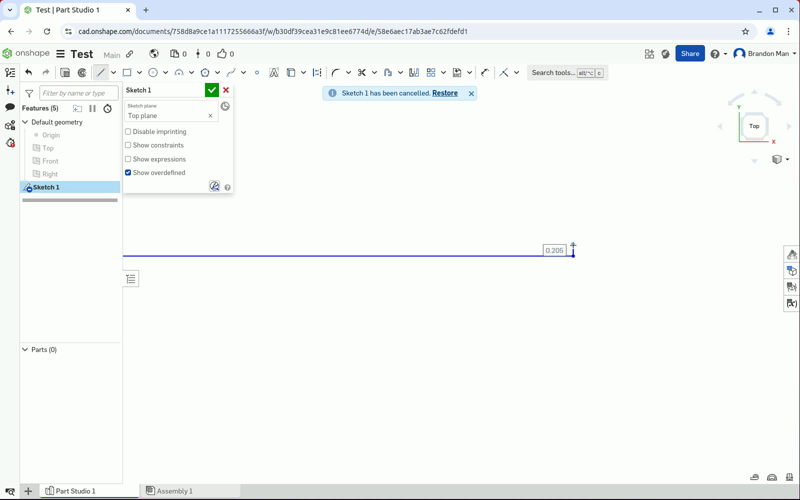
scroll(-6)
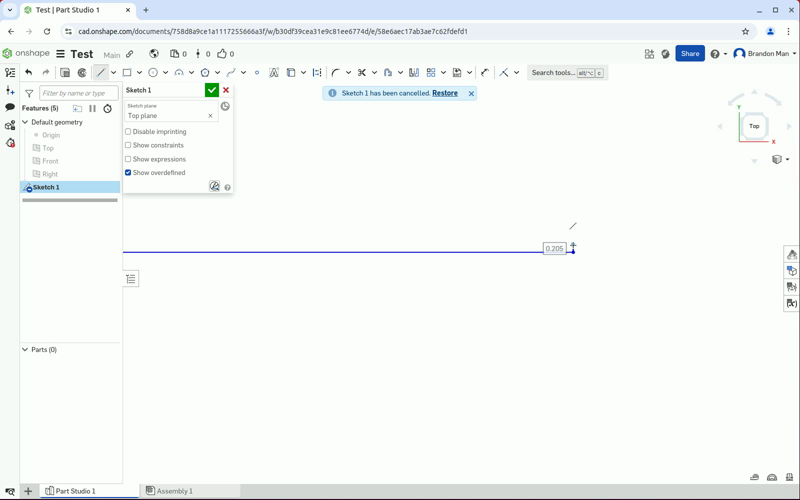
scroll(-6)
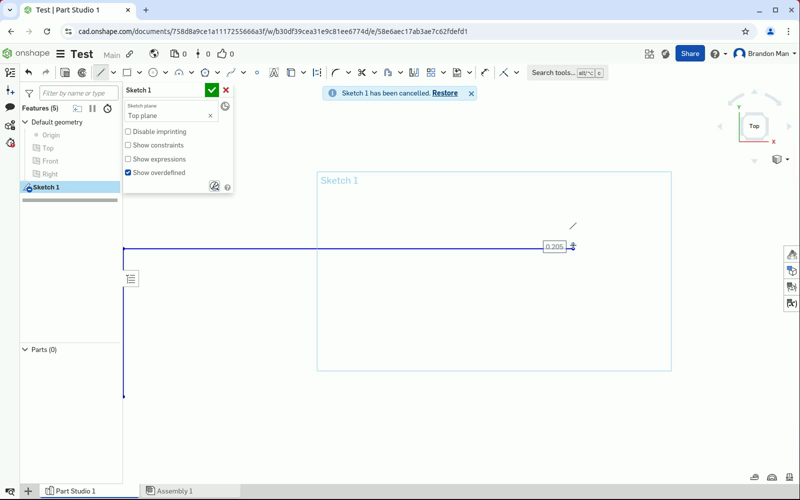
scroll(-6)
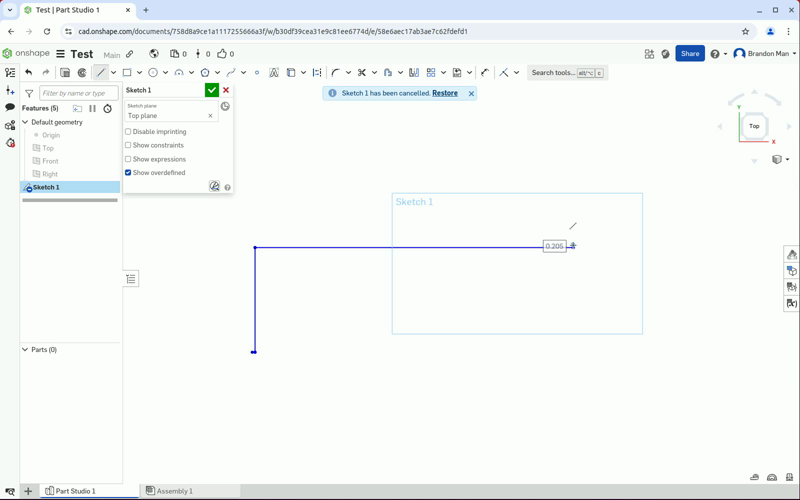
scroll(-6)
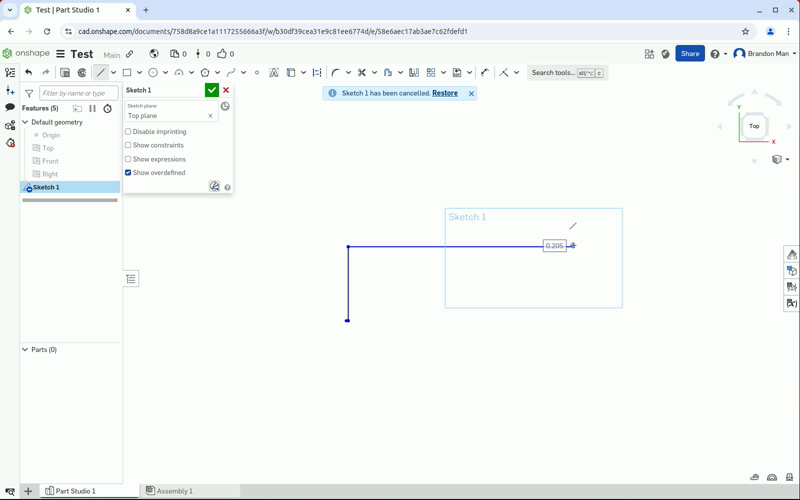
scroll(-6)
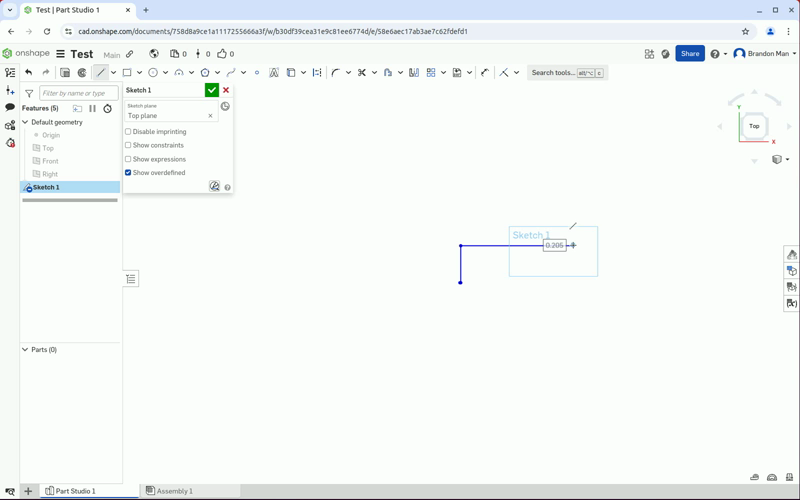
key_up(shift)
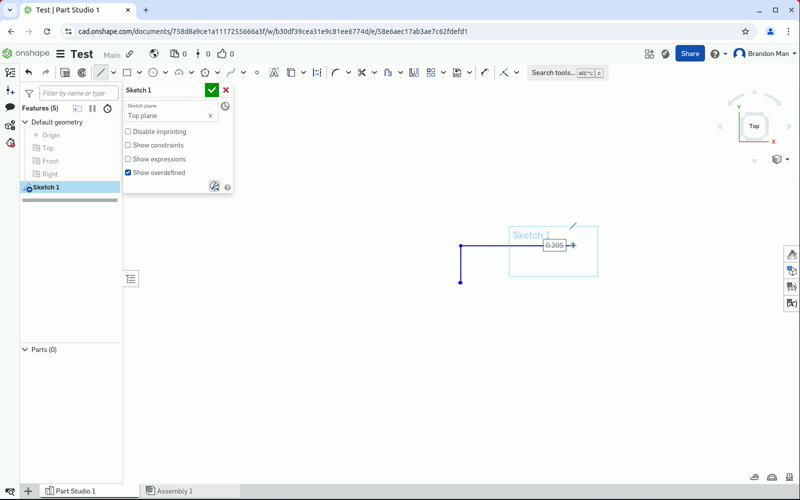
key_down(shift)
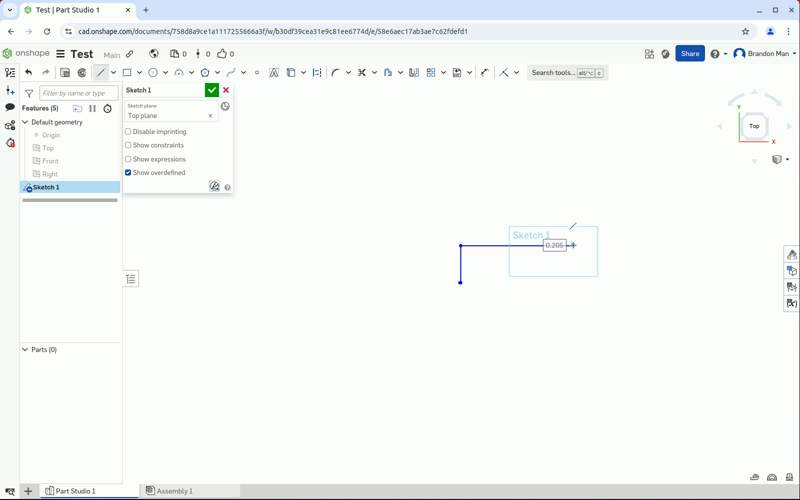
mouse_move(459, 244)
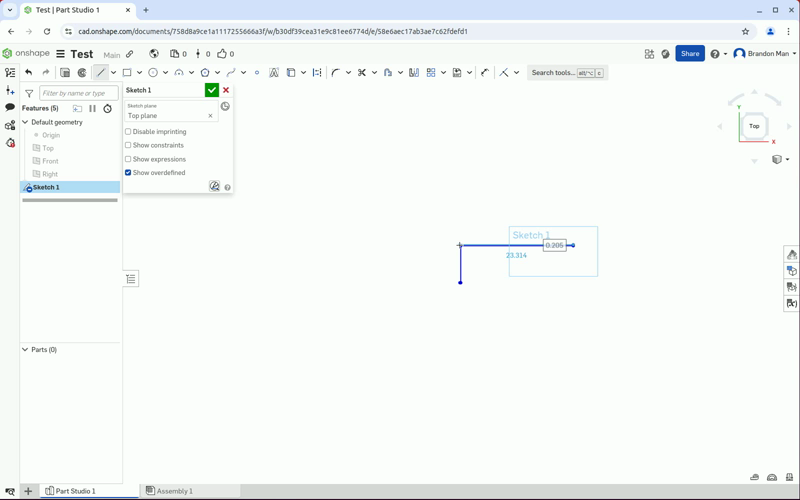
scroll(6)
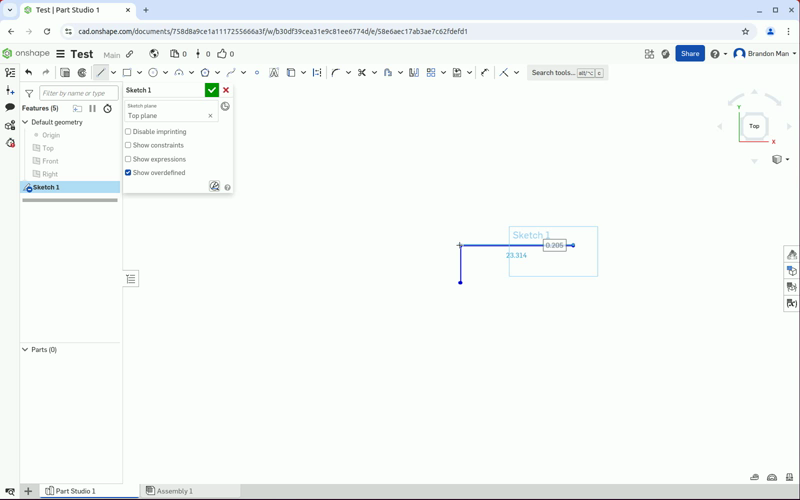
scroll(6)
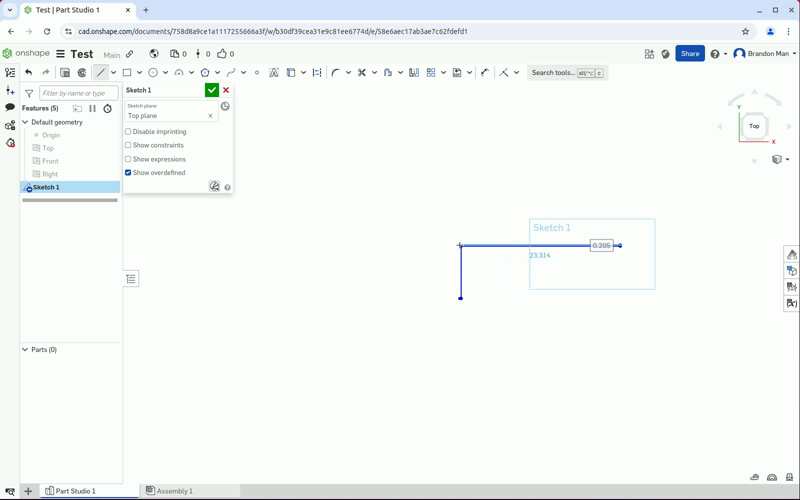
scroll(6)
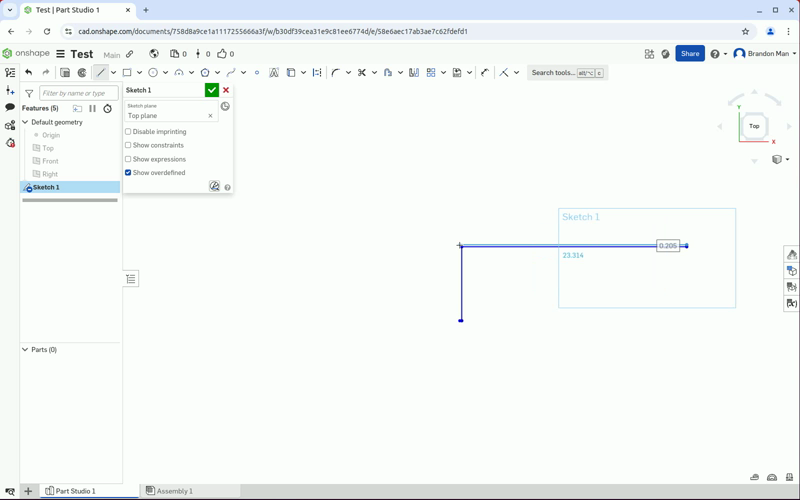
scroll(6)
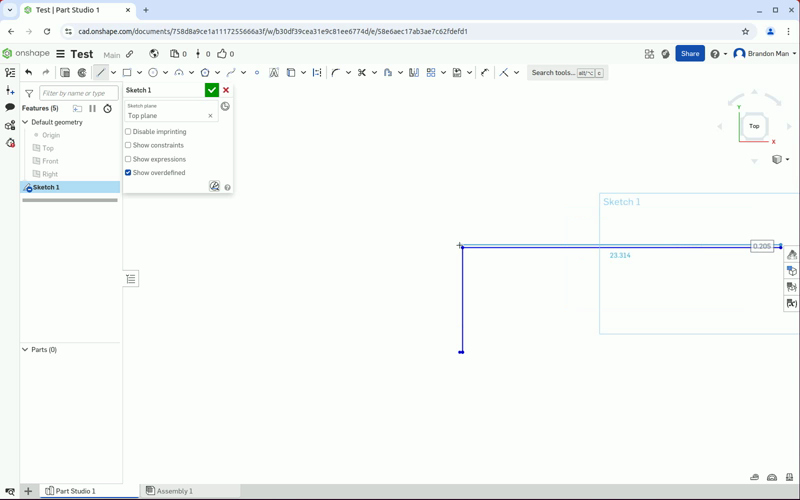
scroll(6)
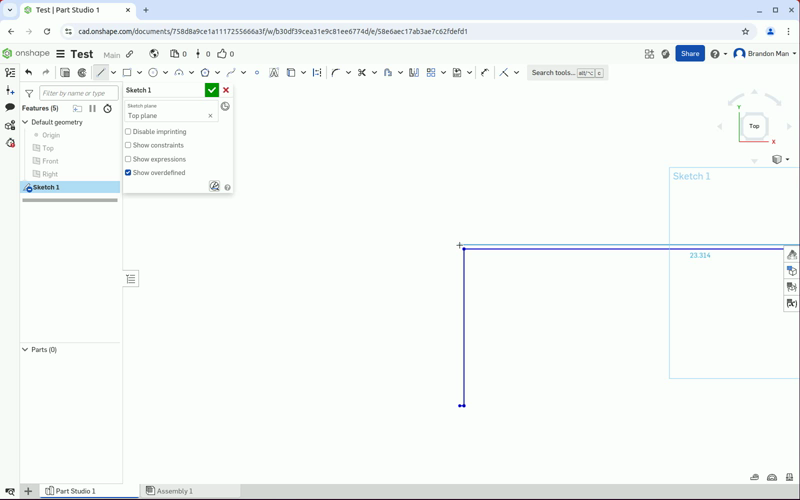
scroll(6)
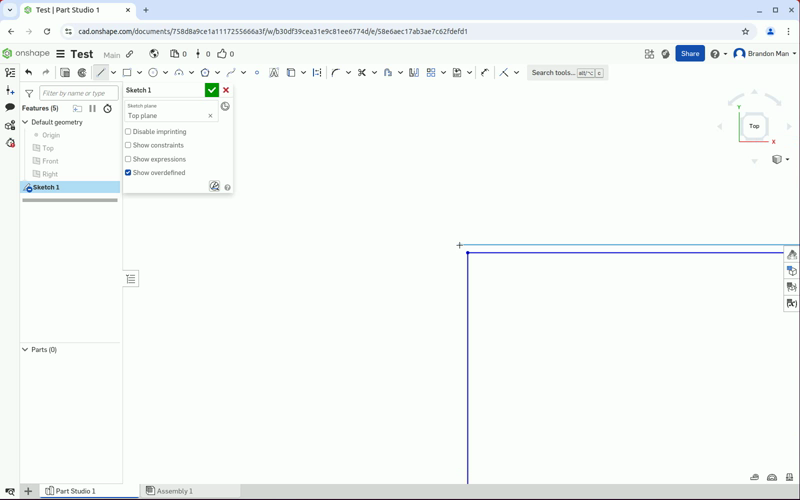
scroll(6)
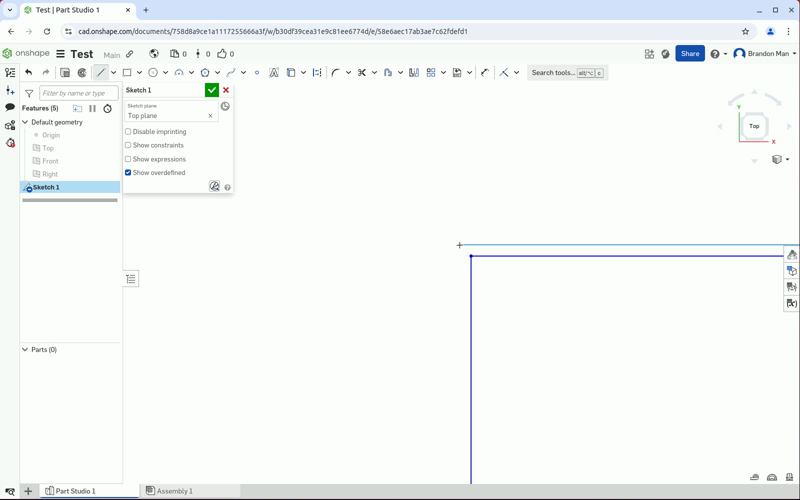
click(459, 244)
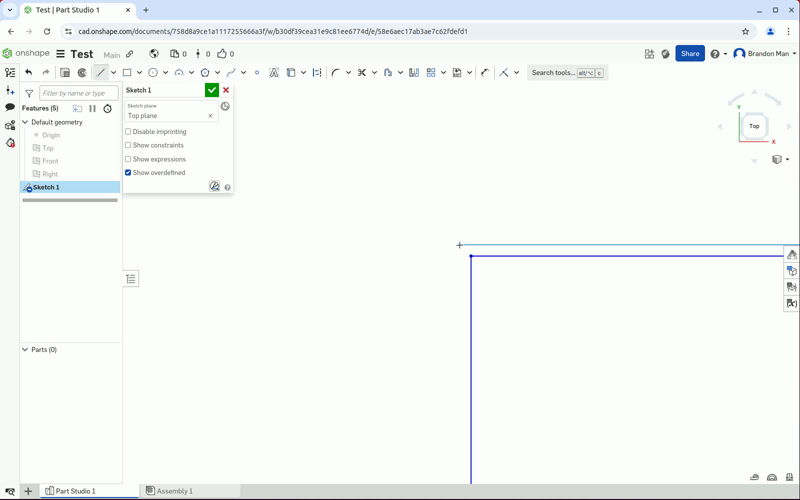
scroll(-6)
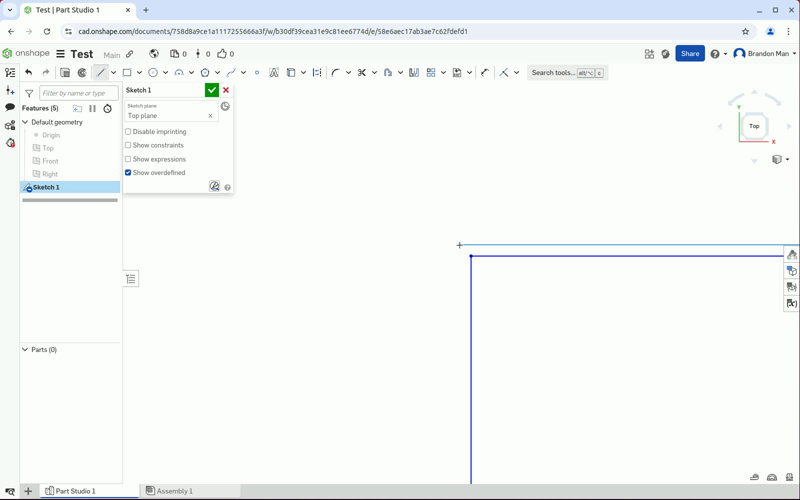
scroll(-6)
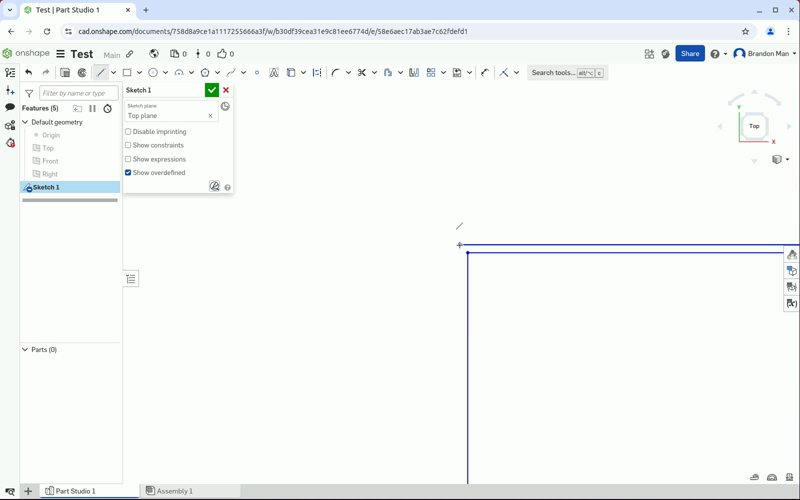
scroll(-6)
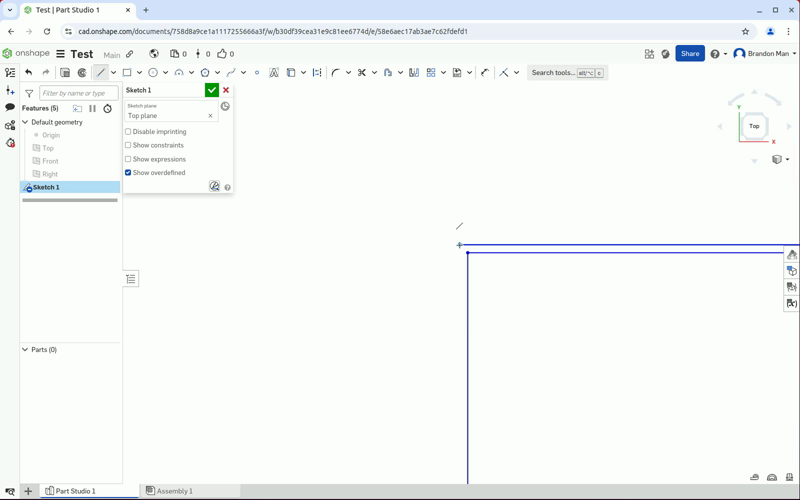
scroll(-6)
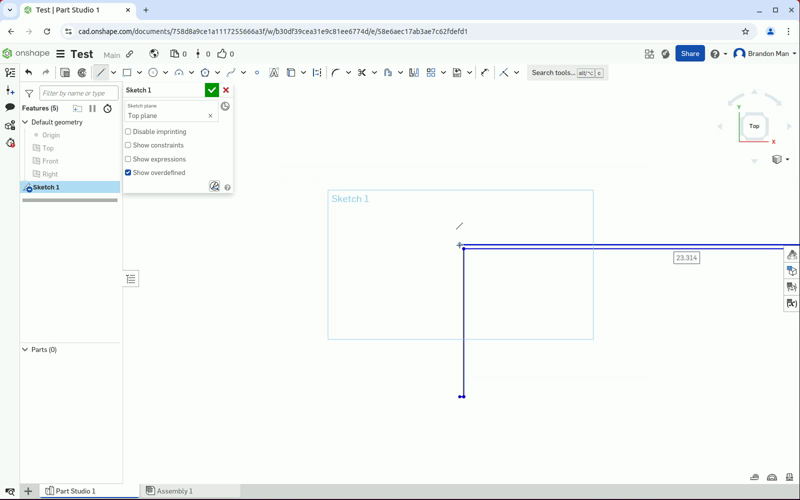
scroll(-6)
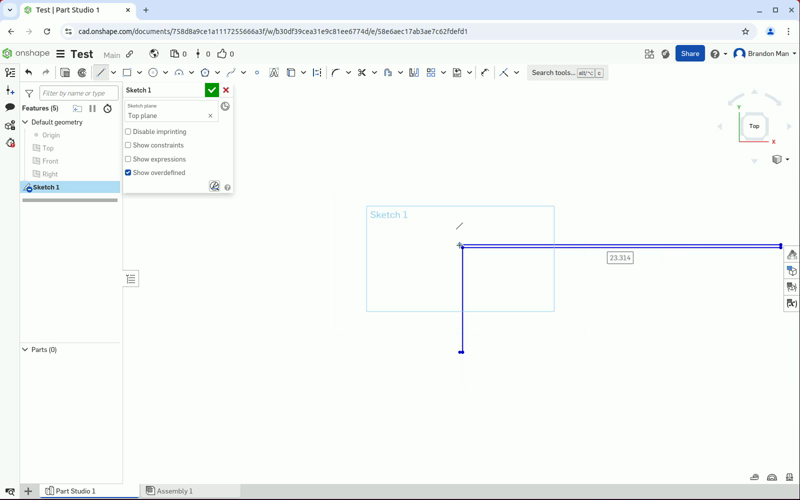
scroll(-6)
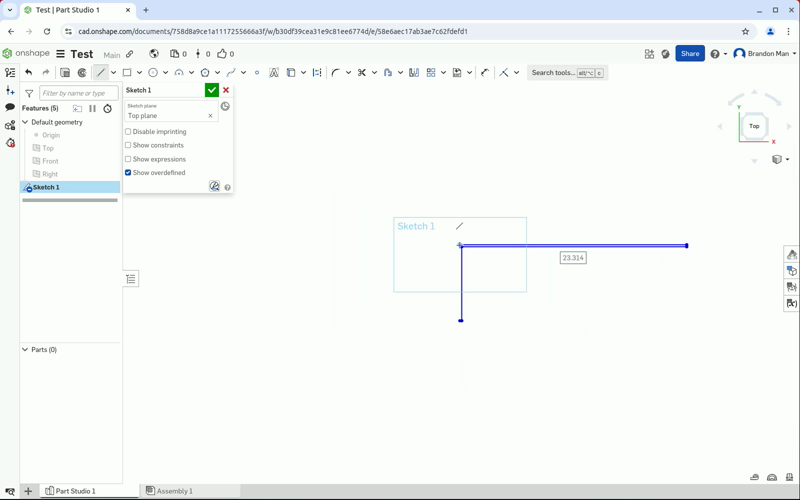
scroll(-6)
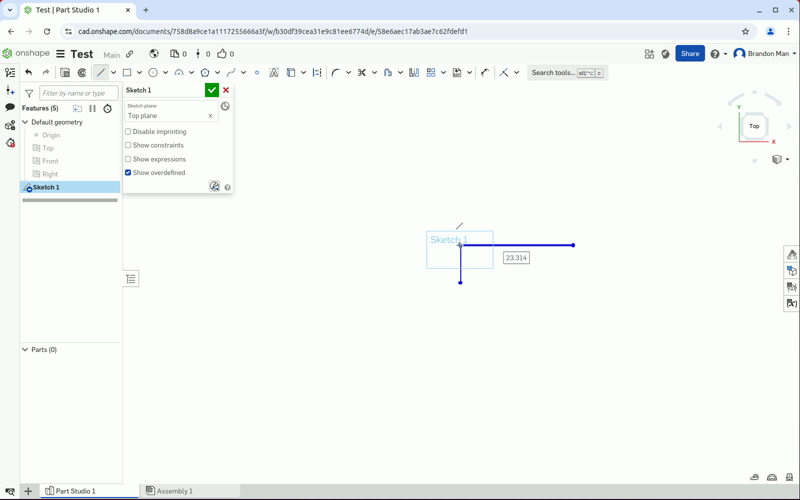
key_up(shift)
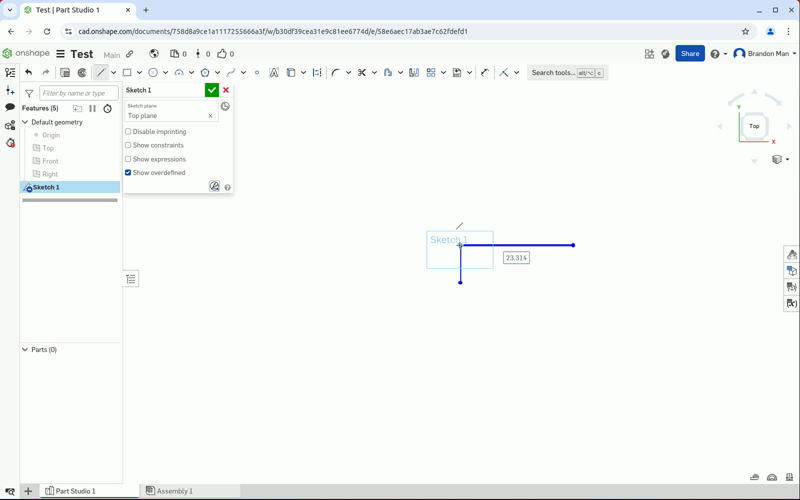
mouse_move(489, 244)
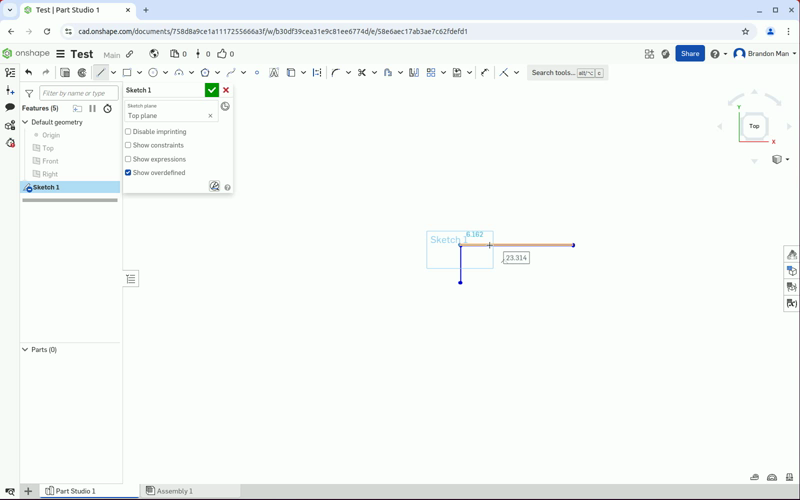
key_down(shift)
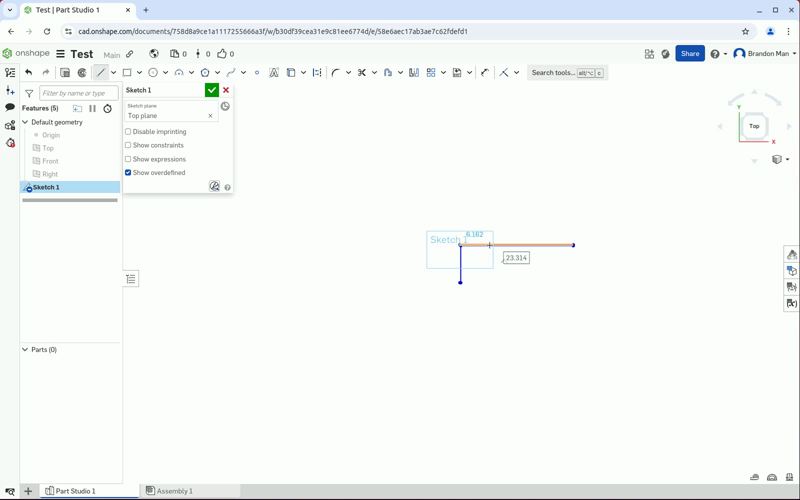
mouse_move(459, 282)
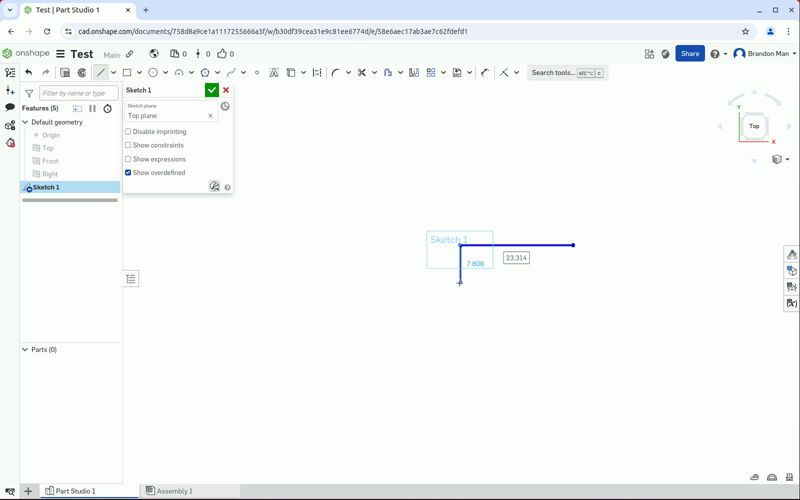
scroll(6)
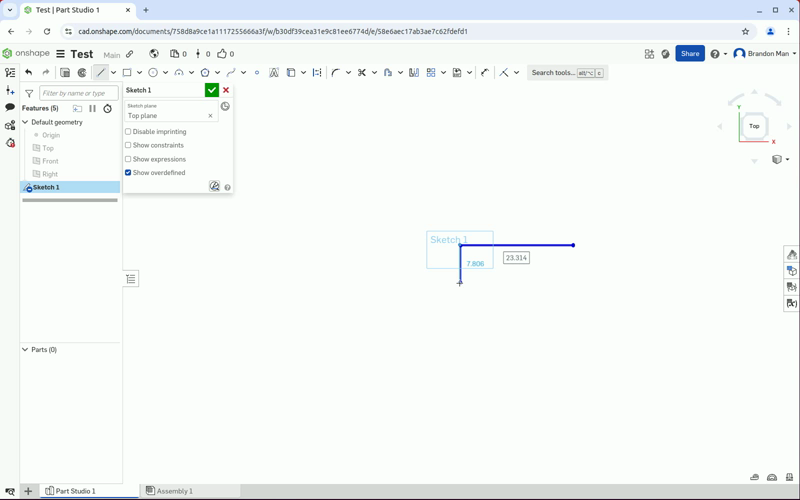
scroll(6)
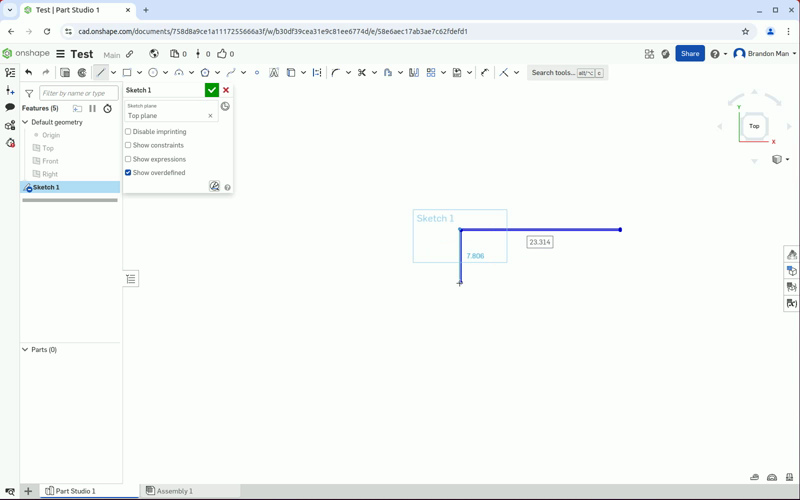
scroll(6)
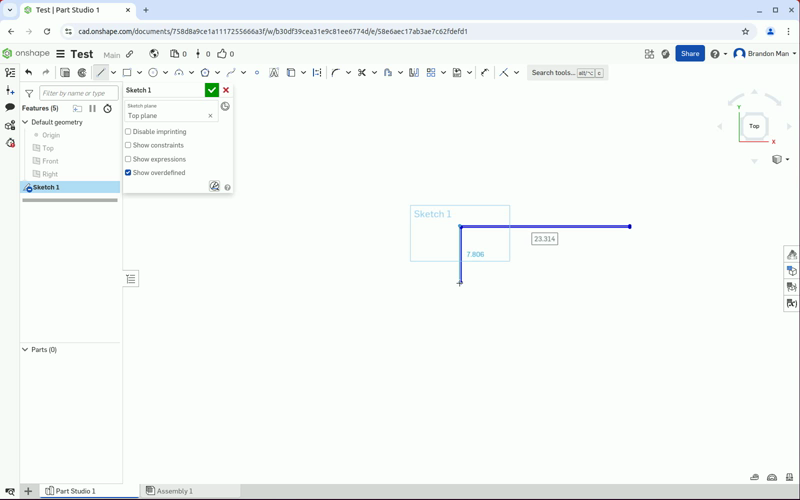
scroll(6)
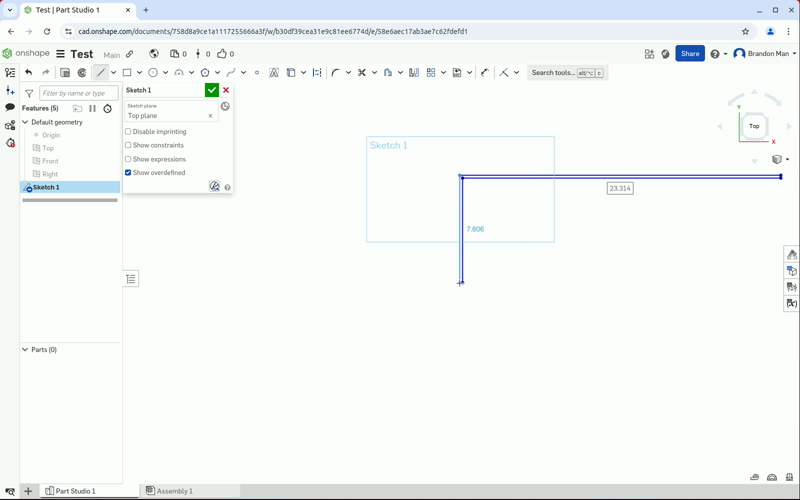
scroll(6)
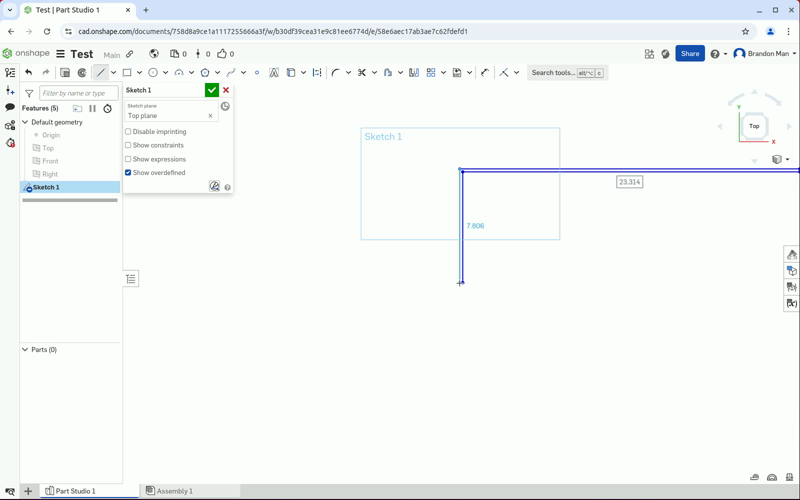
scroll(6)
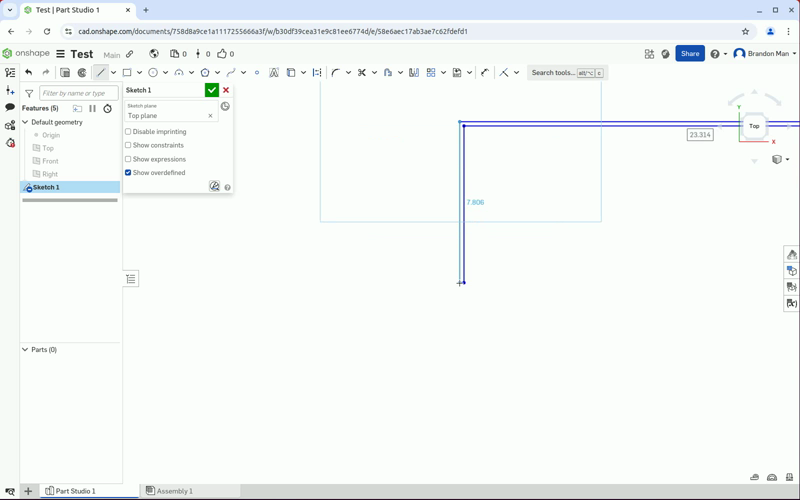
scroll(6)
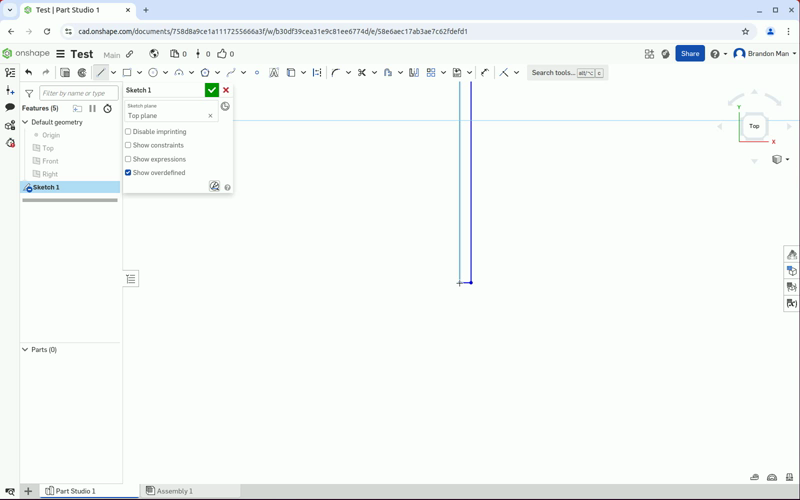
key_up(shift)
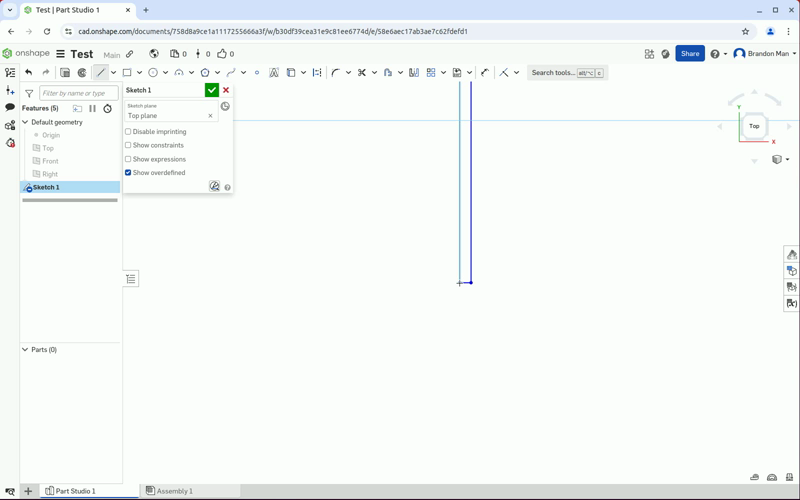
click(459, 282)
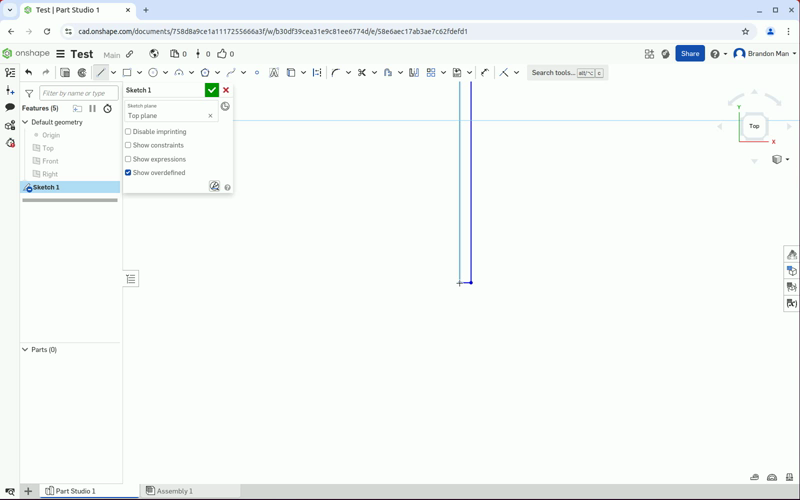
scroll(-6)
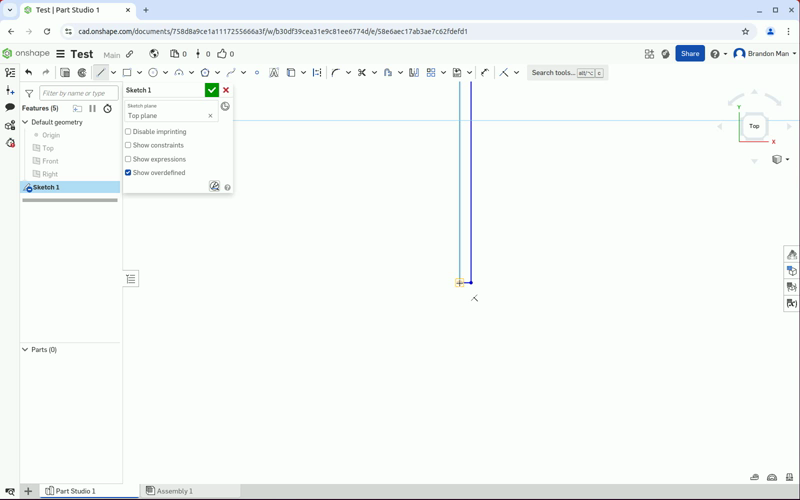
scroll(-6)
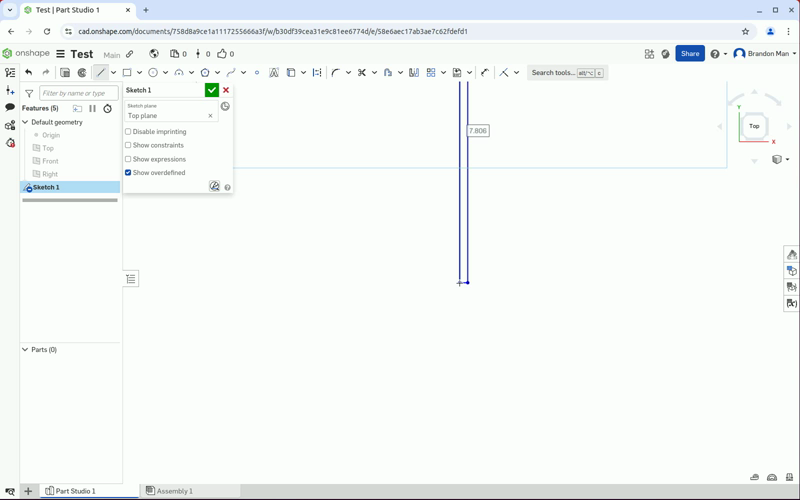
scroll(-6)
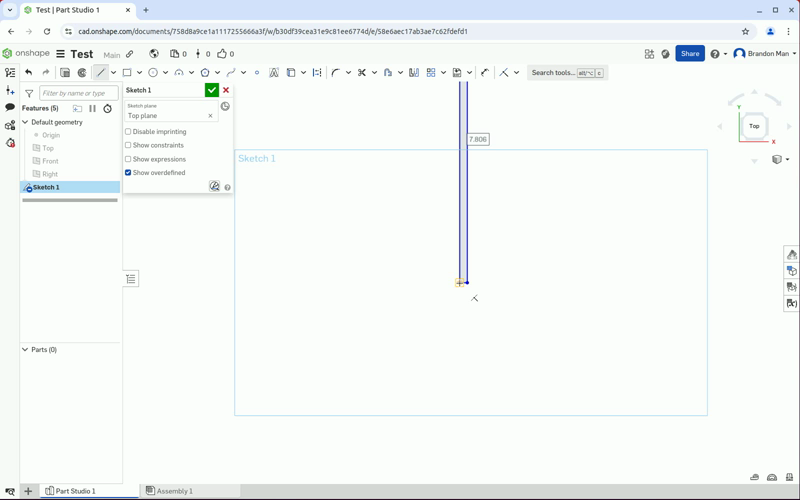
scroll(-6)
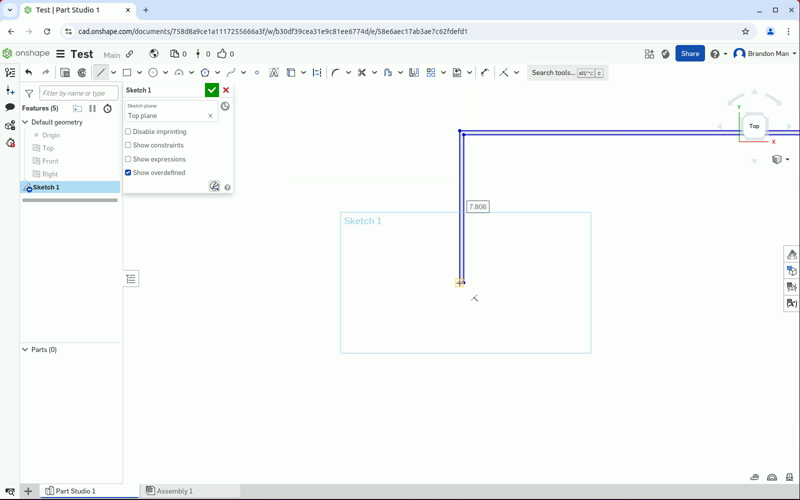
scroll(-6)
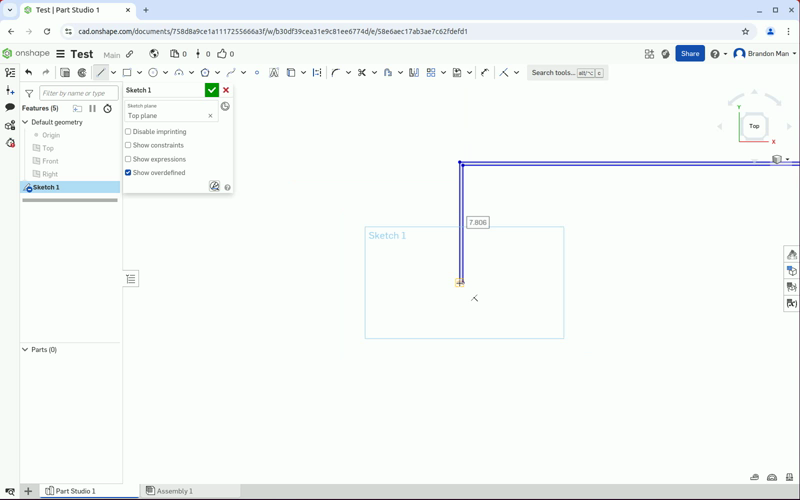
scroll(-6)
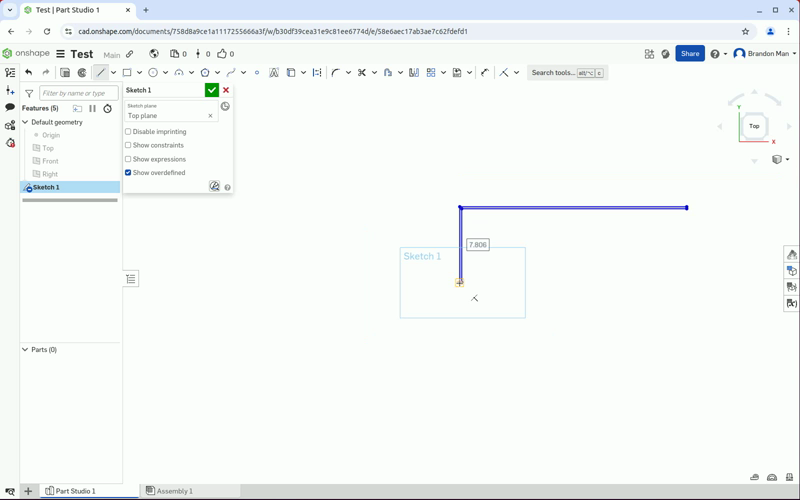
scroll(-6)
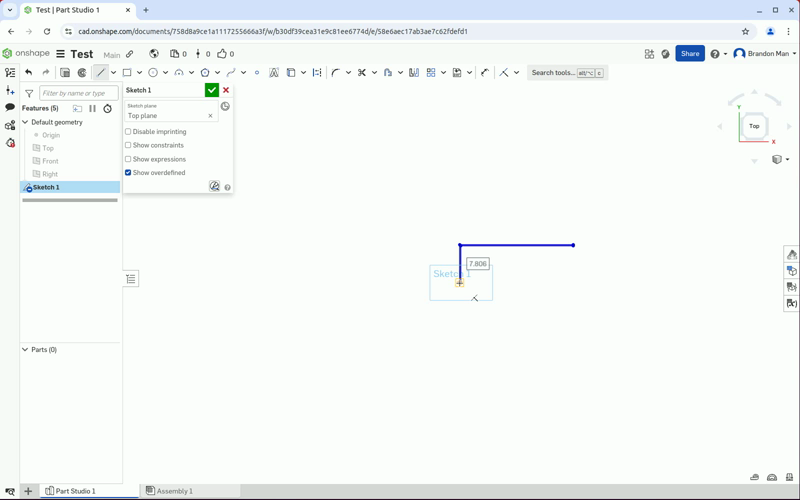
key(esc)
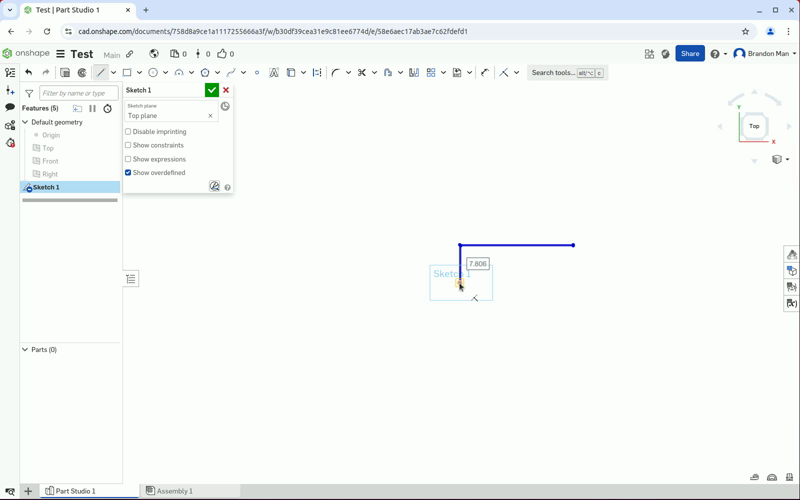
mouse_move(556, 244)
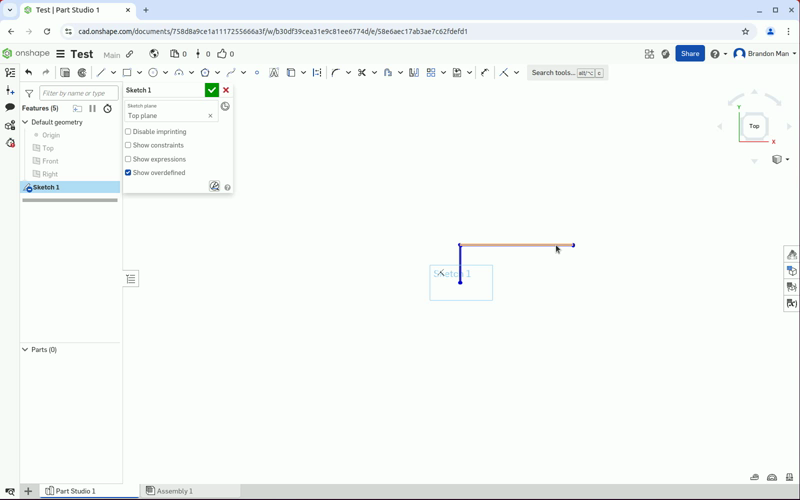
scroll(6)
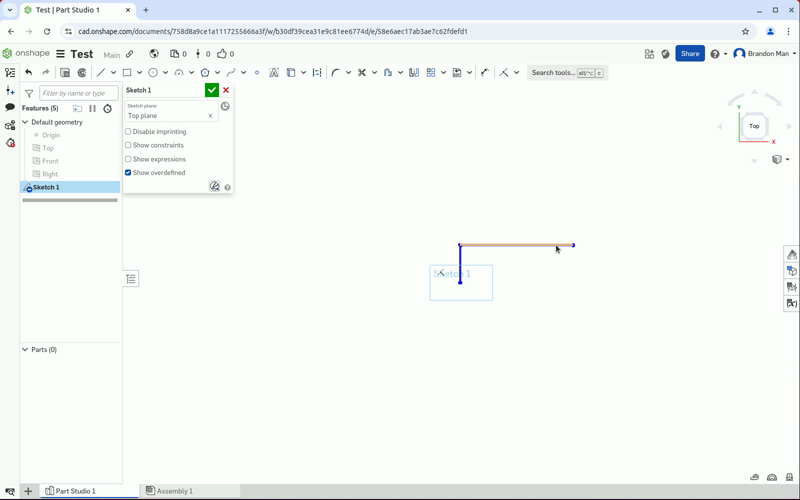
scroll(6)
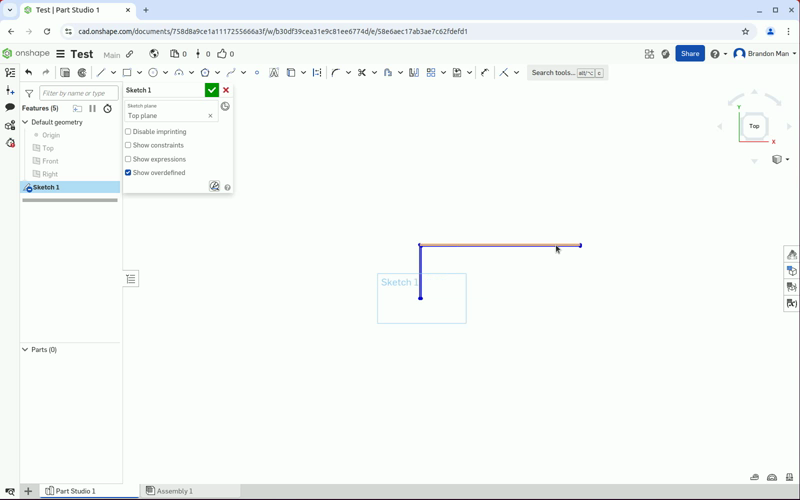
scroll(6)
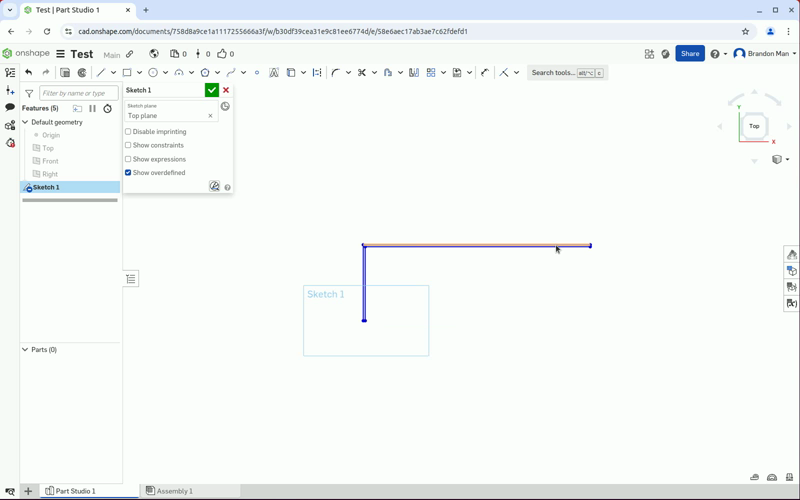
scroll(6)
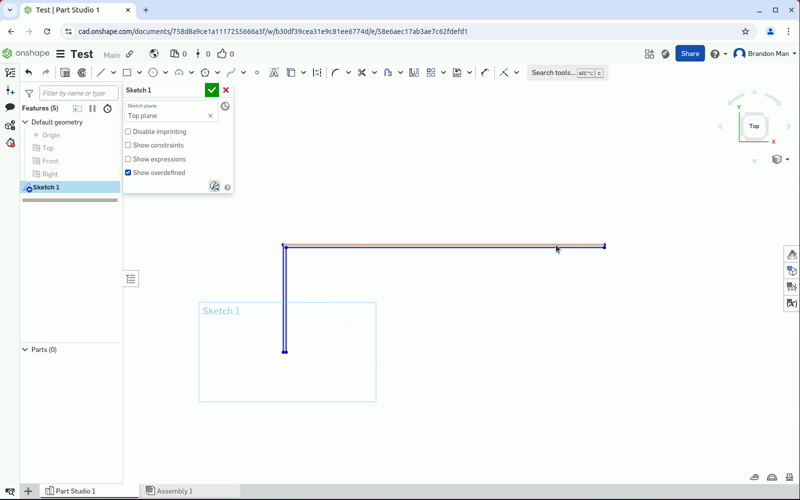
scroll(6)
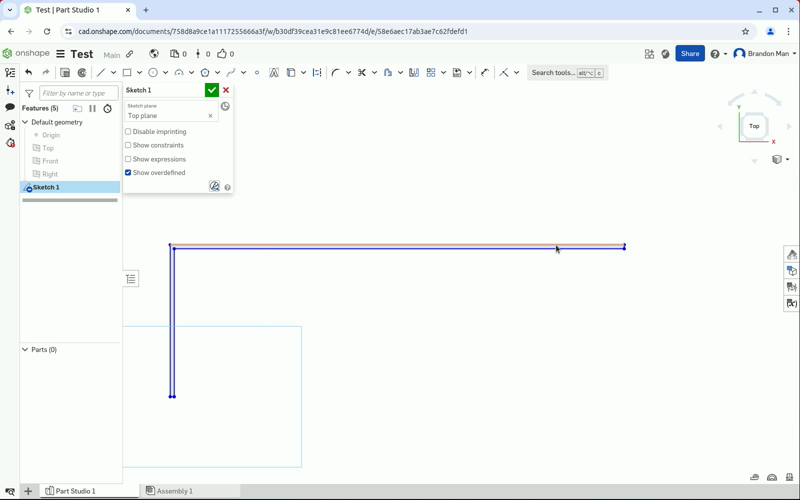
scroll(6)
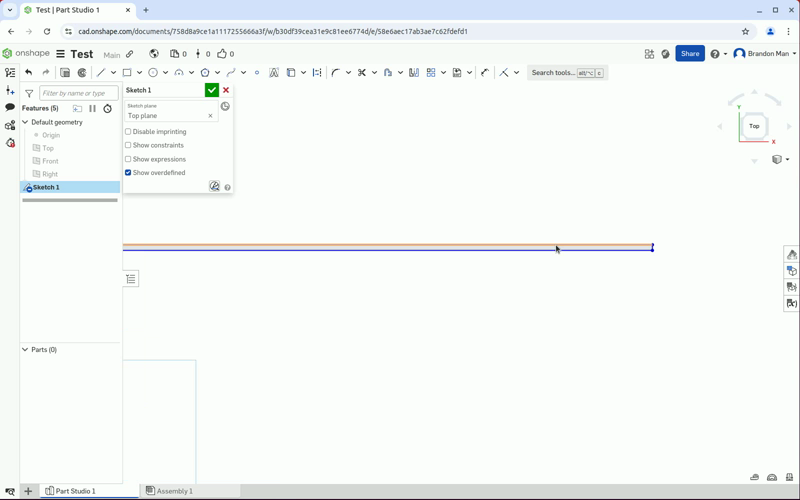
scroll(6)
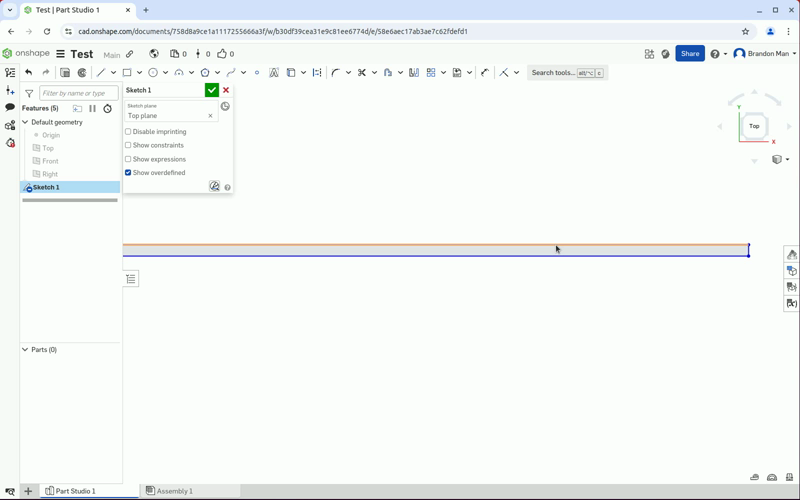
click(556, 244)
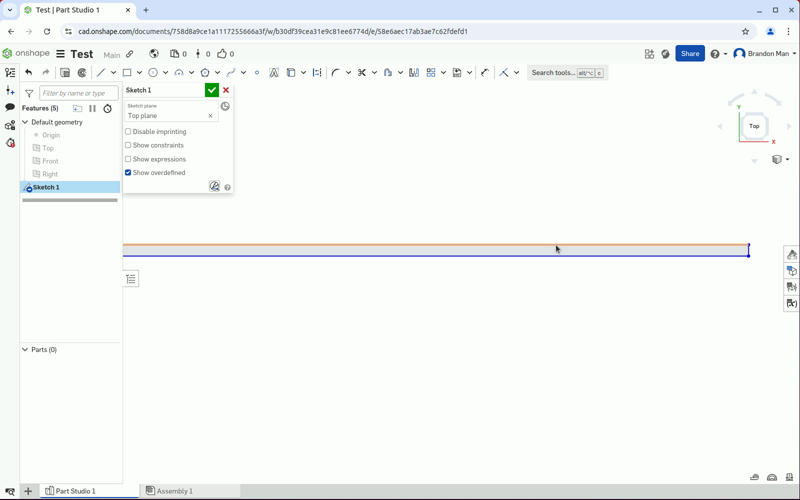
scroll(-6)
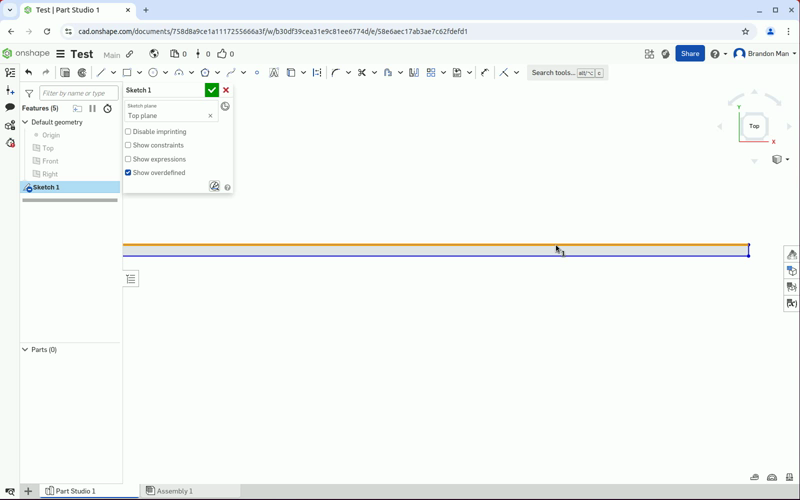
scroll(-6)
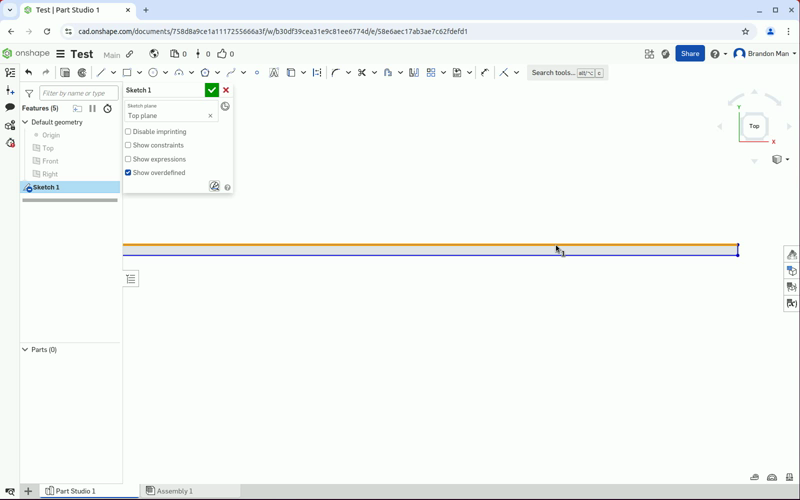
scroll(-6)
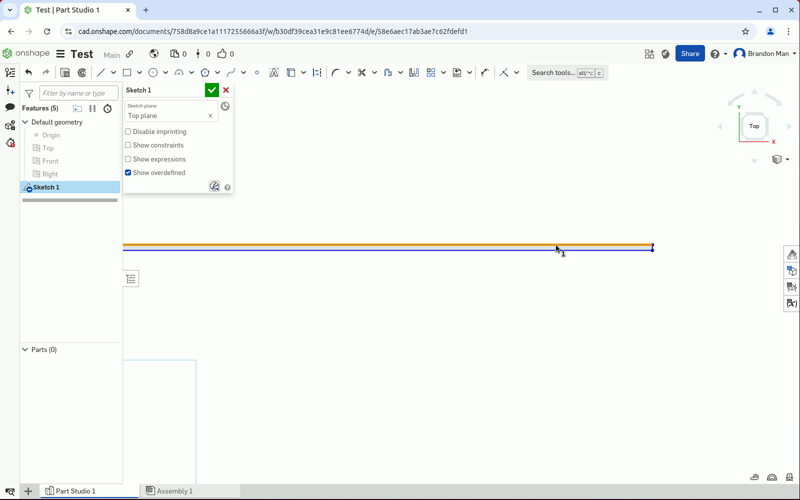
scroll(-6)
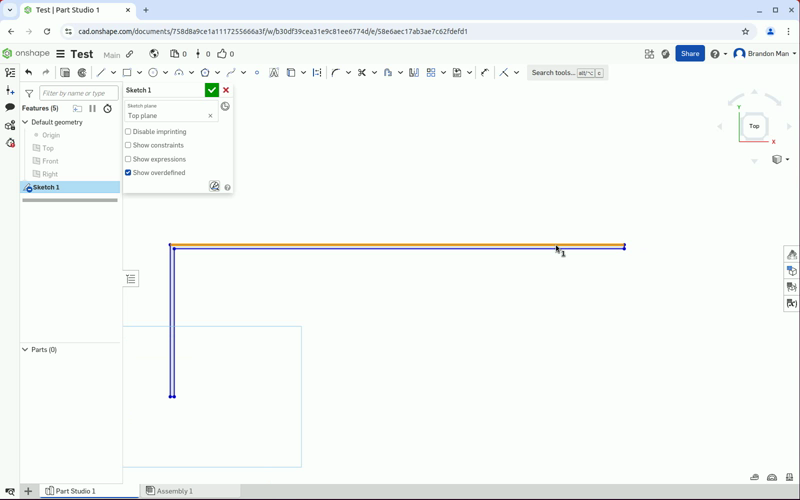
scroll(-6)
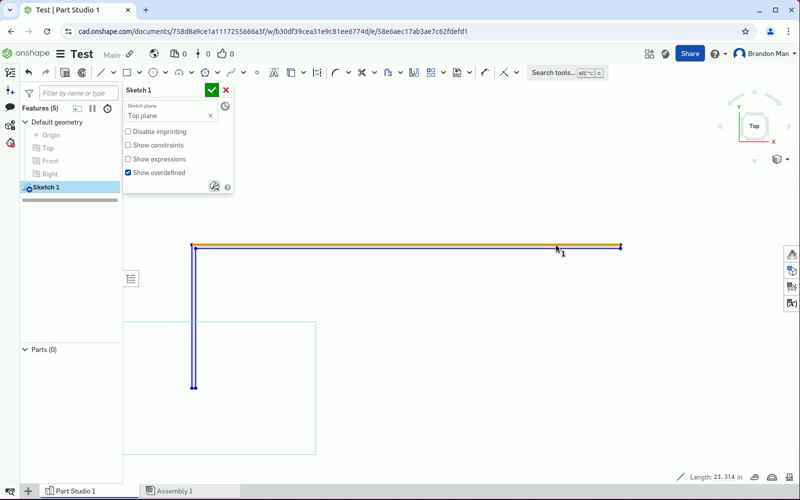
scroll(-6)
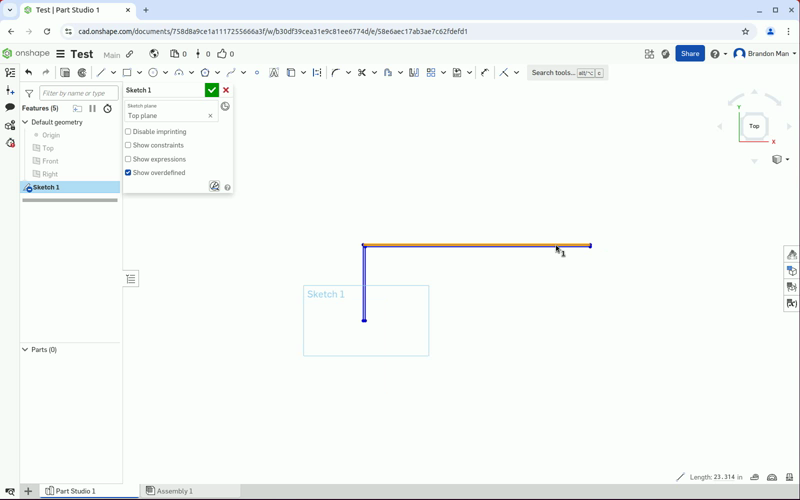
scroll(-6)
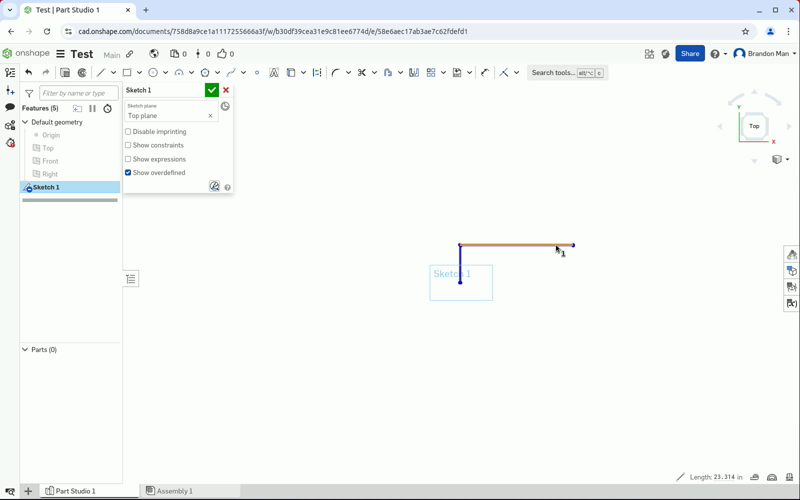
mouse_move(73, 352)
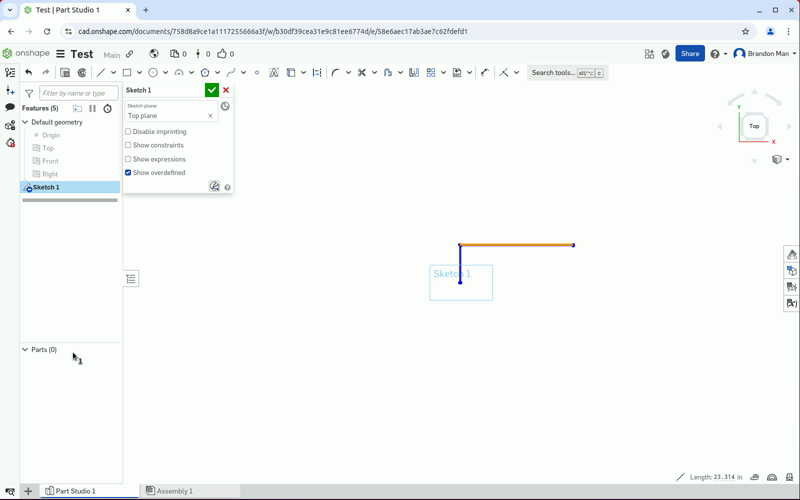
key(shift+y)
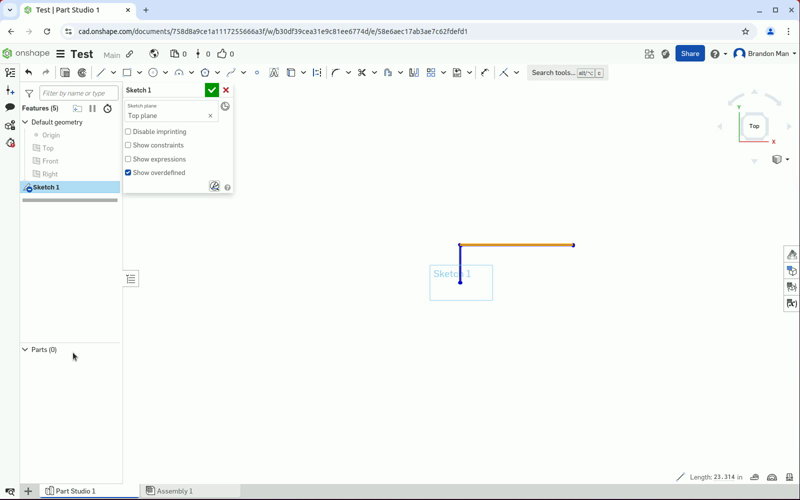
key(shift+e)
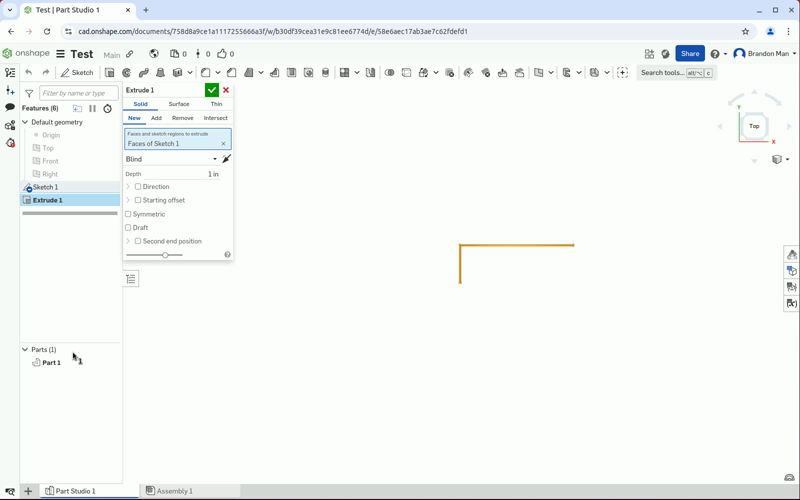
mouse_move(143, 106)
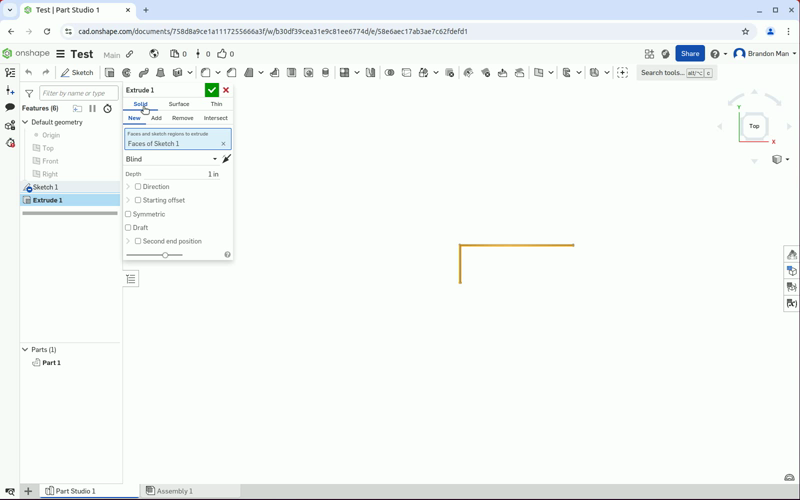
click(143, 106)
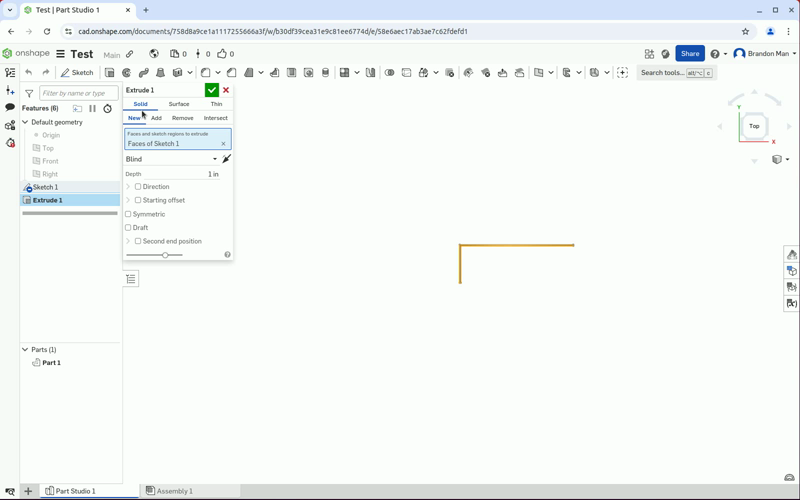
mouse_move(137, 120)
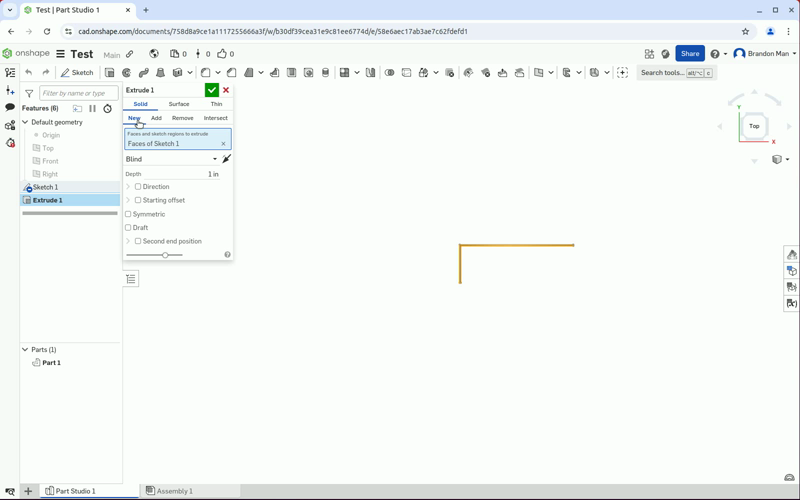
click(137, 120)
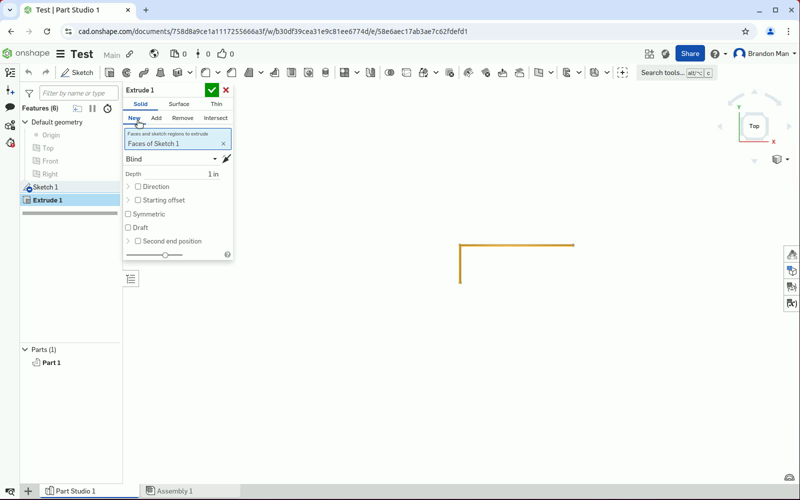
key(tab, 4)
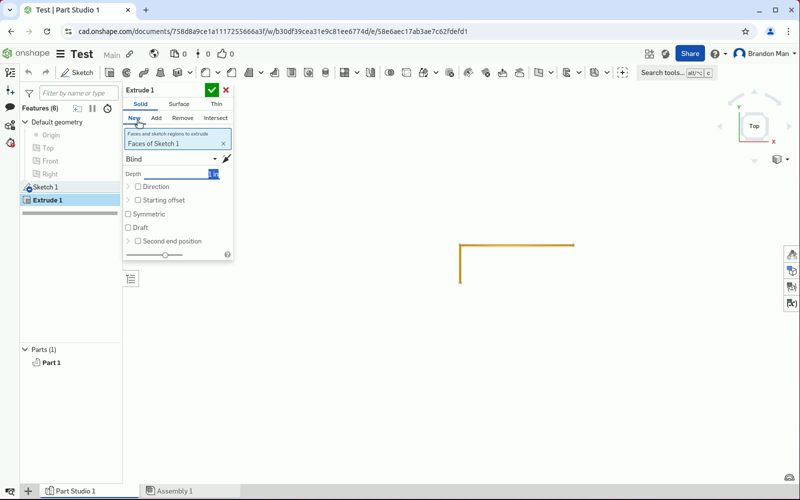
text(15.405)
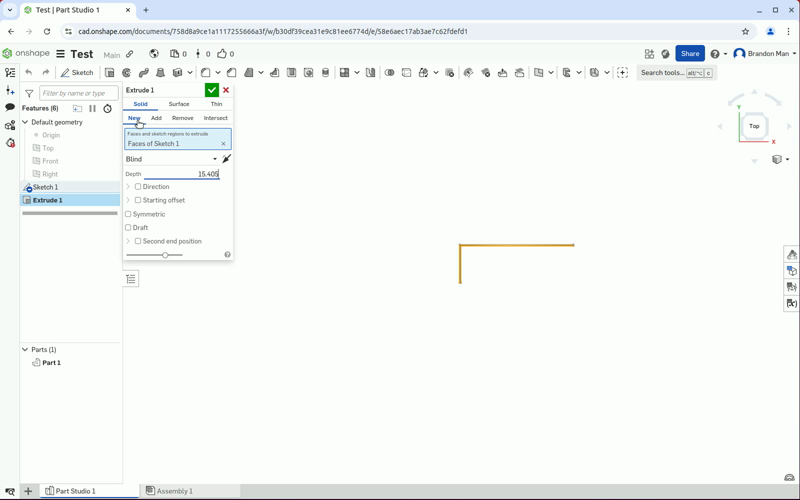
key(enter)
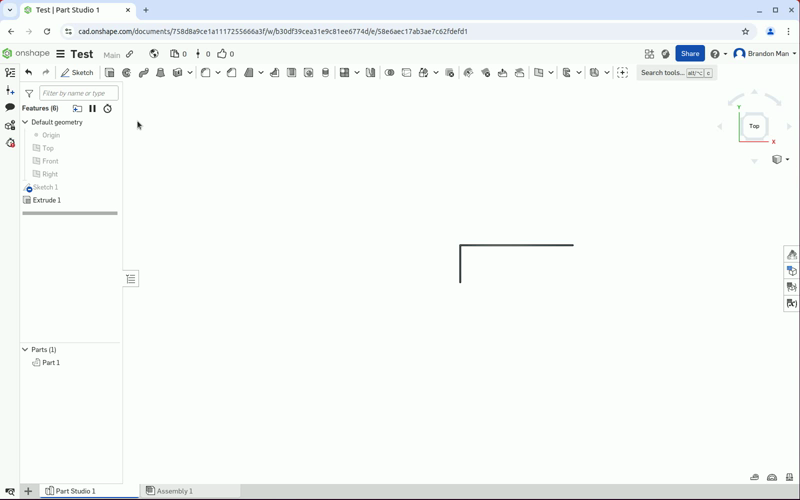
key(shift+h)
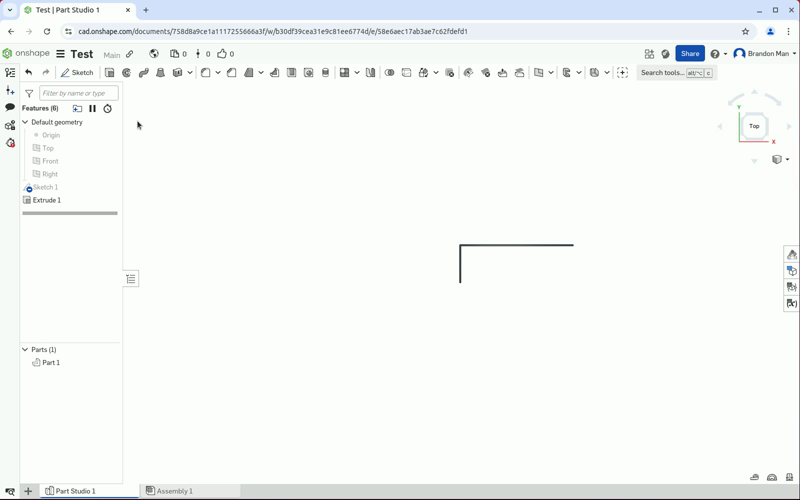
key(shift+h)
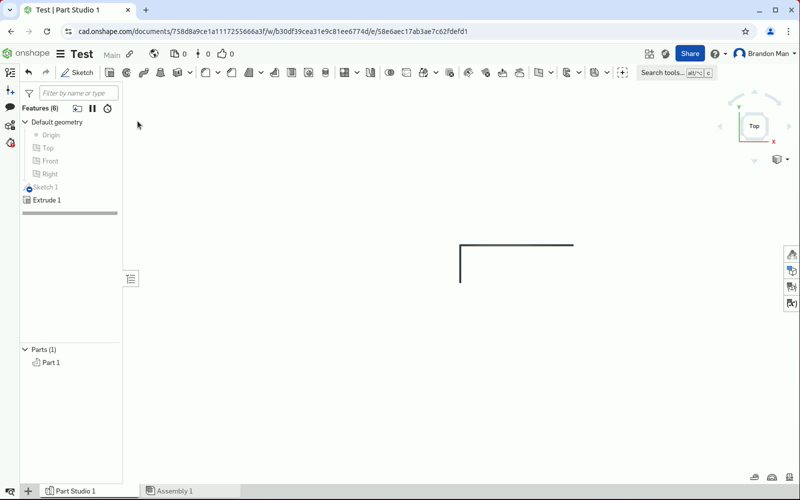
mouse_move(73, 189)
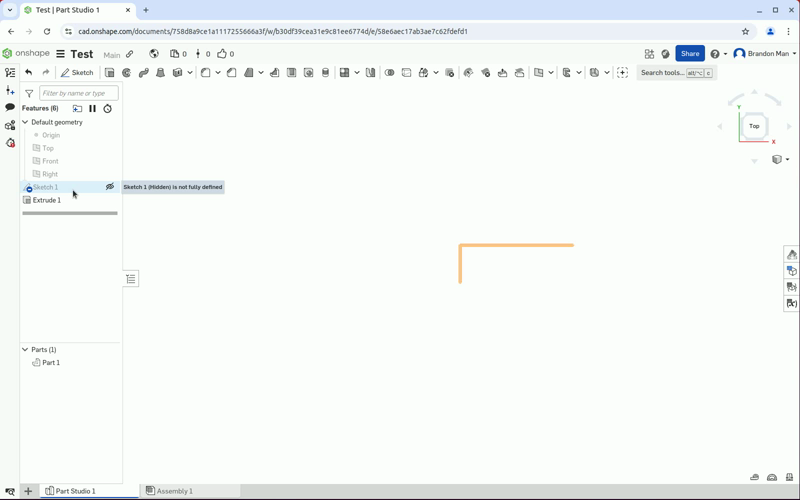
click(73, 189)
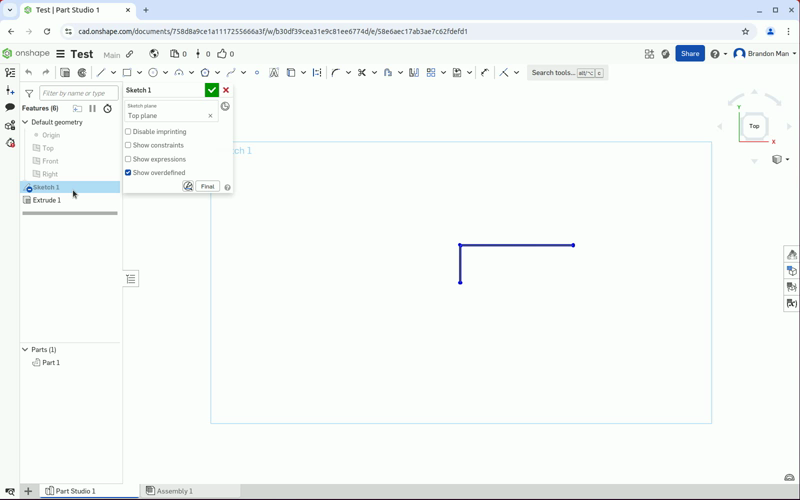
mouse_move(229, 92)
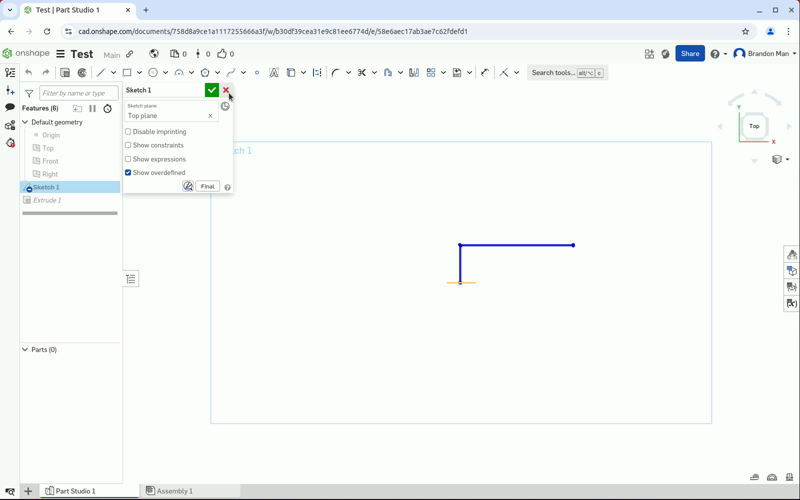
click(229, 92)
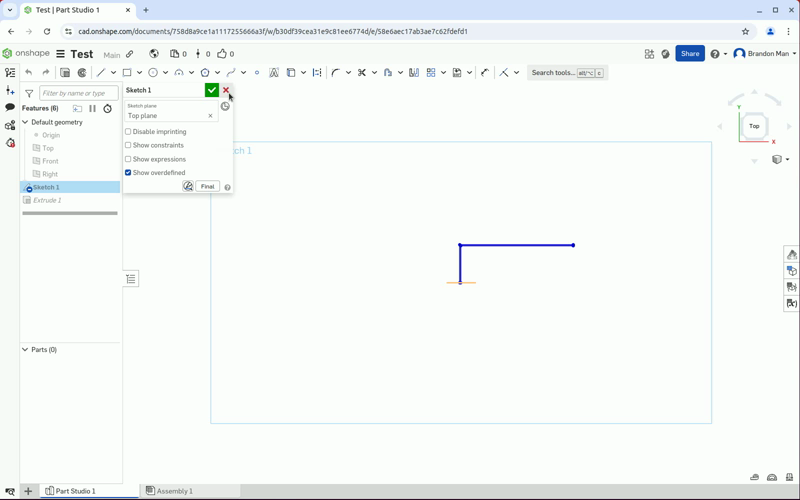
key(shift+s)
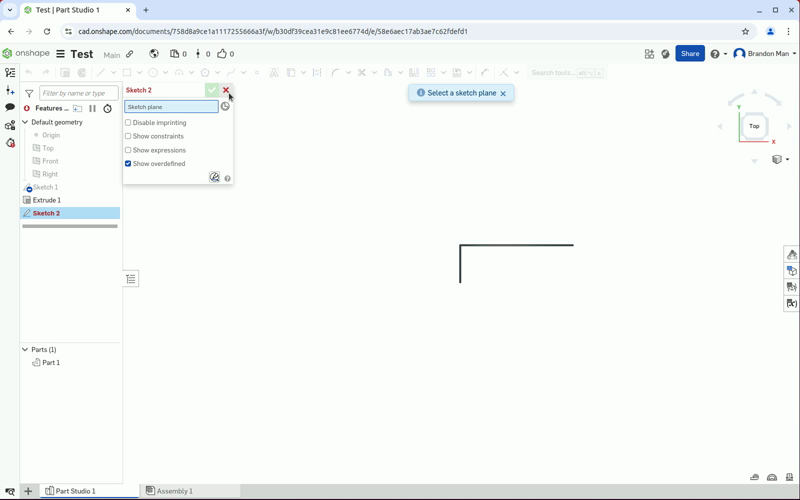
mouse_move(73, 150)
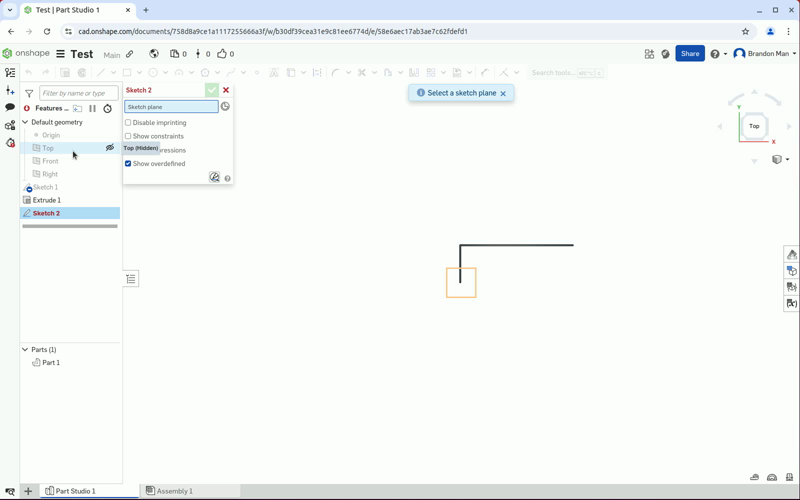
click(73, 150)
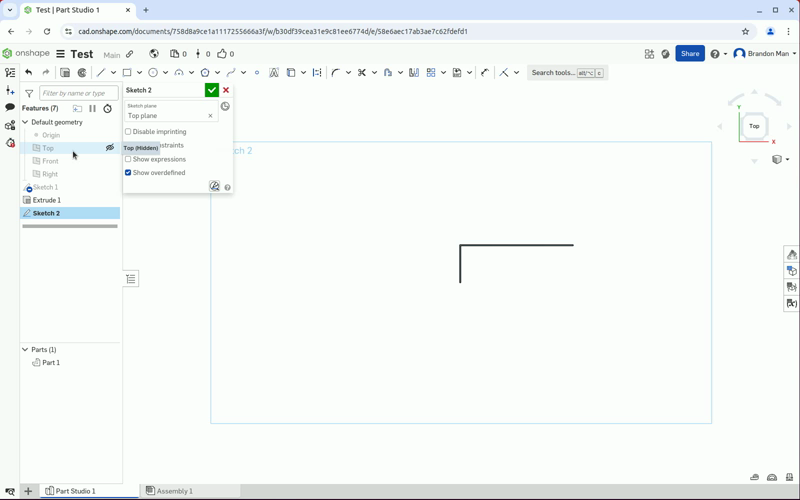
mouse_move(73, 352)
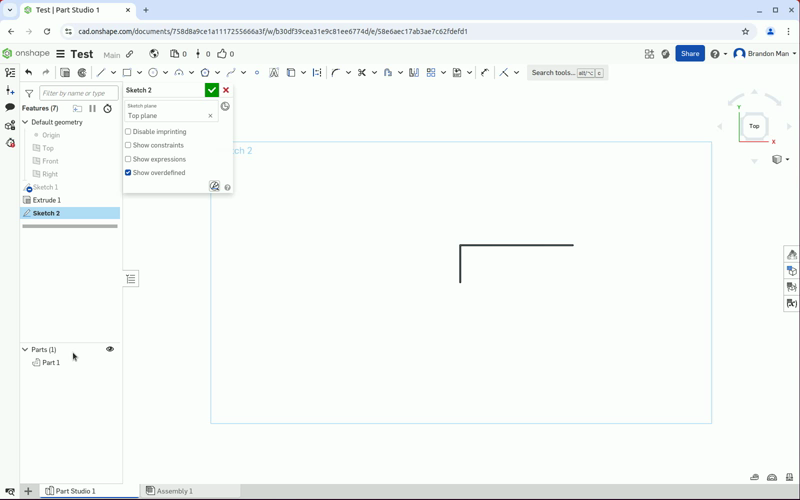
key(y)
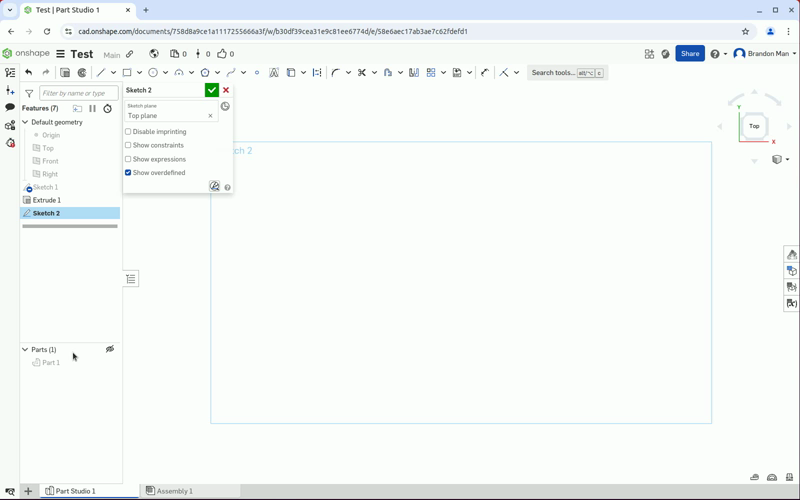
key(l)
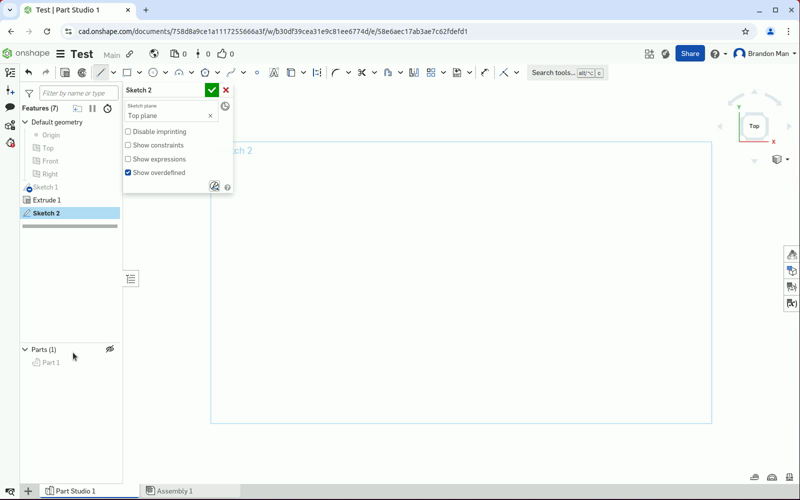
key_down(shift)
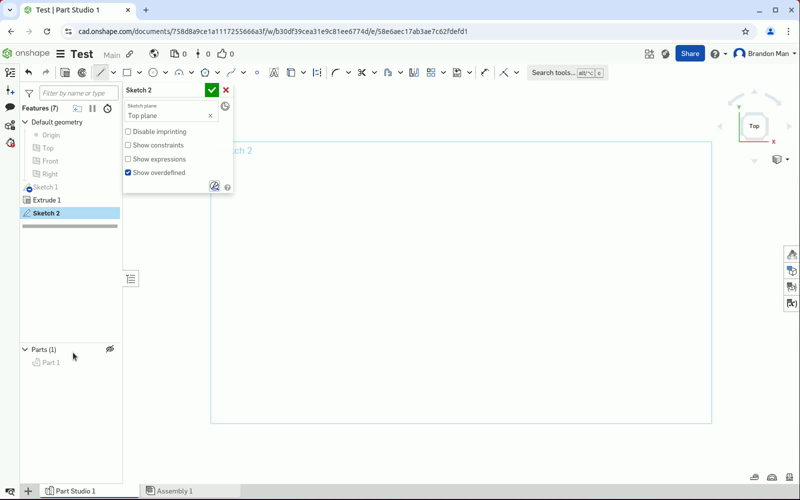
mouse_move(471, 258)
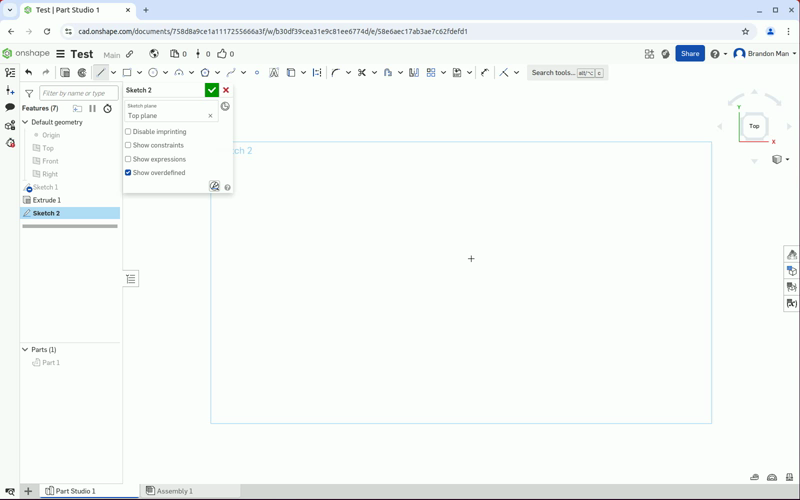
click(471, 258)
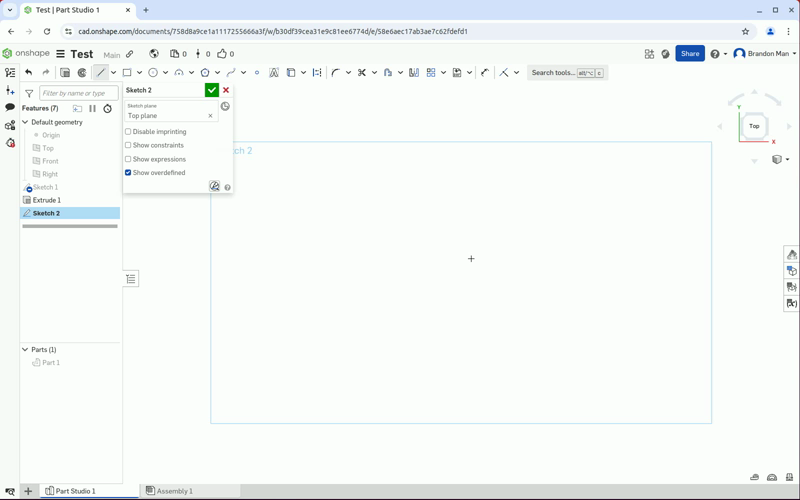
key_up(shift)
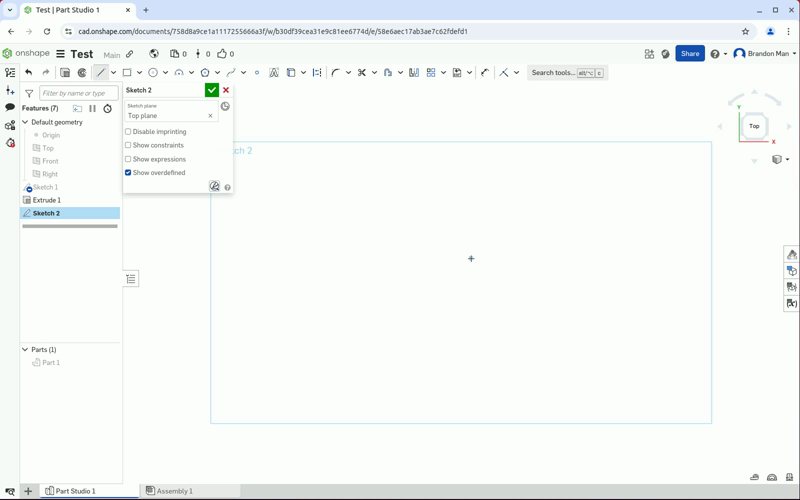
key_down(shift)
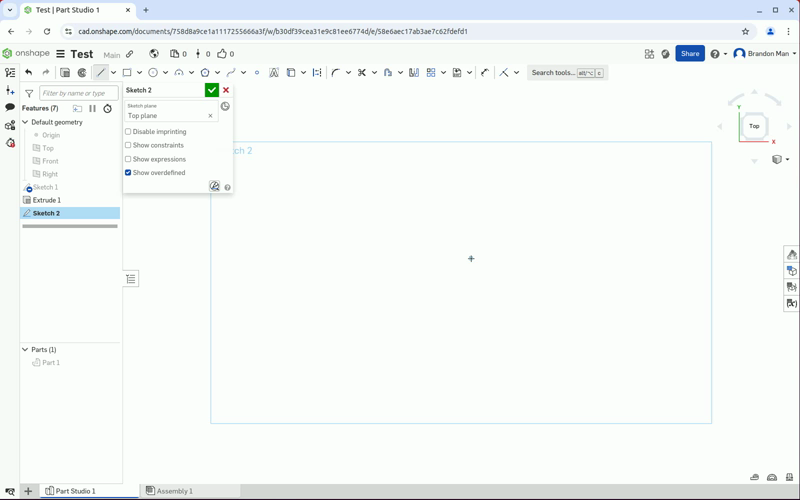
mouse_move(501, 258)
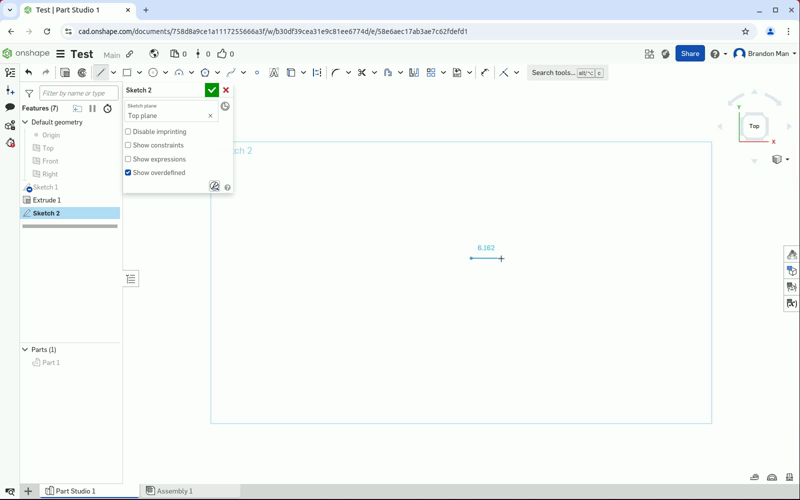
mouse_move(509, 258)
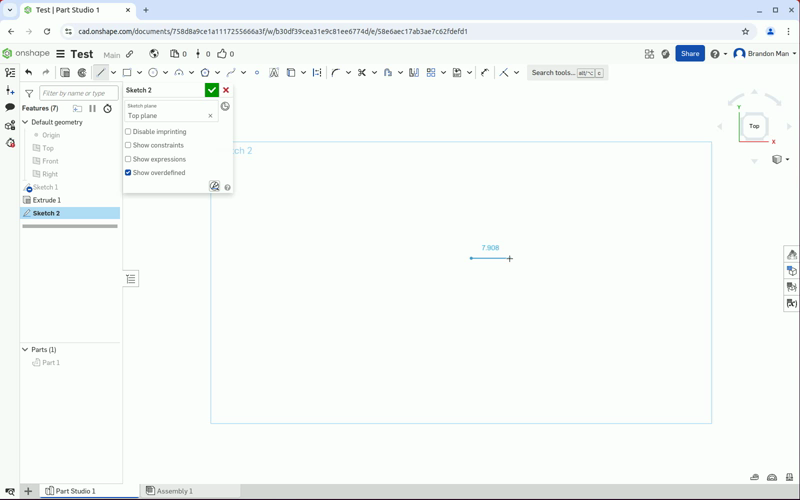
click(509, 258)
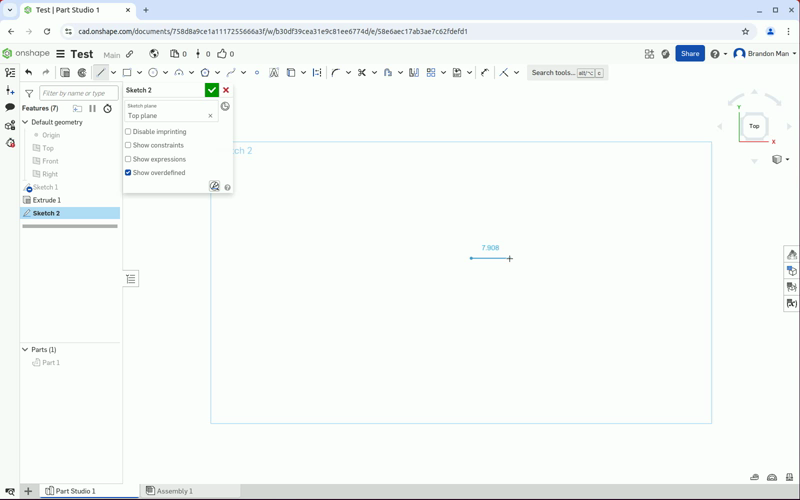
key_up(shift)
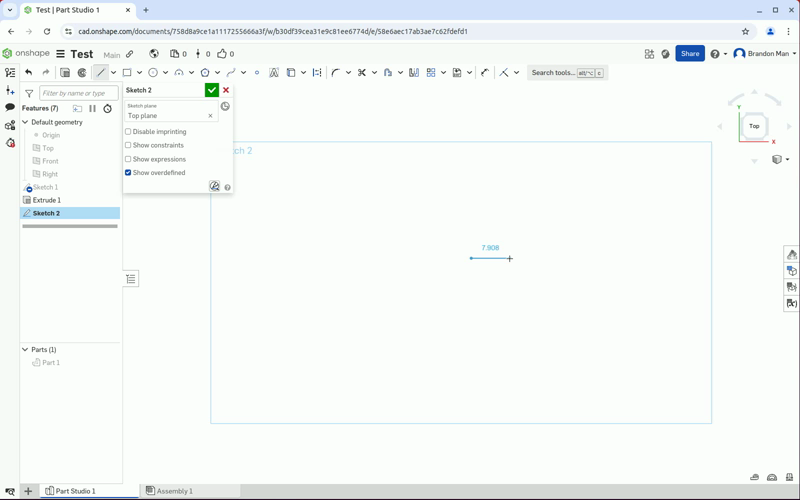
key_down(shift)
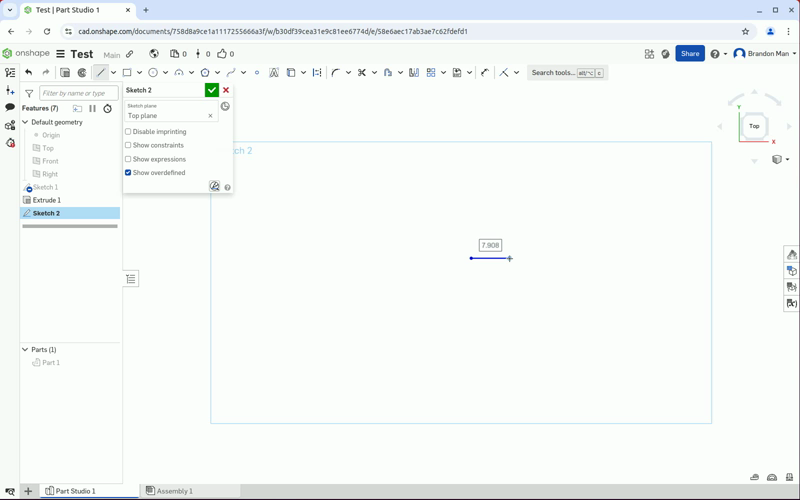
mouse_move(539, 258)
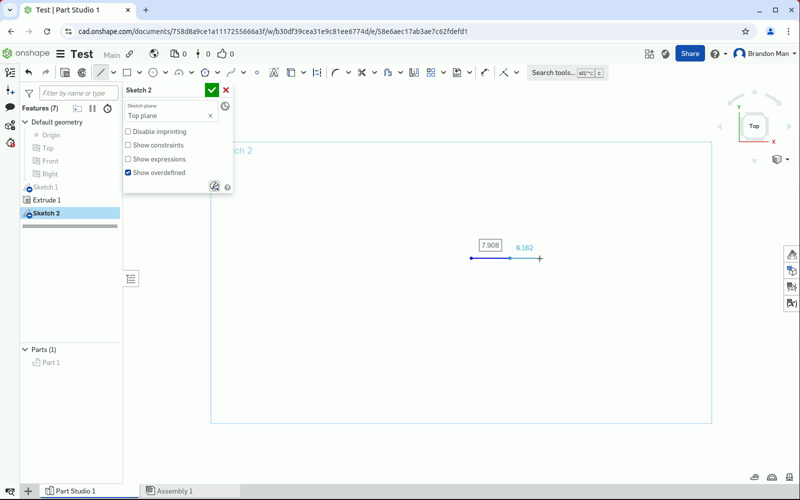
mouse_move(509, 245)
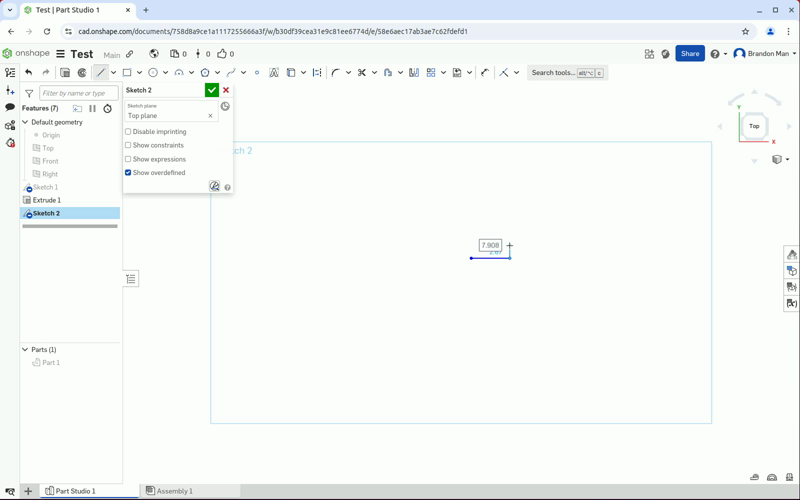
click(509, 245)
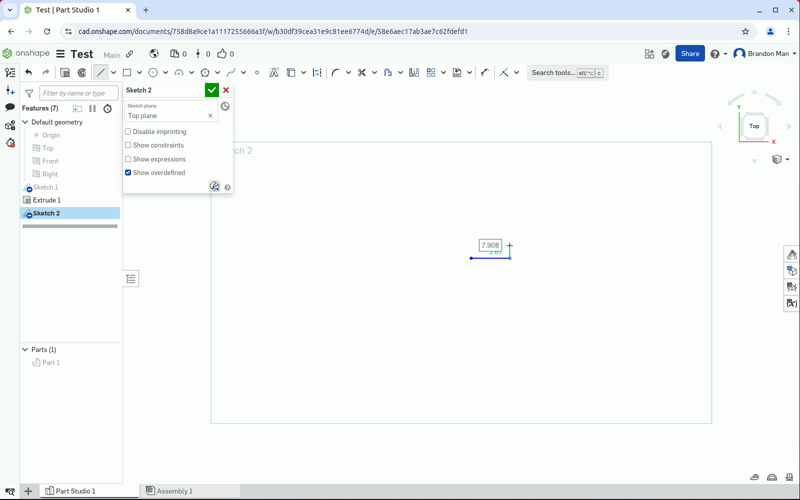
key_up(shift)
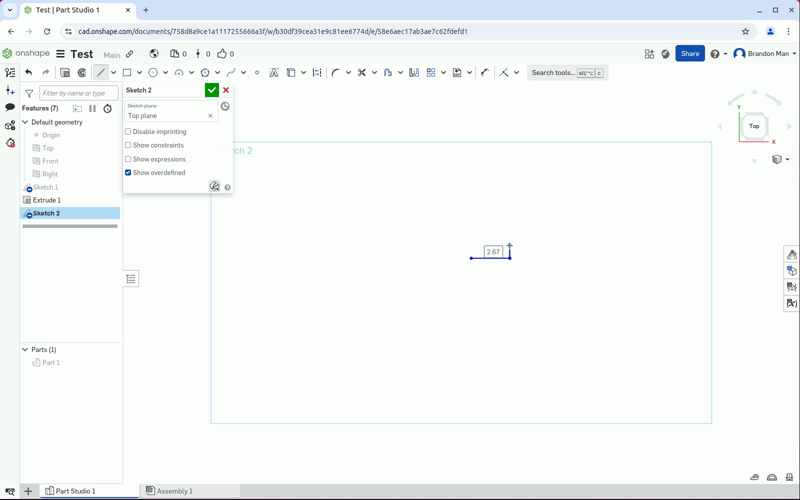
key_down(shift)
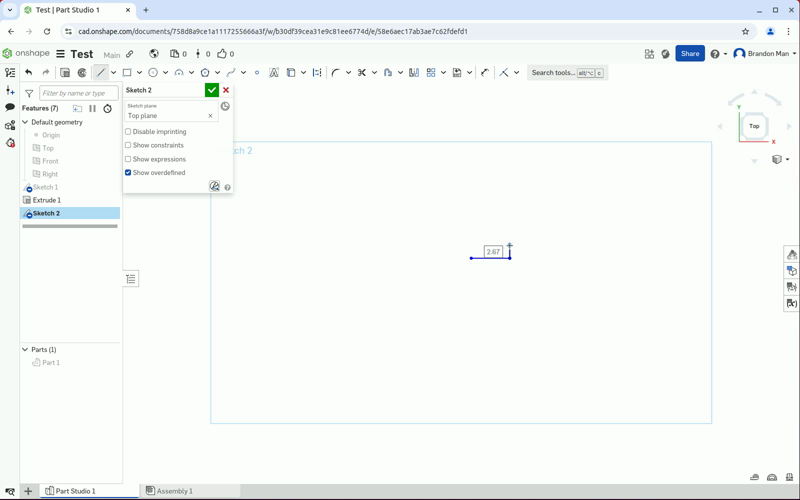
mouse_move(539, 245)
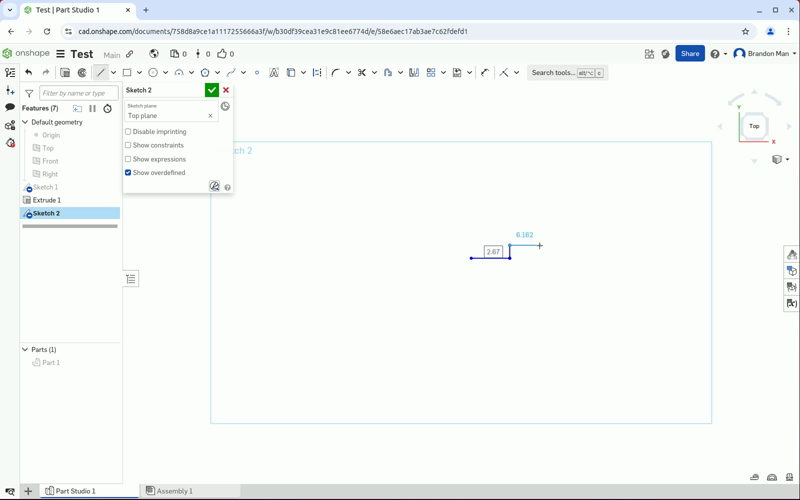
mouse_move(471, 245)
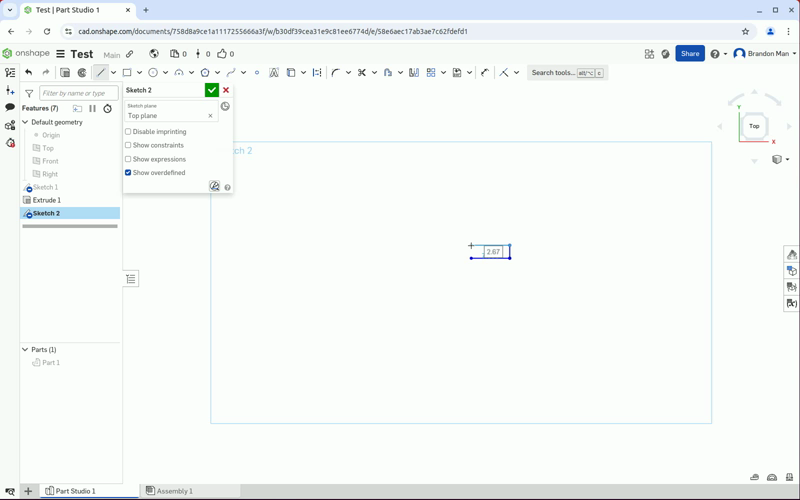
click(471, 245)
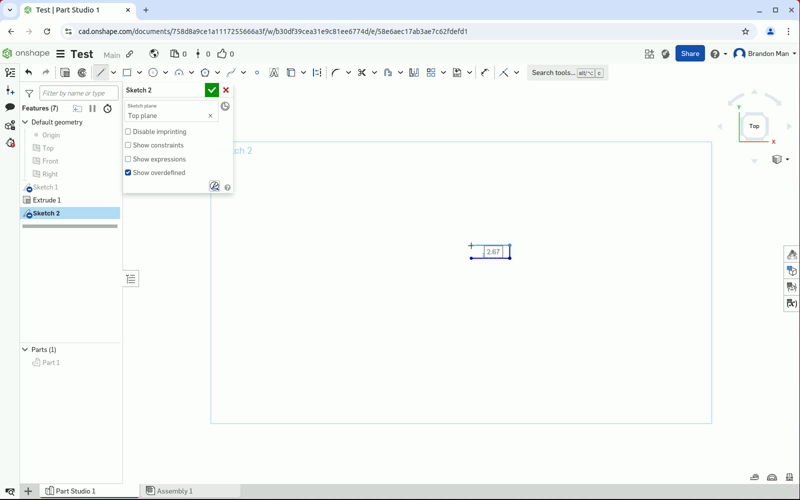
key_up(shift)
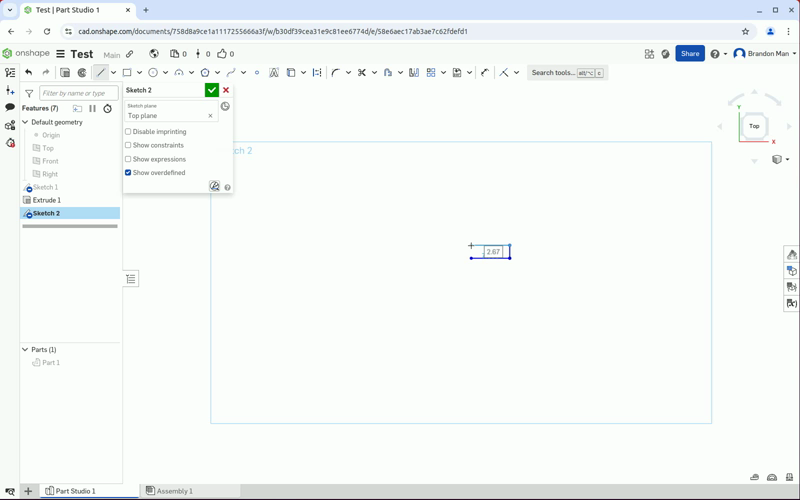
mouse_move(501, 245)
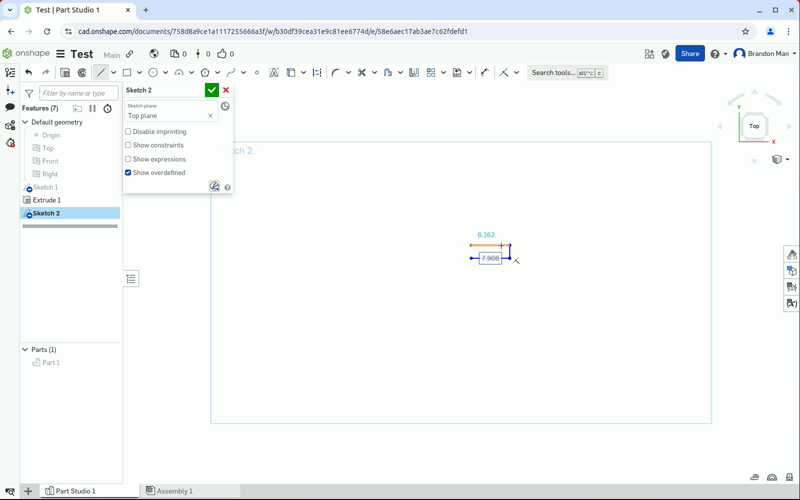
key_down(shift)
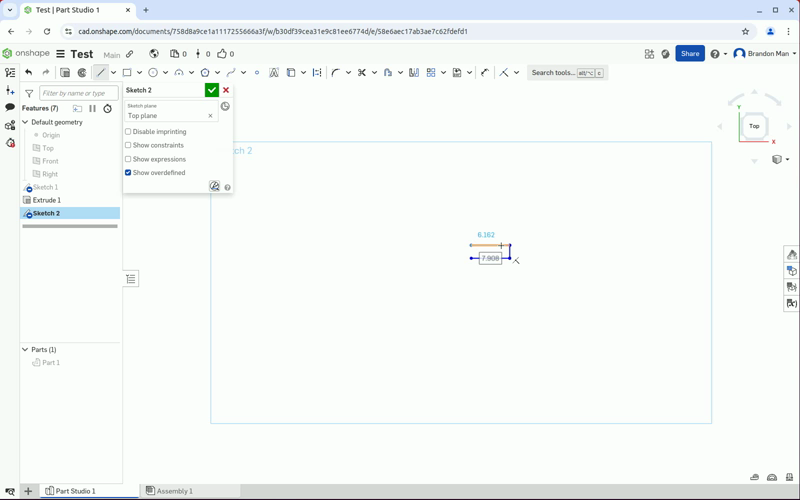
mouse_move(471, 258)
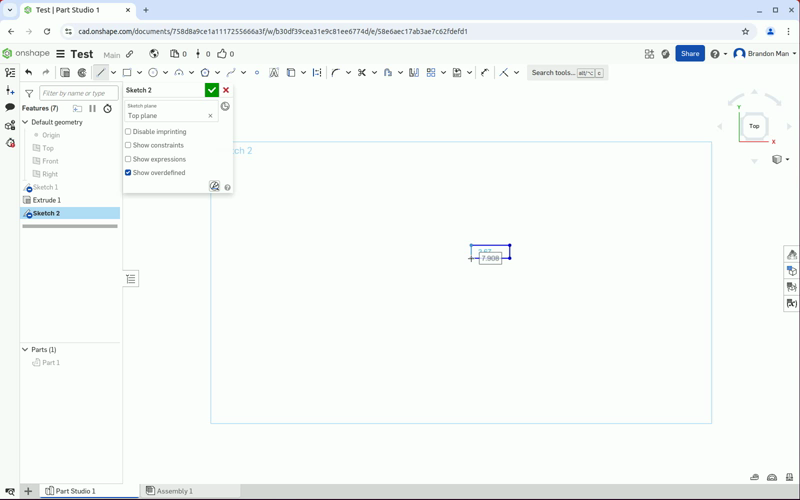
key_up(shift)
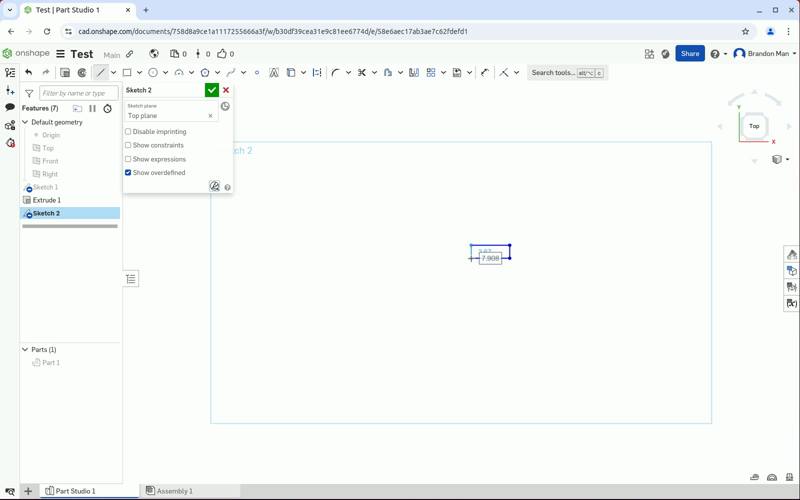
click(471, 258)
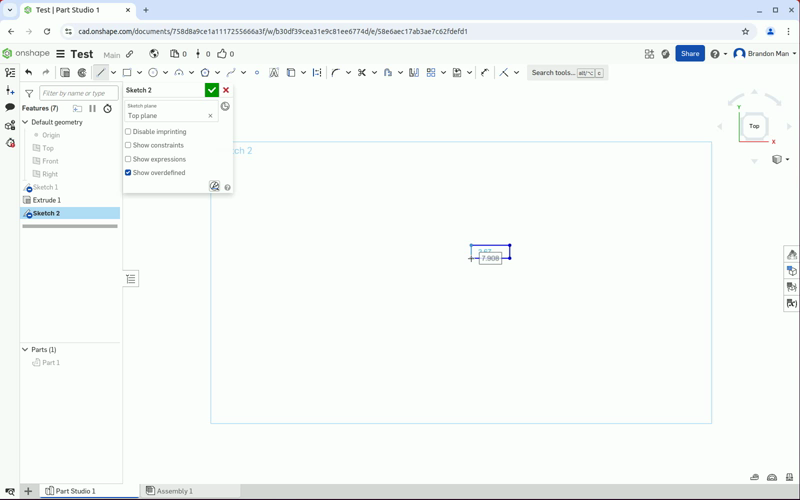
key(esc)
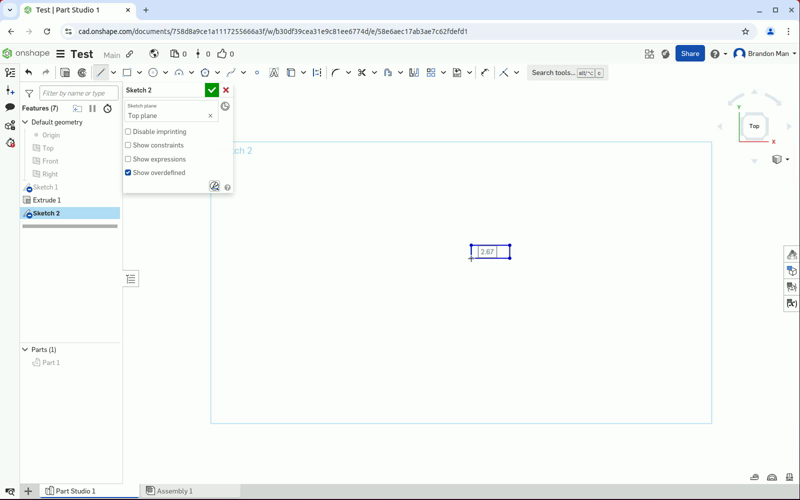
mouse_move(493, 254)
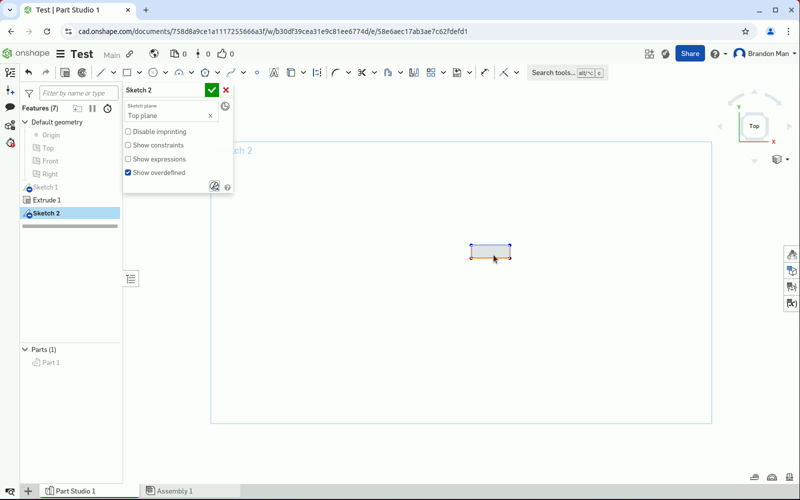
scroll(6)
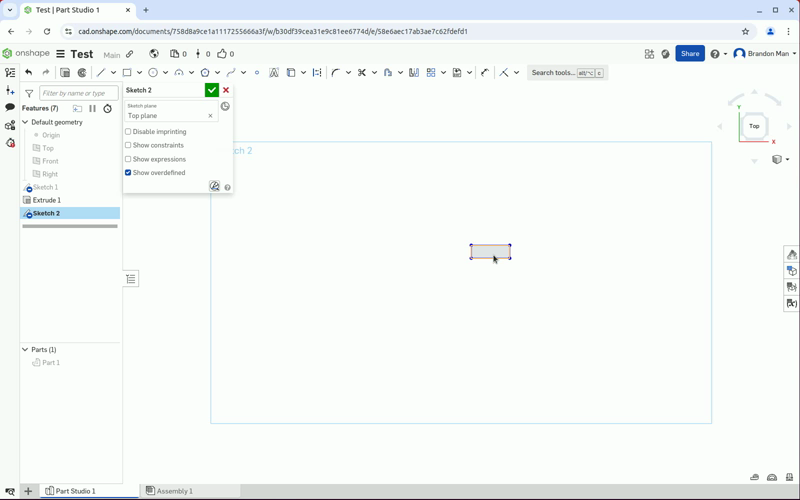
scroll(6)
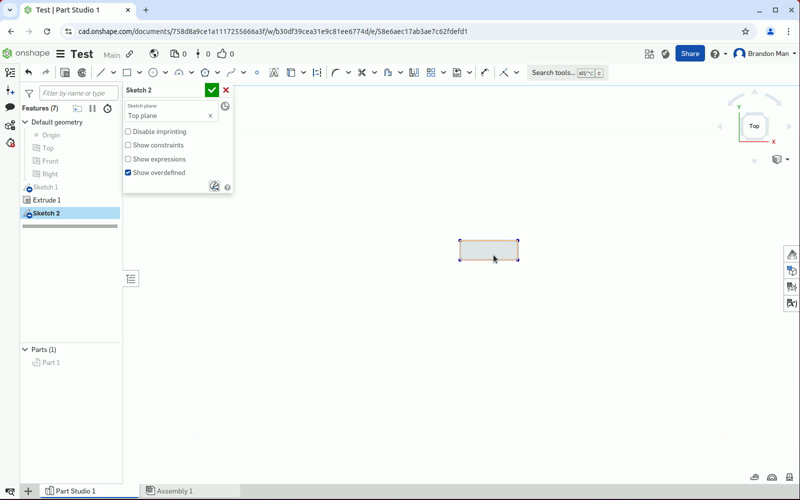
scroll(6)
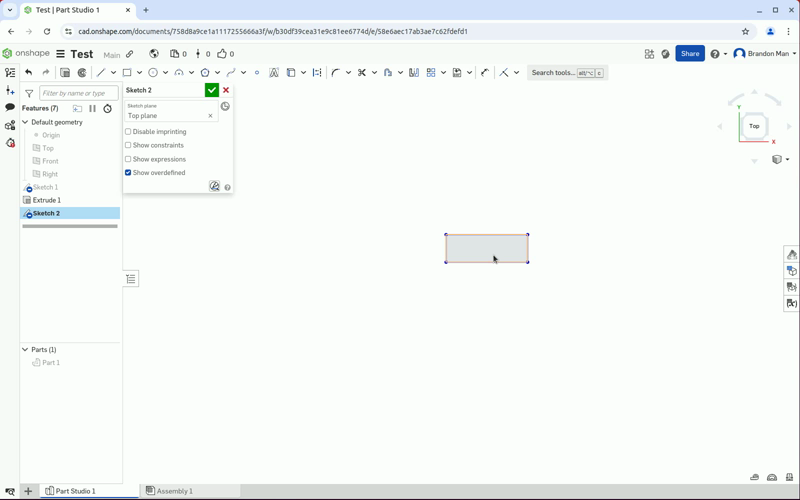
scroll(6)
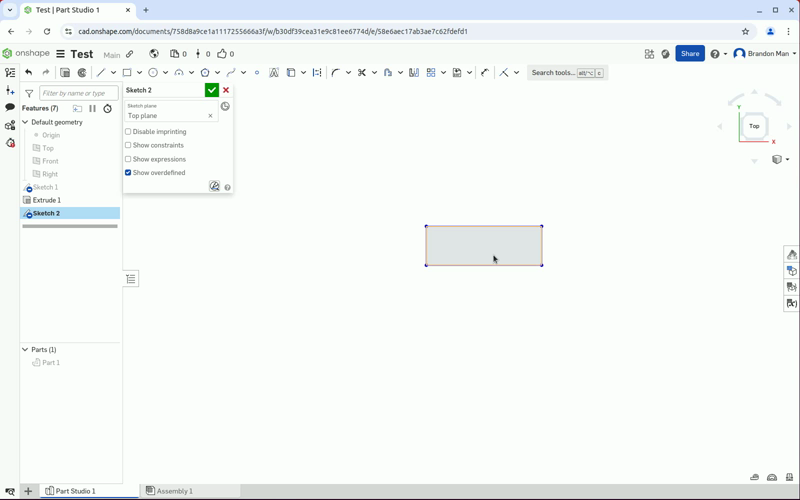
scroll(6)
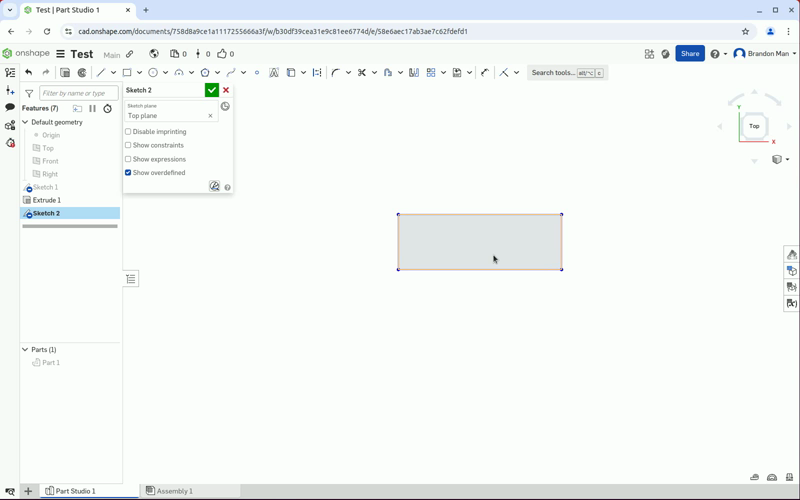
scroll(6)
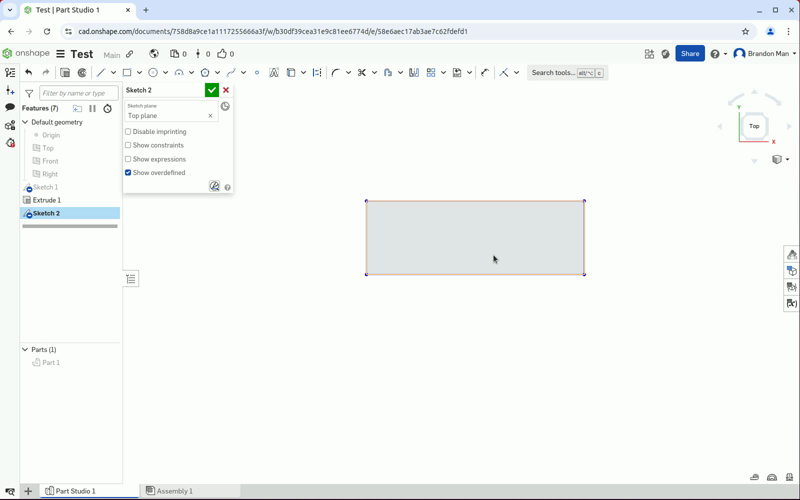
scroll(6)
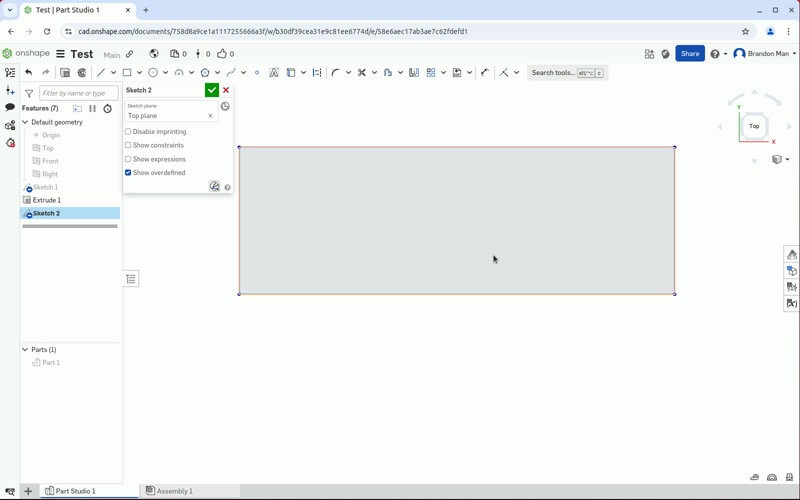
click(493, 254)
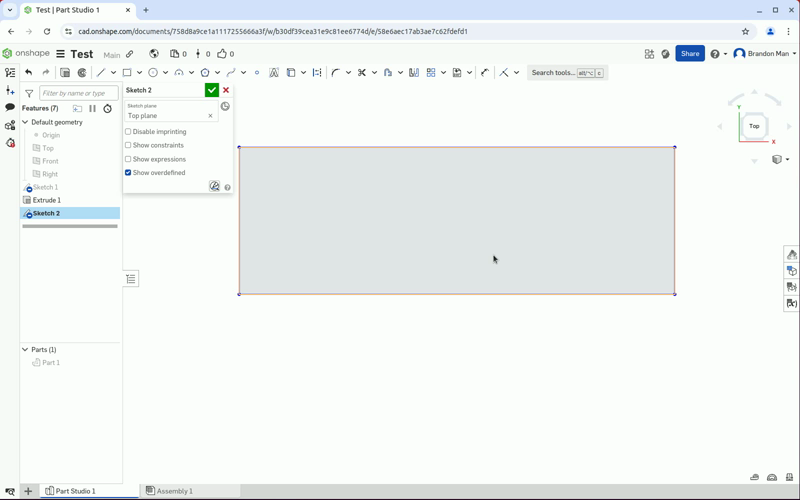
scroll(-6)
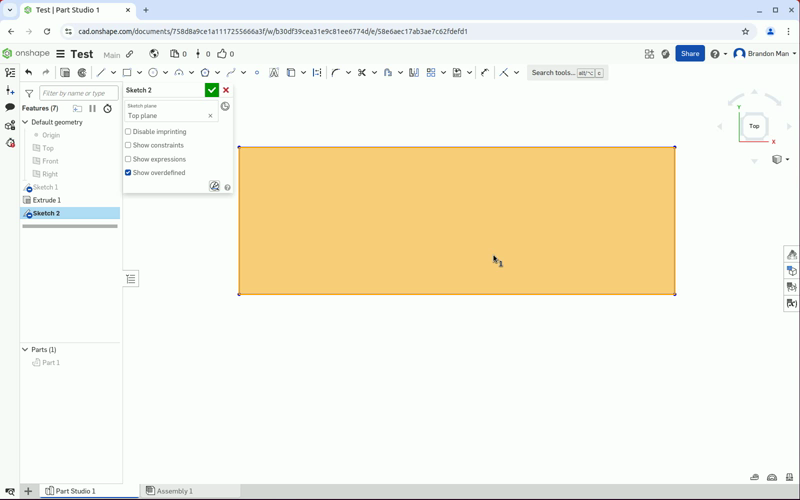
scroll(-6)
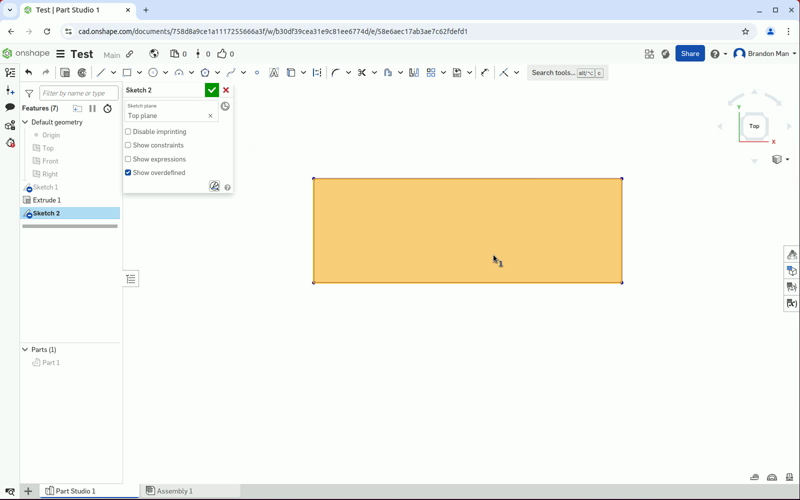
scroll(-6)
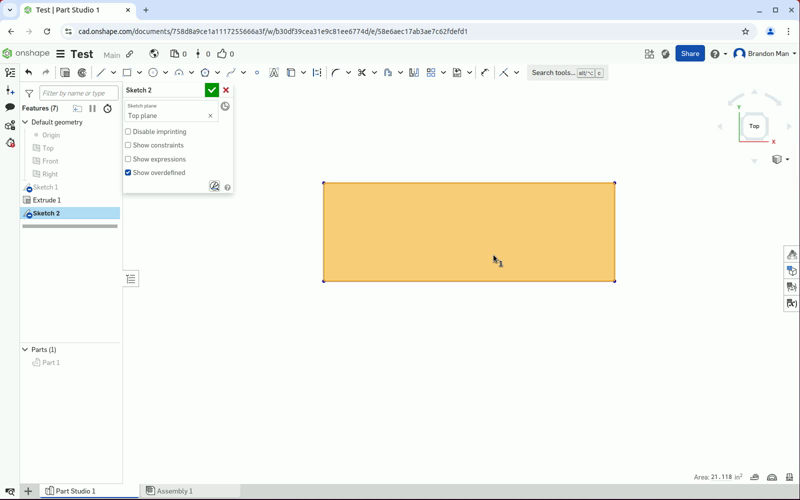
scroll(-6)
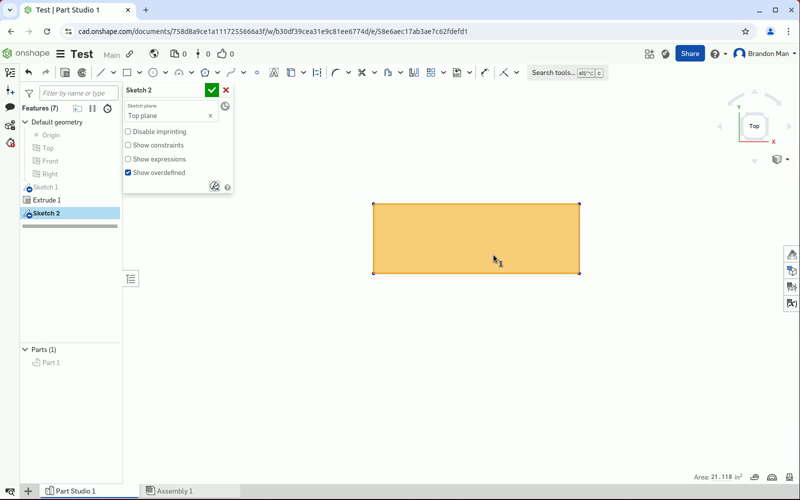
scroll(-6)
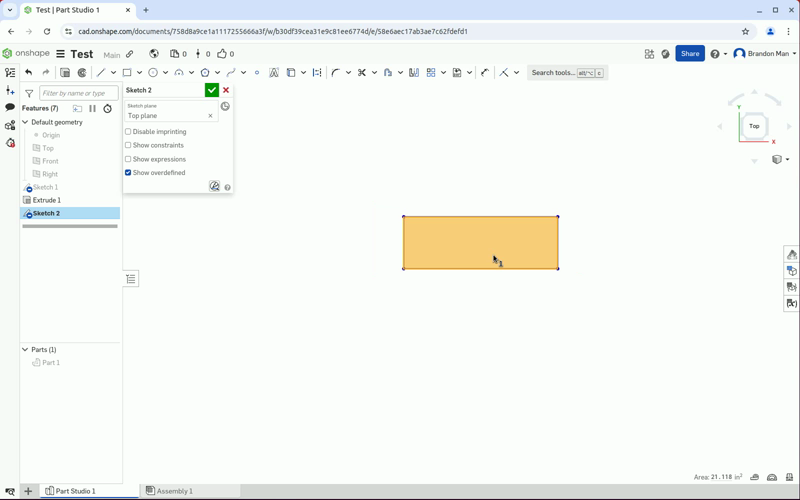
scroll(-6)
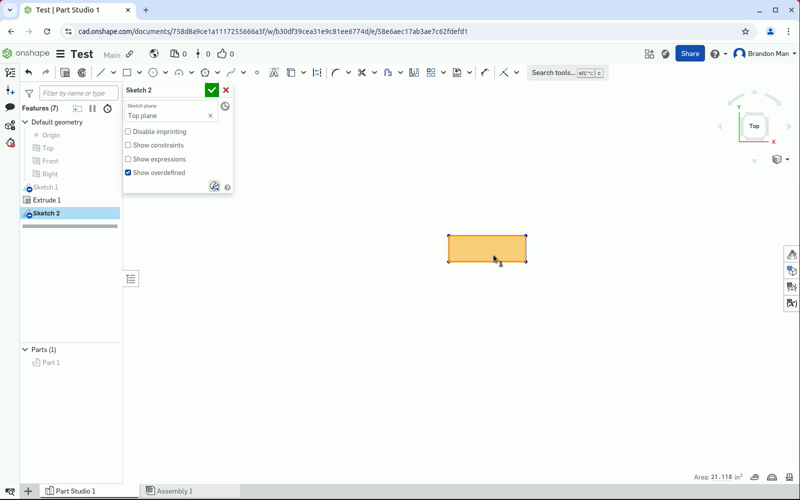
scroll(-6)
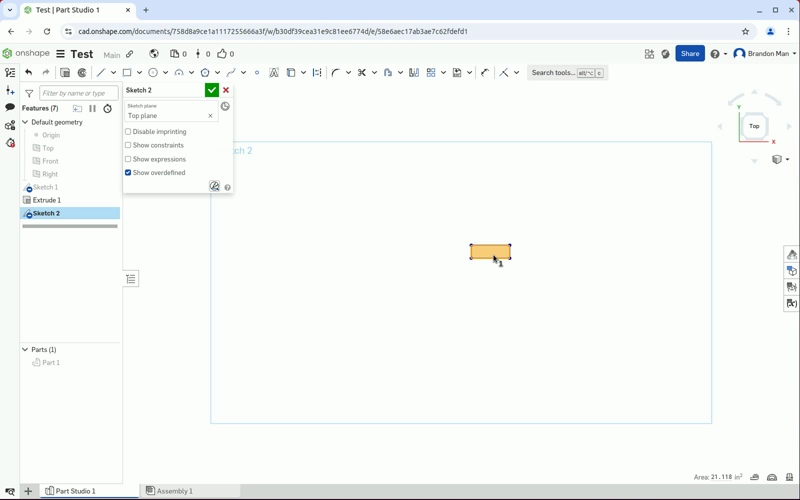
mouse_move(73, 352)
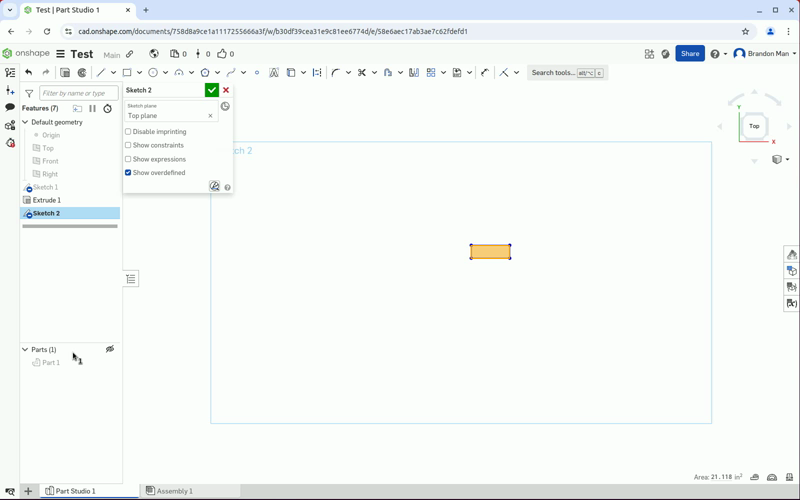
key(shift+y)
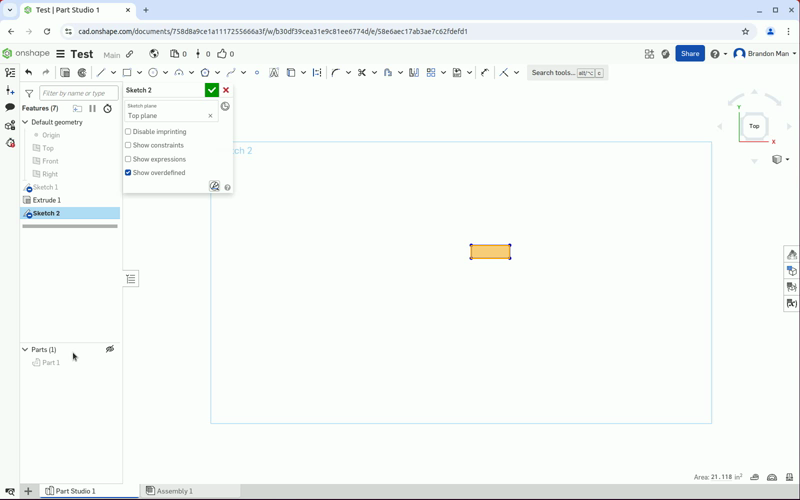
key(shift+e)
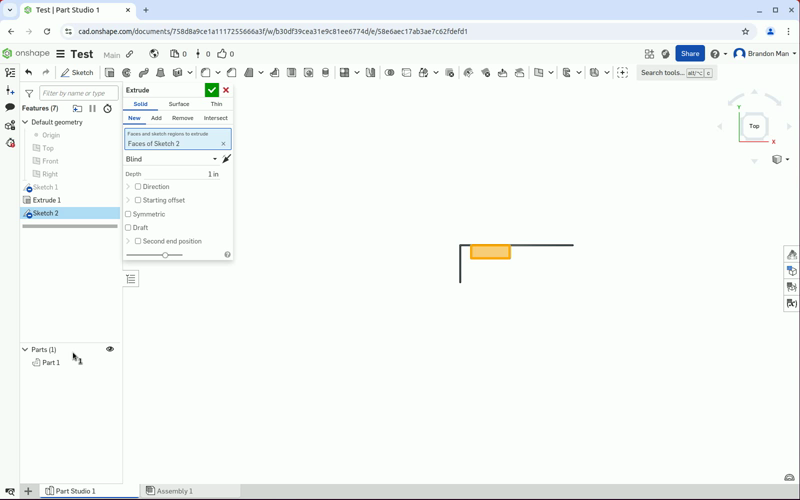
mouse_move(143, 106)
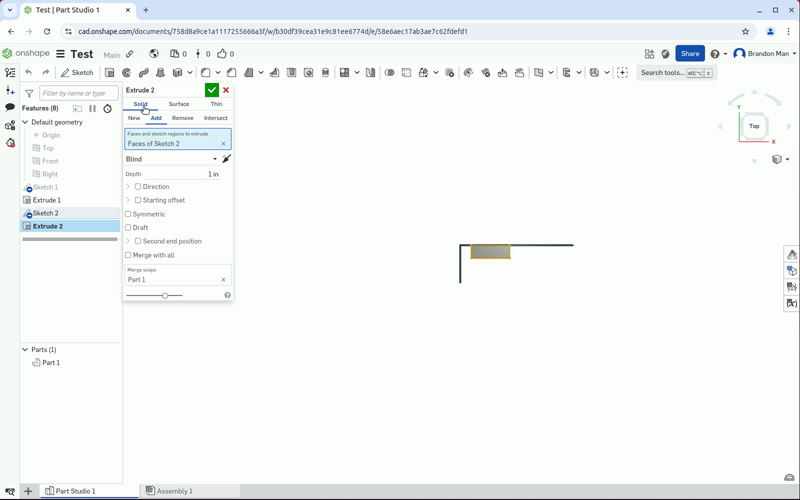
click(143, 106)
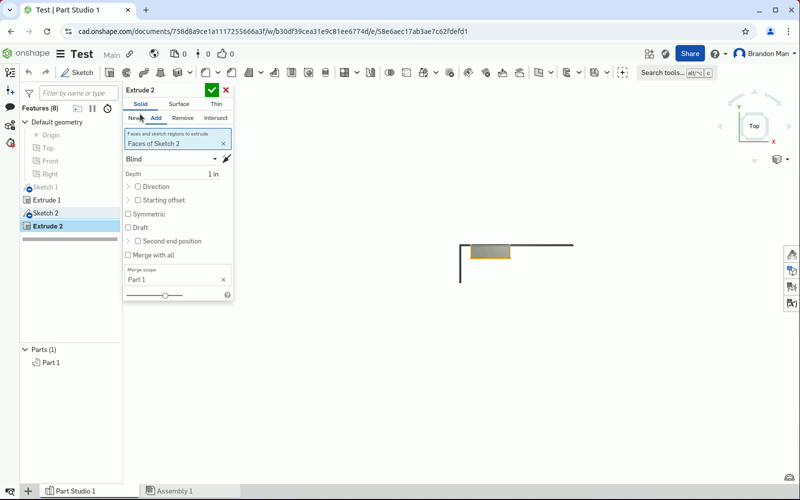
mouse_move(137, 120)
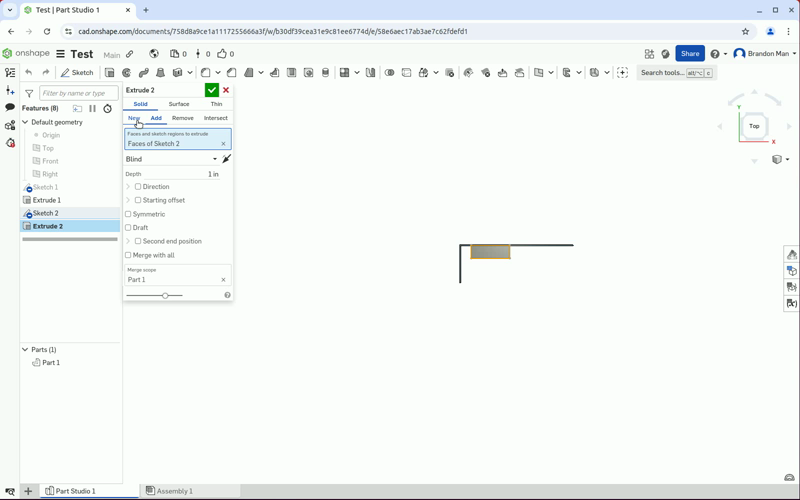
click(137, 120)
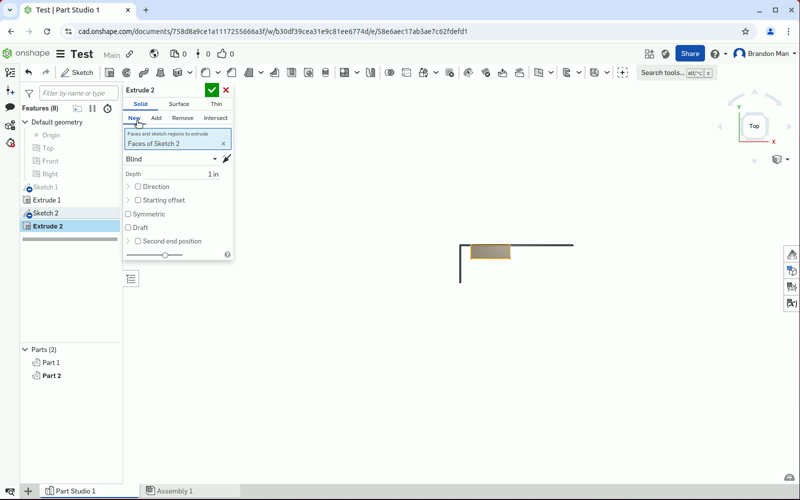
key(tab, 4)
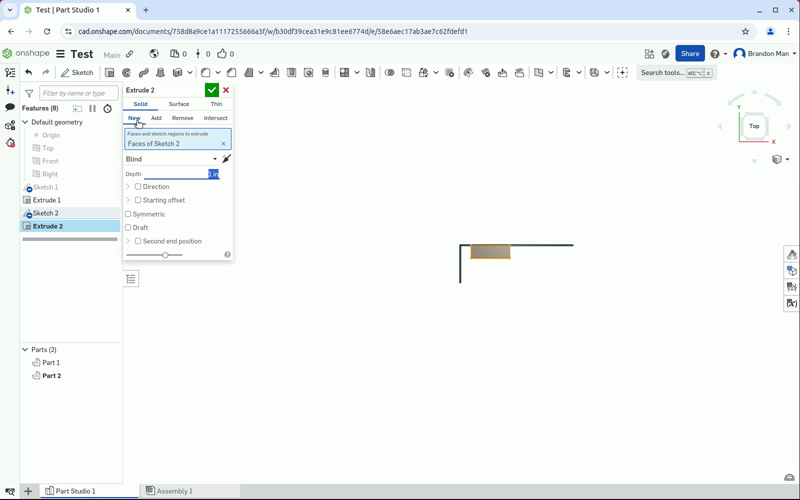
text(4.092)
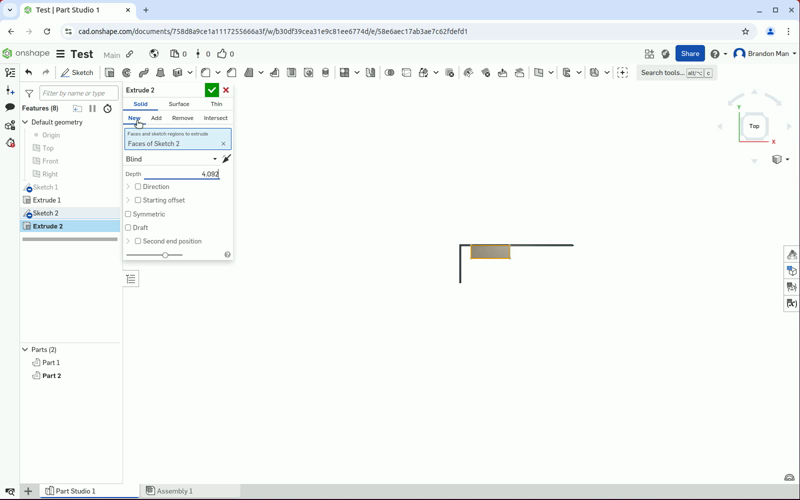
key(enter)
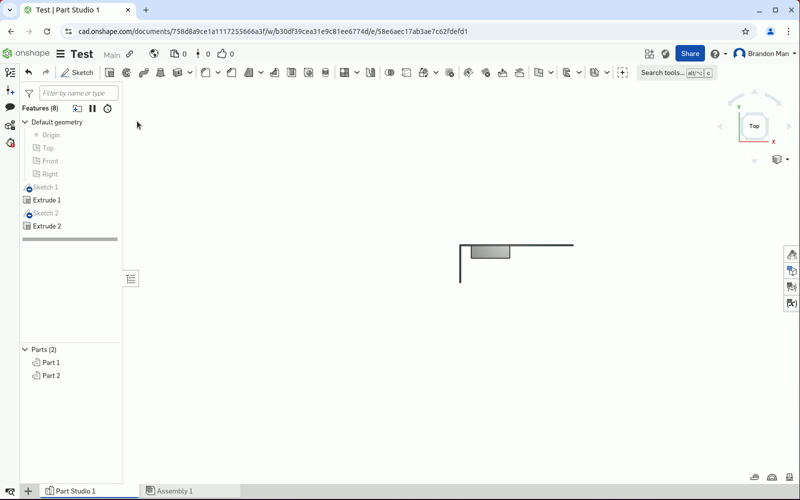
key(shift+h)
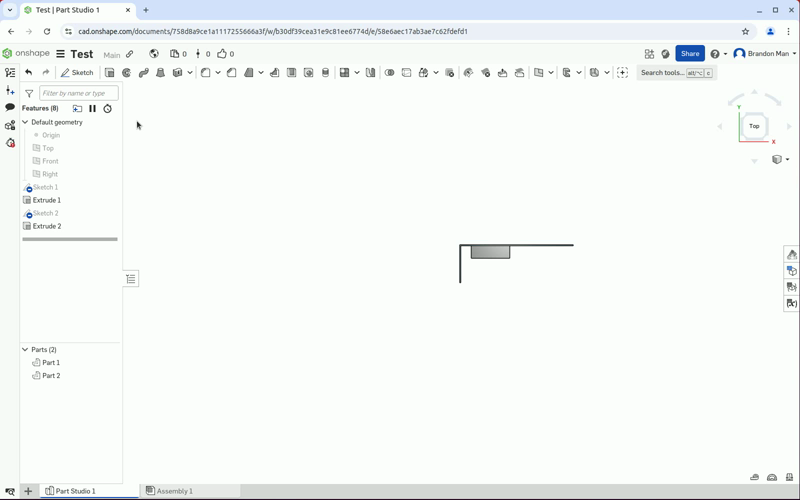
key(shift+h)
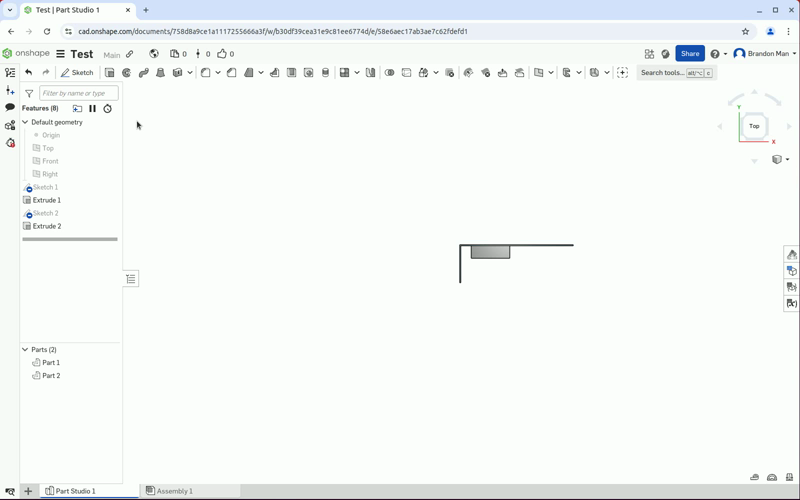
mouse_move(73, 189)
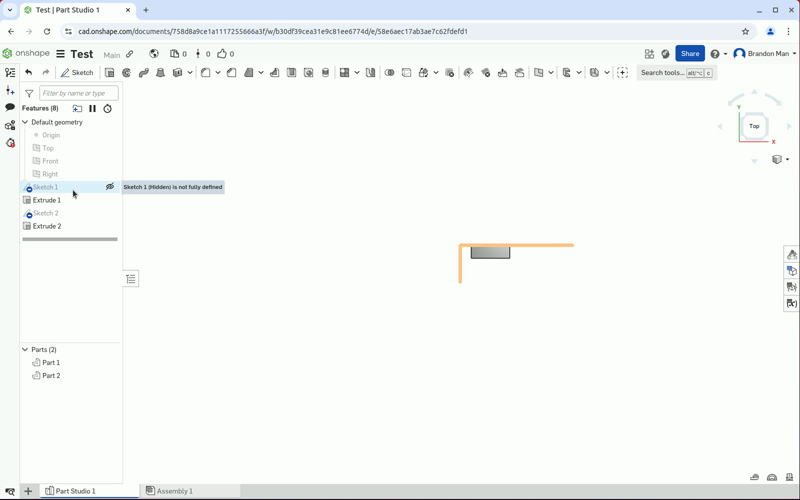
click(73, 189)
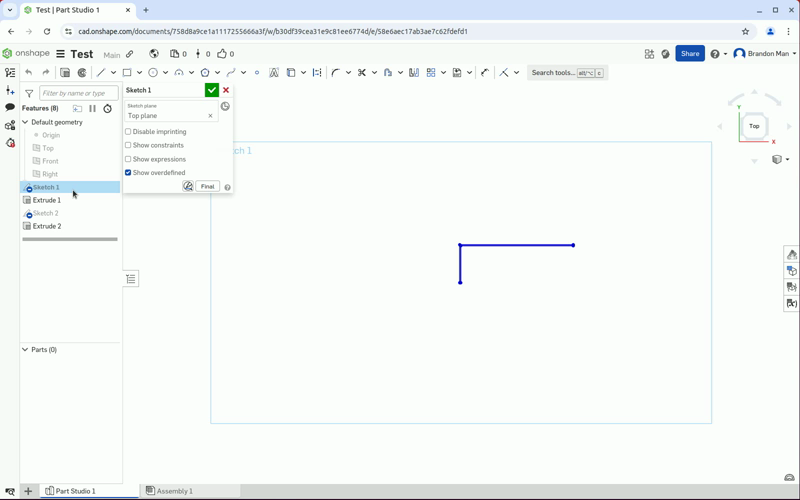
mouse_move(229, 92)
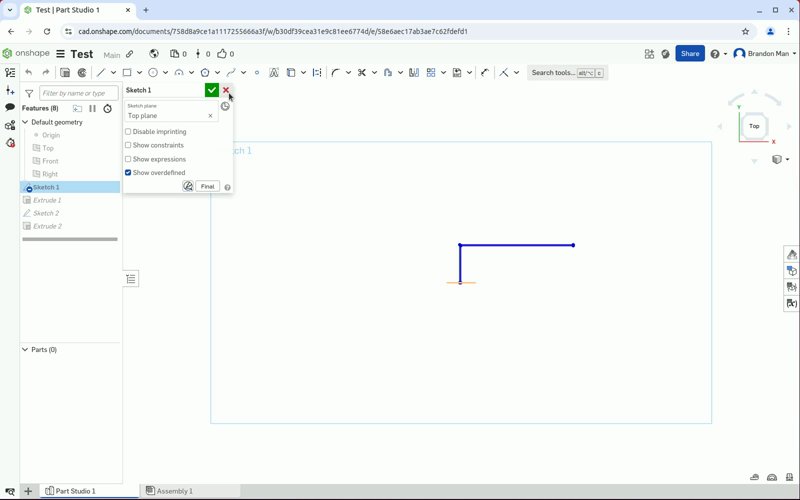
click(229, 92)
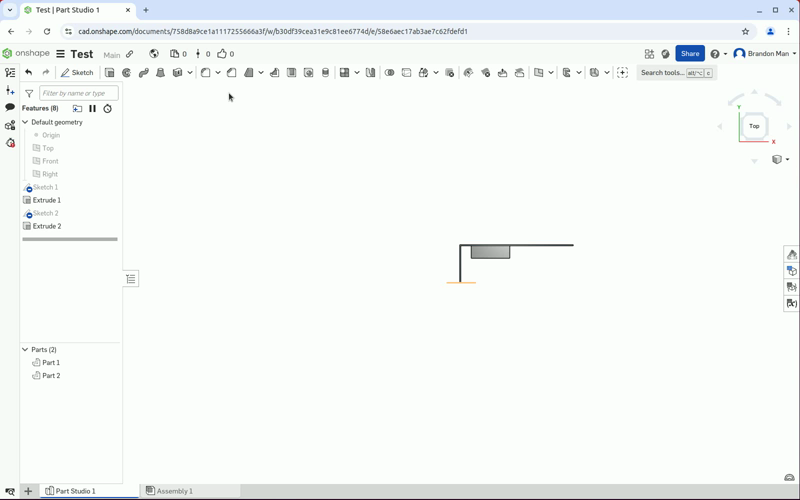
mouse_move(73, 352)
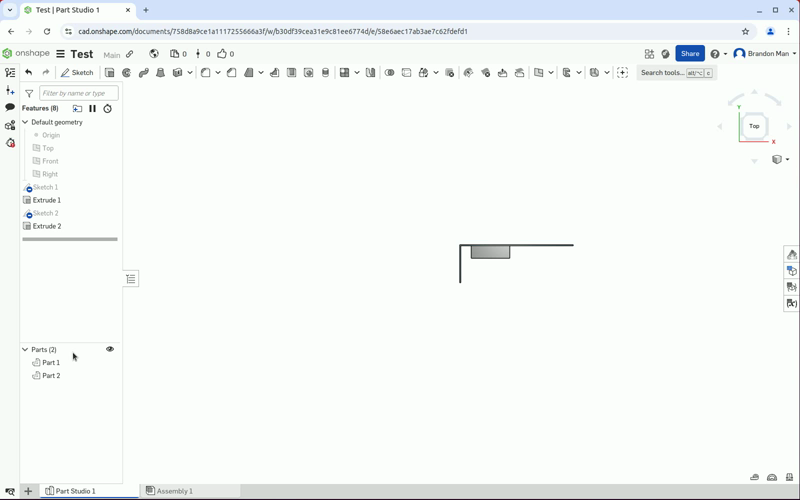
key(y)
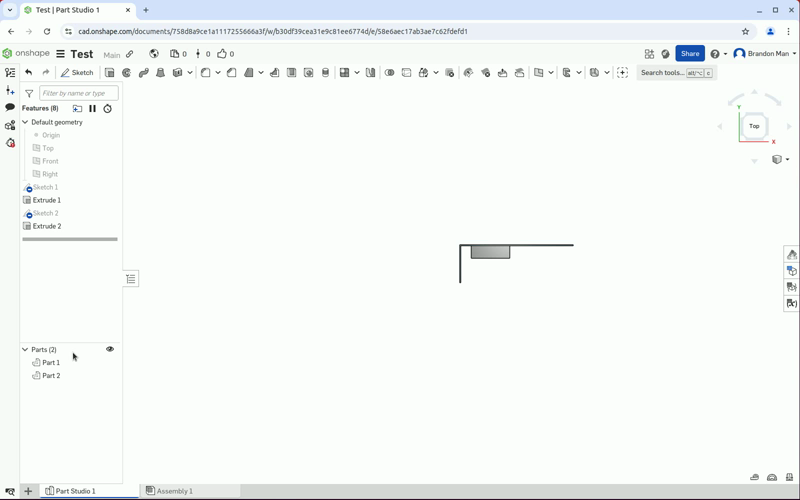
key(shift+p)
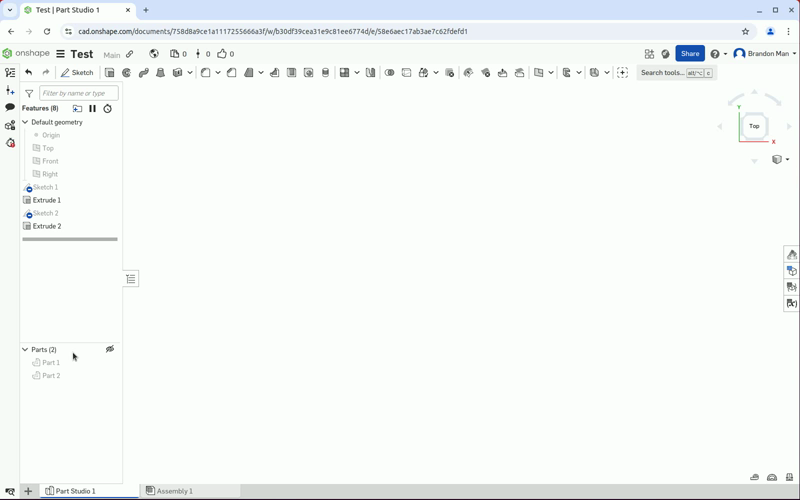
key(space)
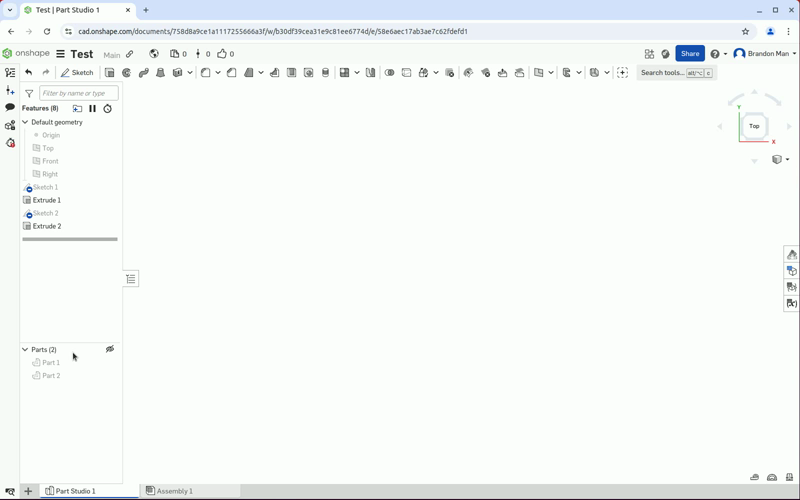
key_down(shift)
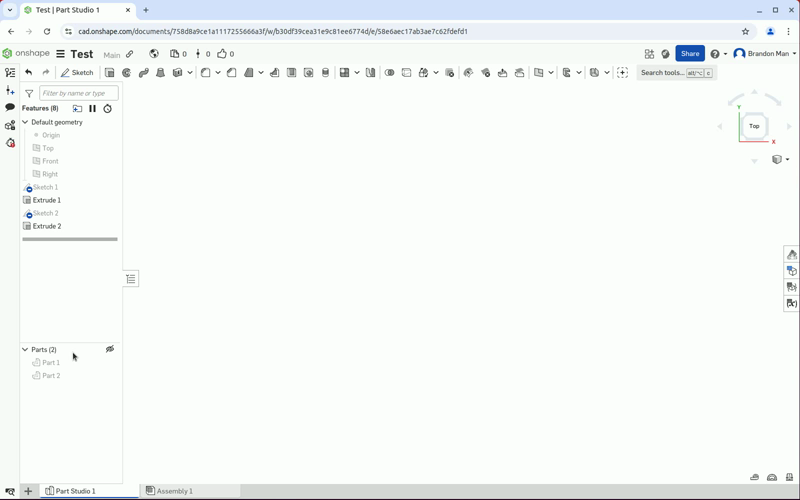
key(up)
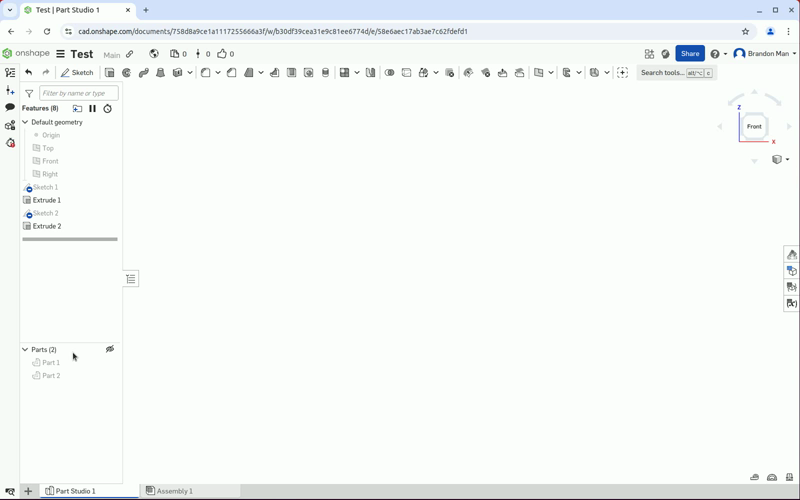
key_up(shift)
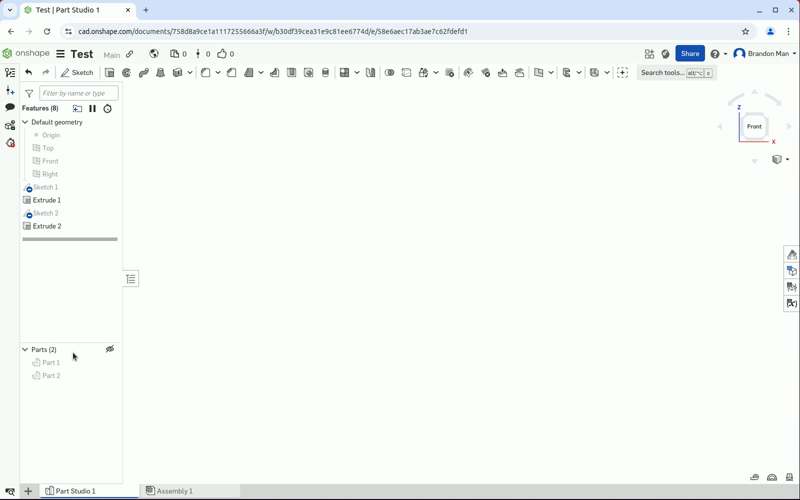
mouse_move(73, 352)
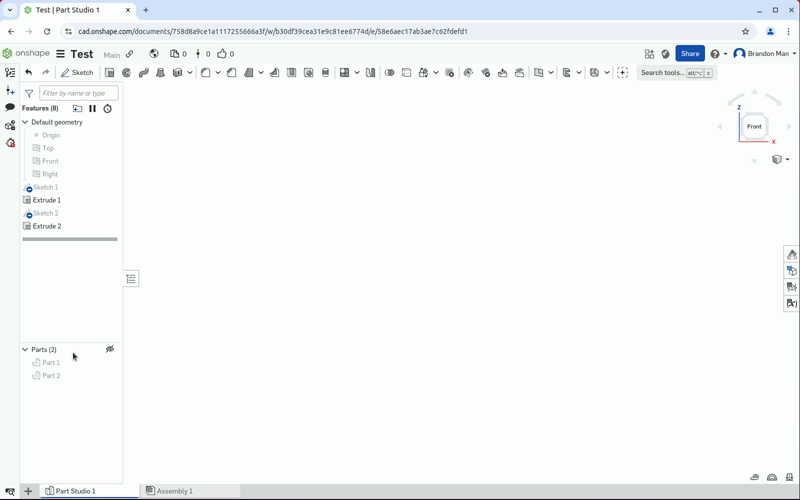
key(shift+y)
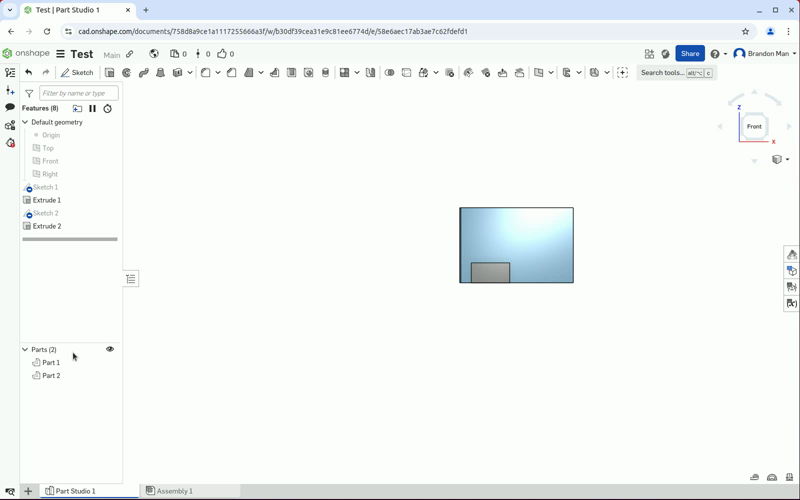
mouse_move(541, 75)
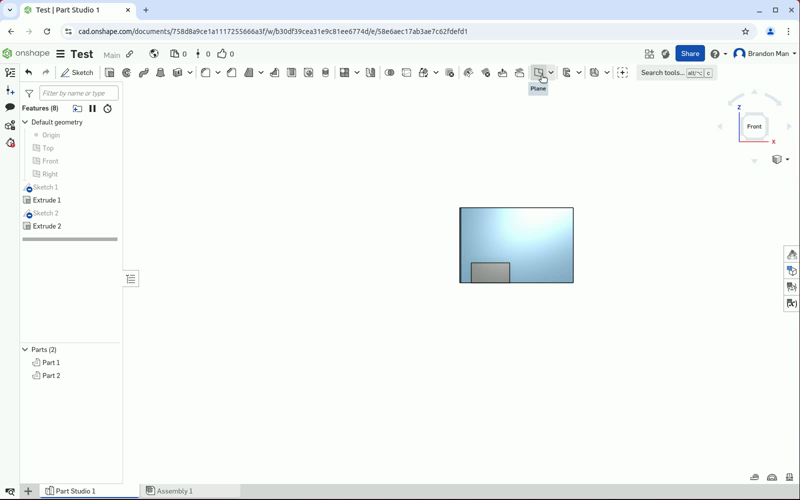
click(541, 75)
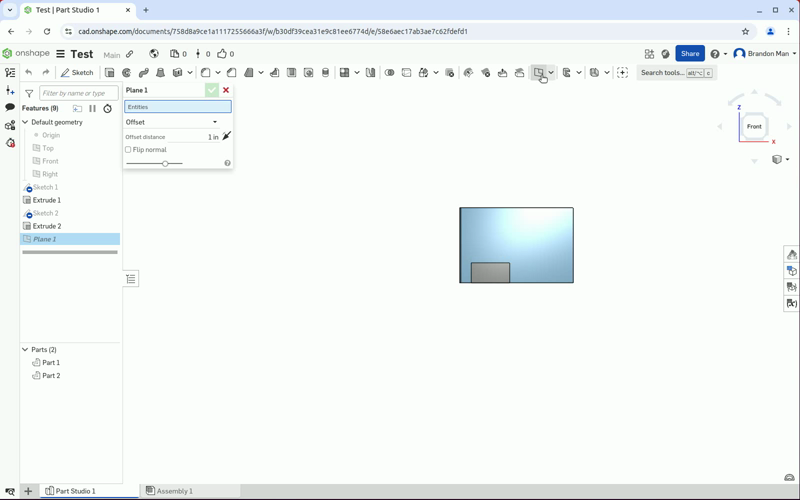
mouse_move(73, 163)
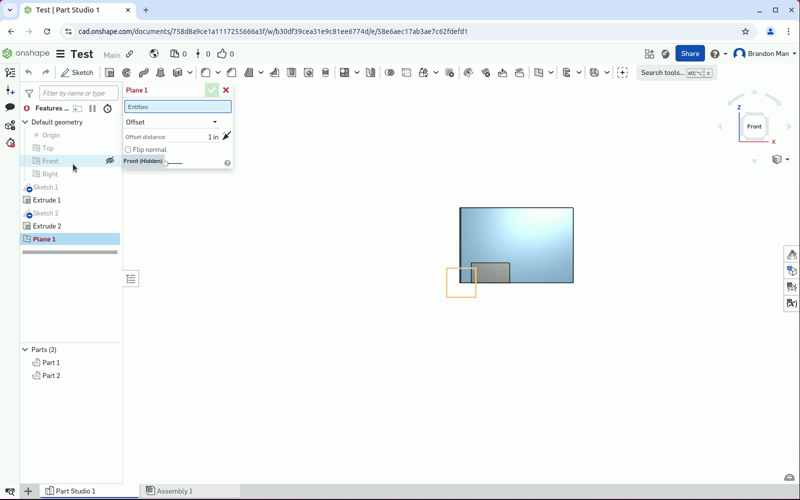
click(73, 163)
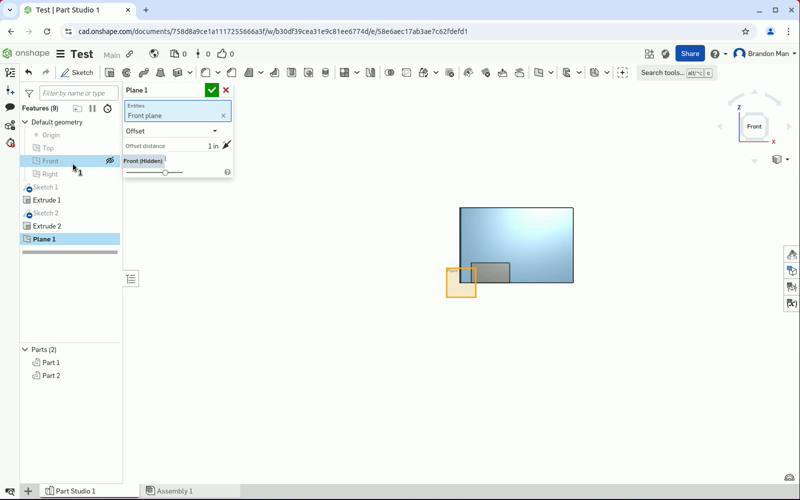
key(tab, 2)
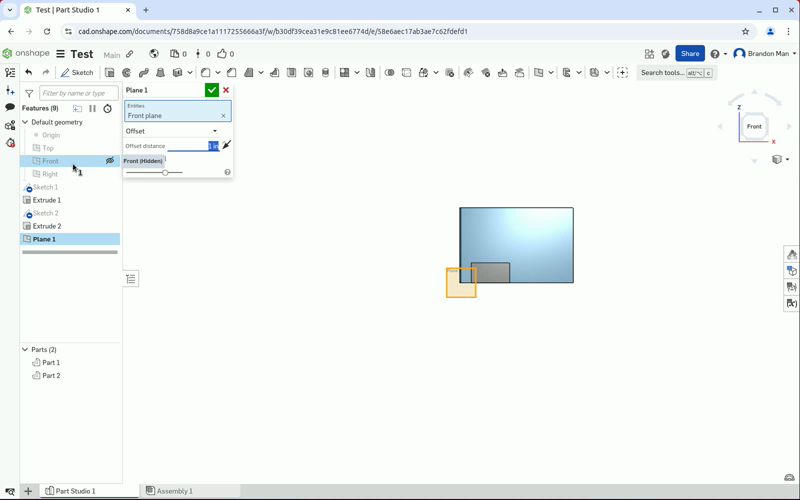
text(7.703)
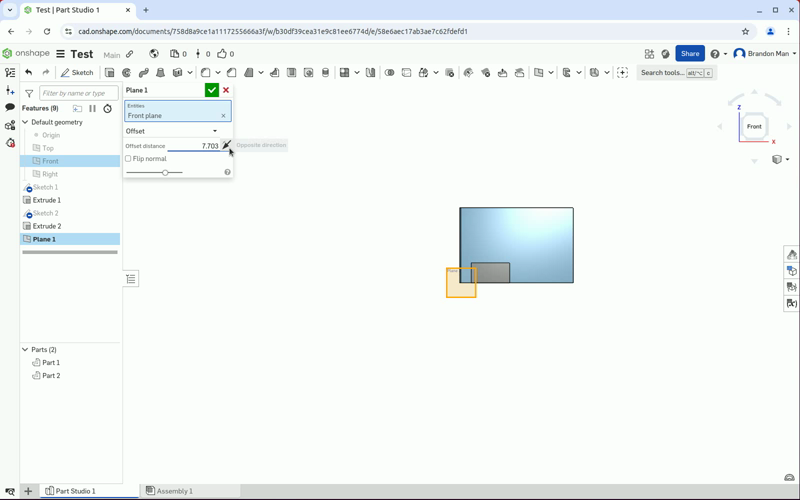
mouse_move(229, 147)
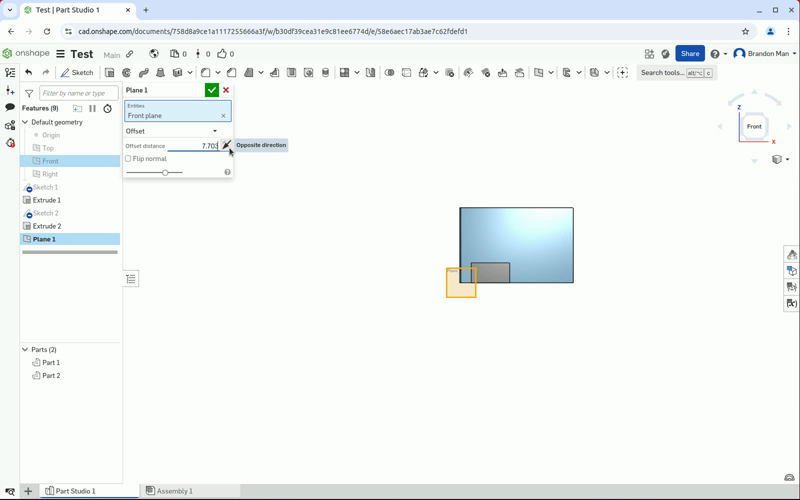
click(229, 147)
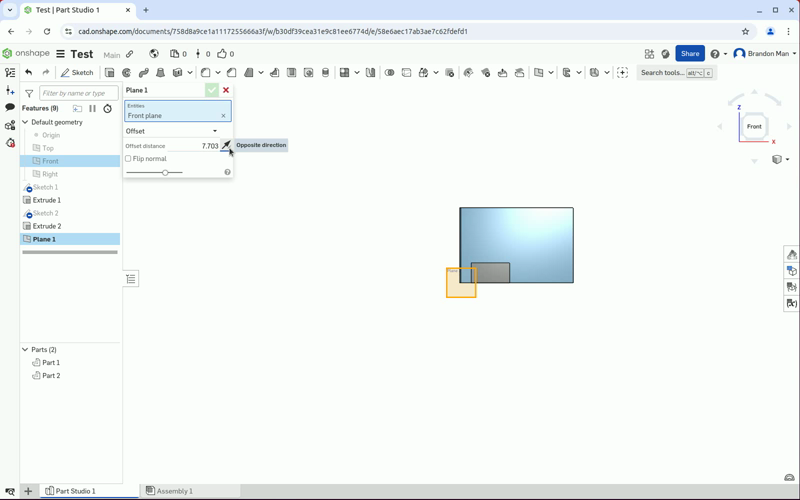
key(enter, 2)
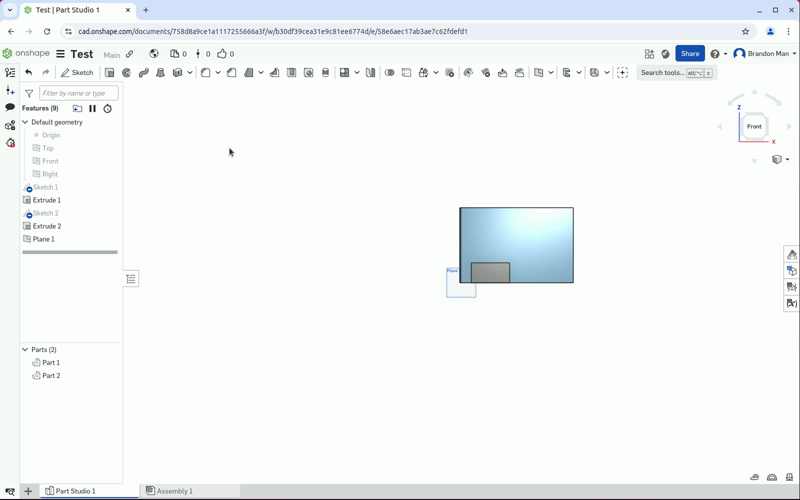
key(shift+s)
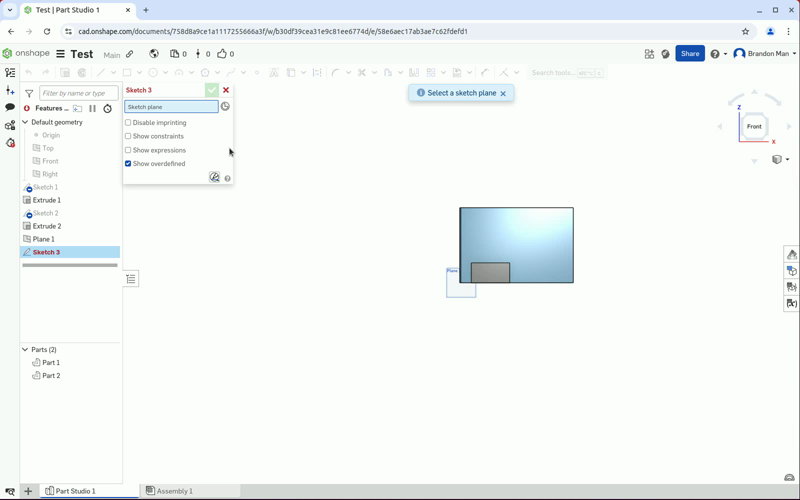
mouse_move(73, 241)
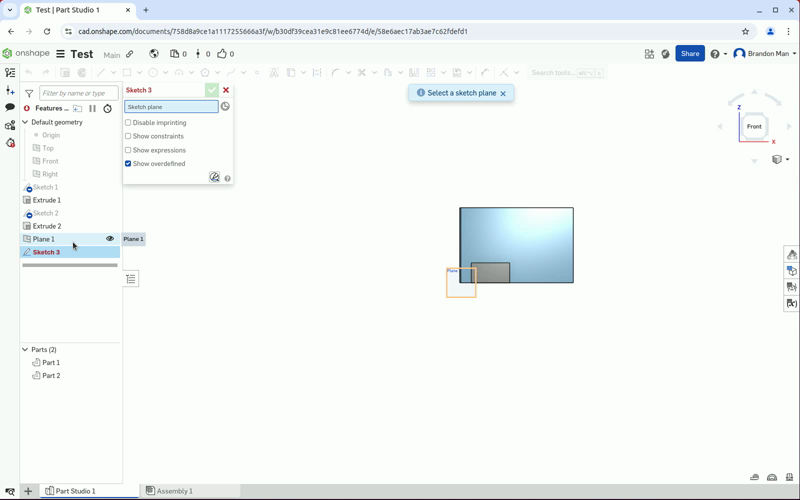
click(73, 241)
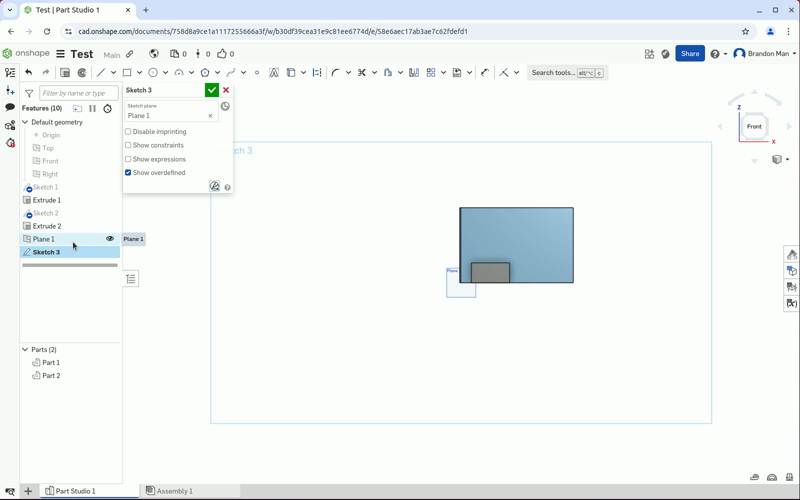
mouse_move(73, 352)
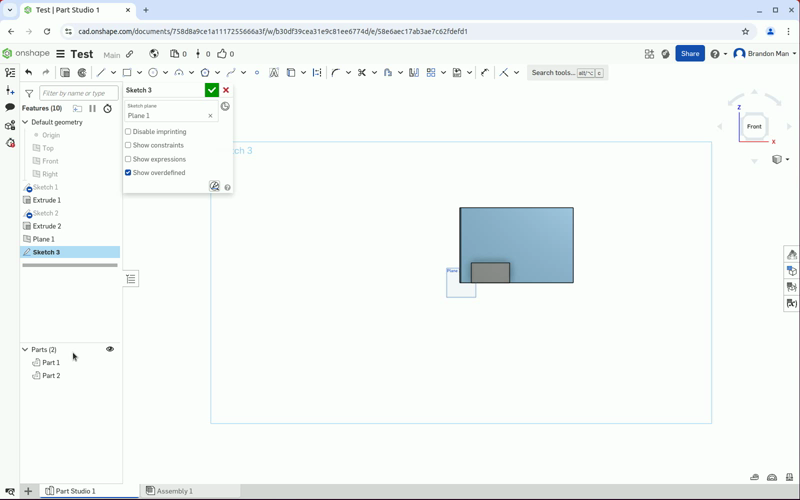
key(y)
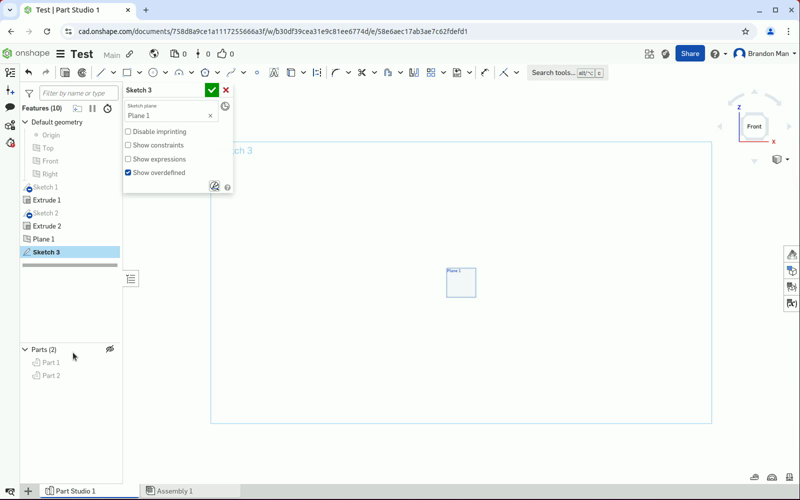
key(l)
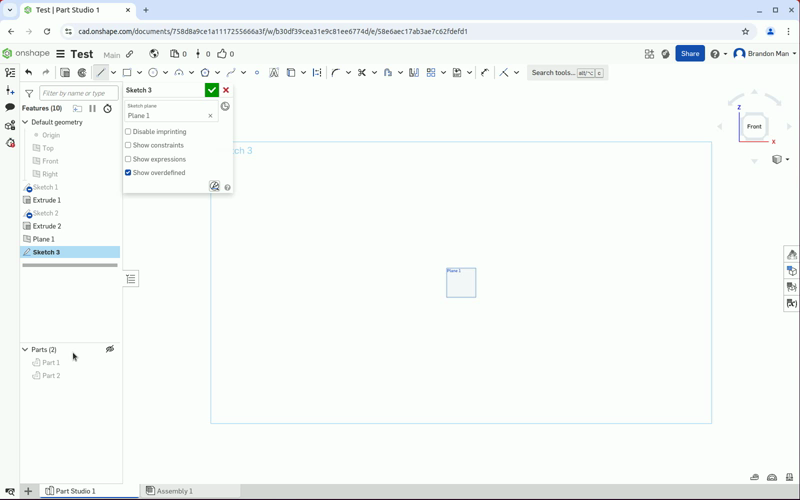
key_down(shift)
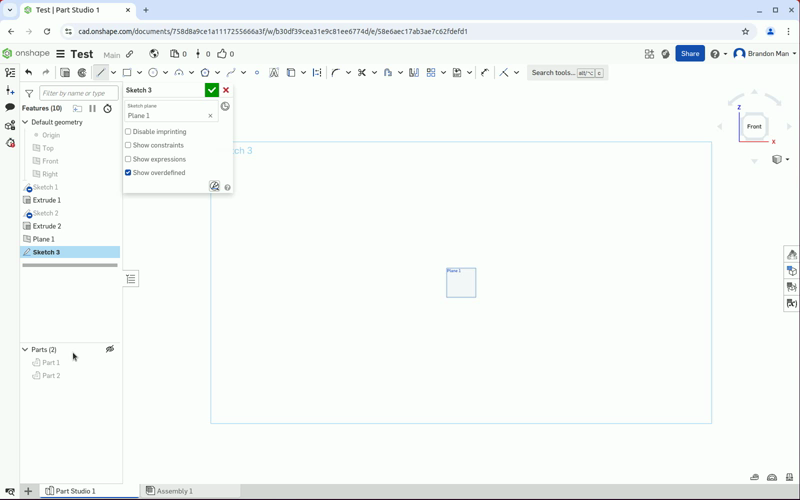
mouse_move(533, 282)
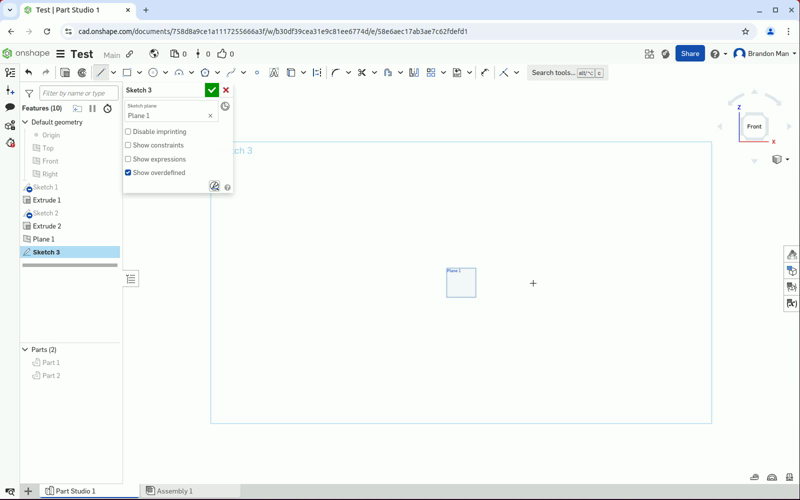
click(533, 282)
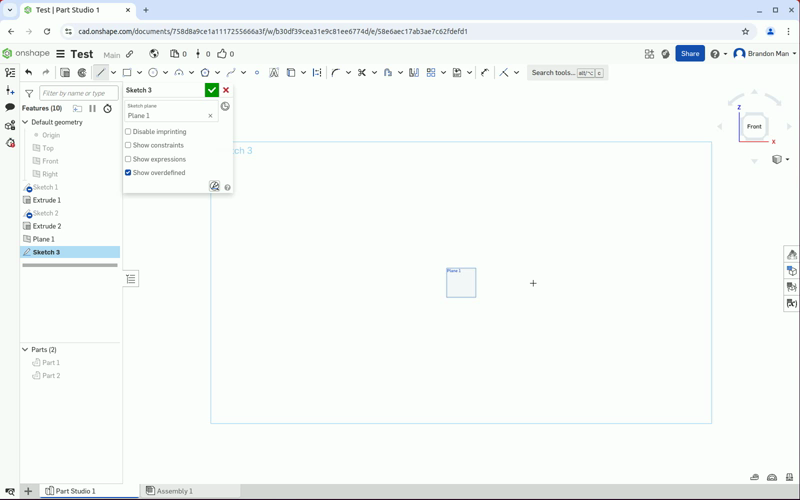
key_up(shift)
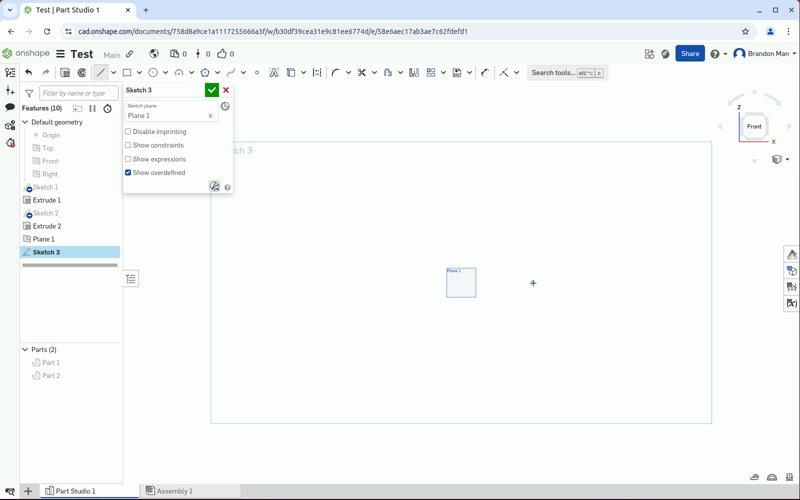
key_down(shift)
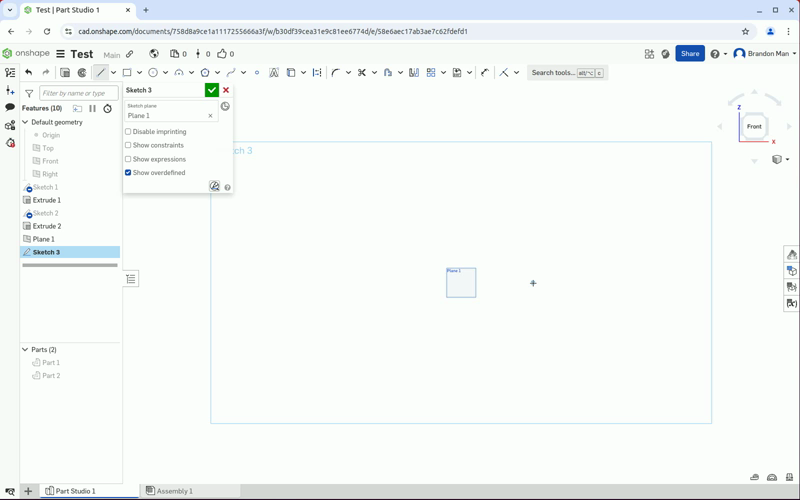
mouse_move(563, 282)
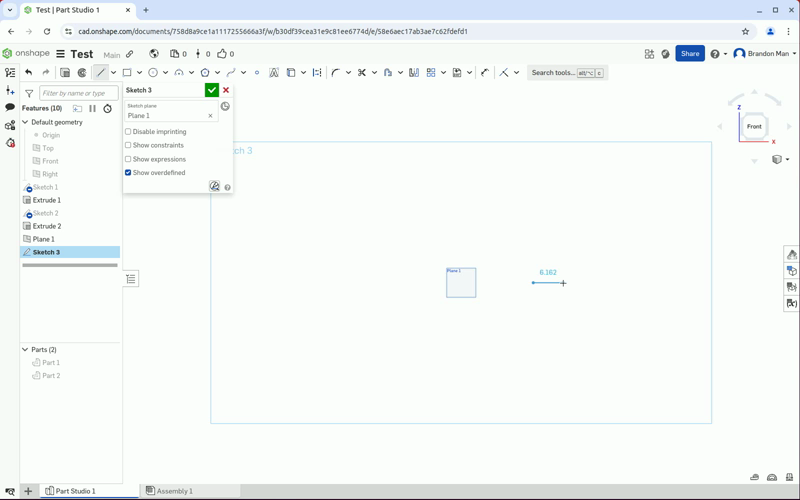
mouse_move(555, 282)
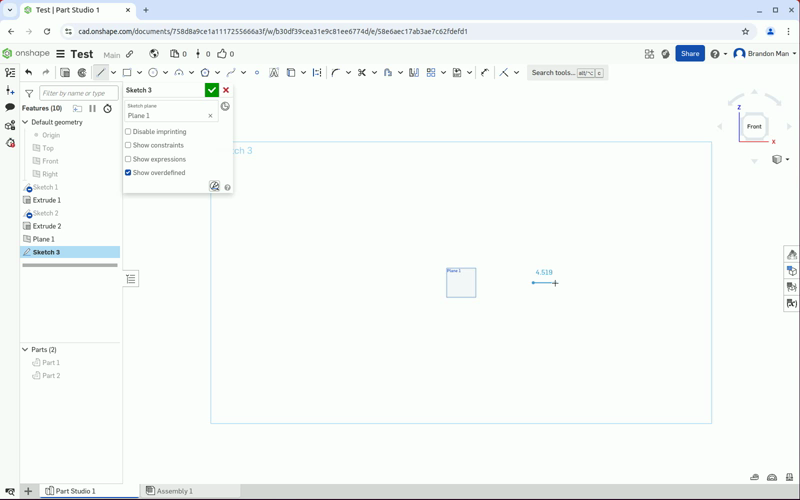
click(555, 282)
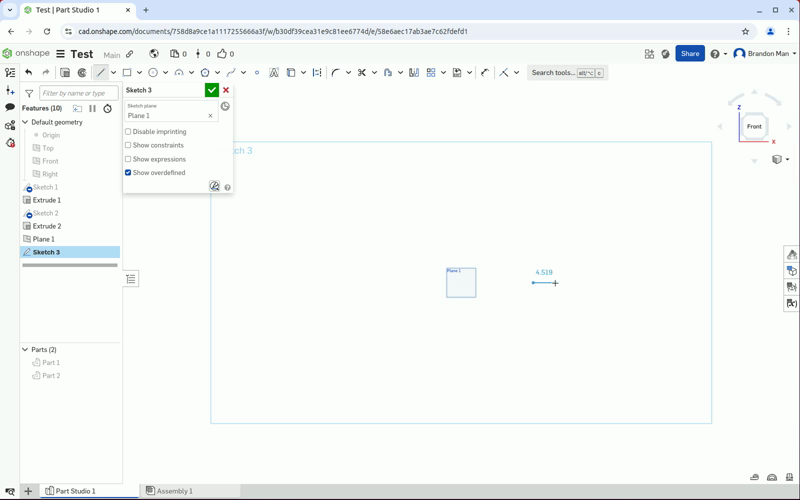
key_up(shift)
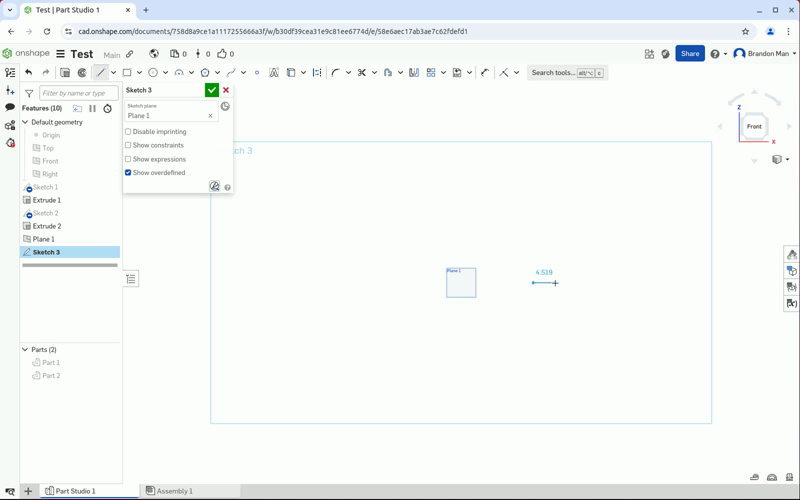
key_down(shift)
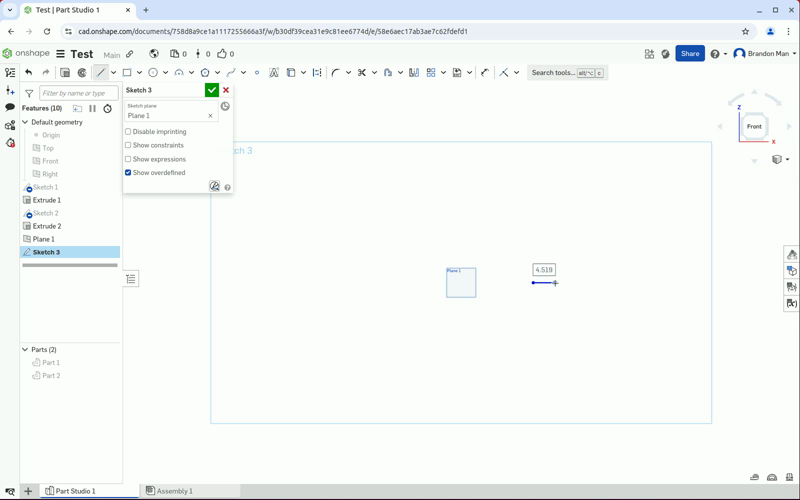
mouse_move(555, 222)
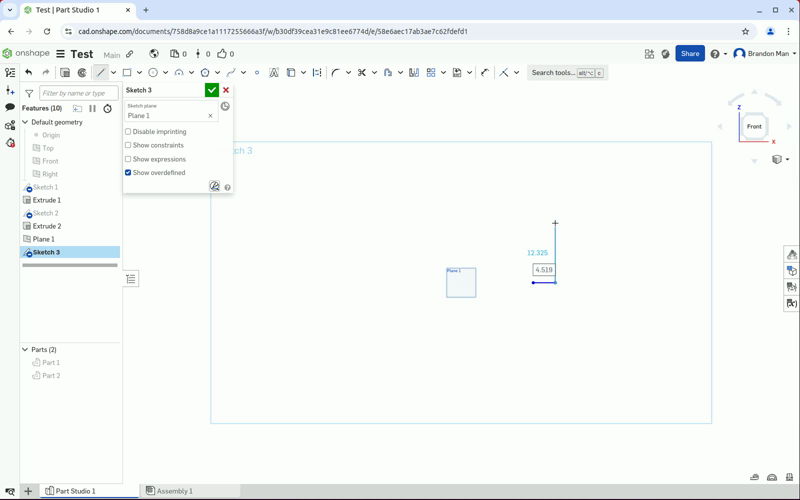
click(555, 222)
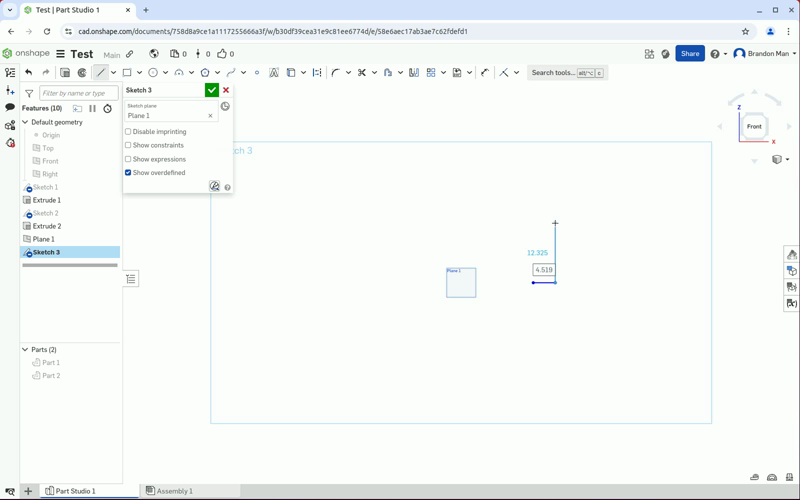
key_up(shift)
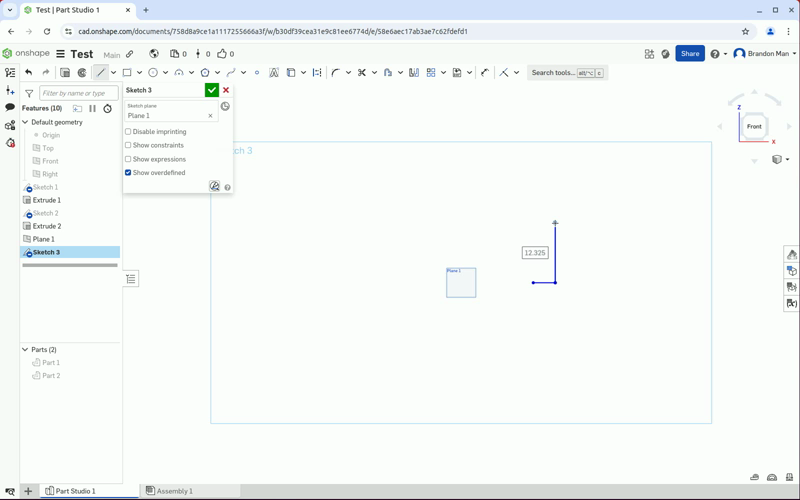
key_down(shift)
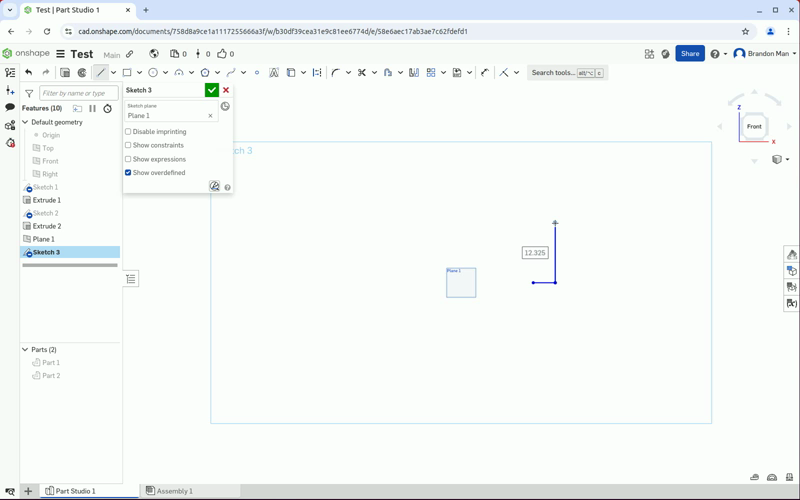
mouse_move(585, 222)
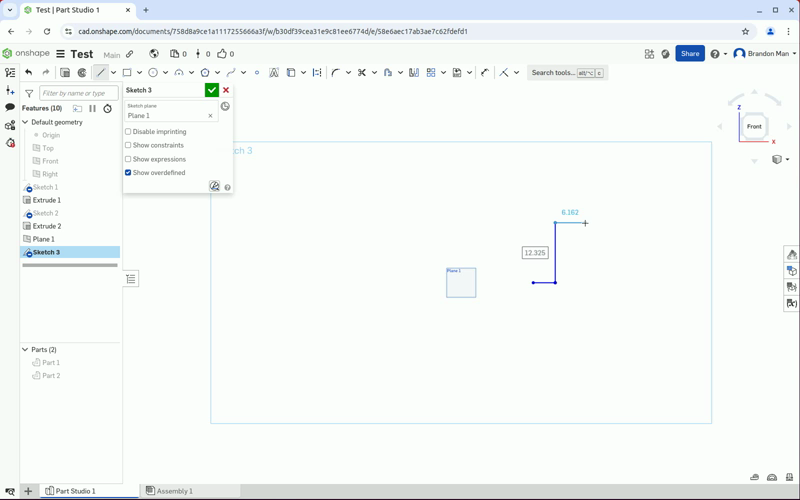
mouse_move(533, 222)
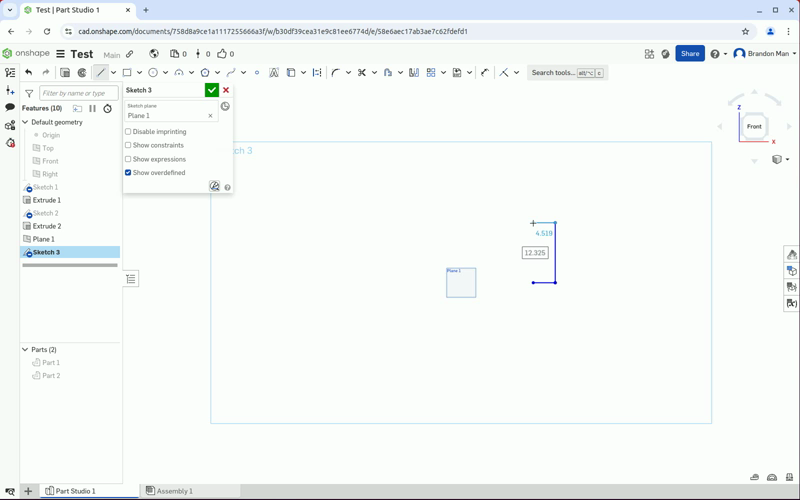
click(533, 222)
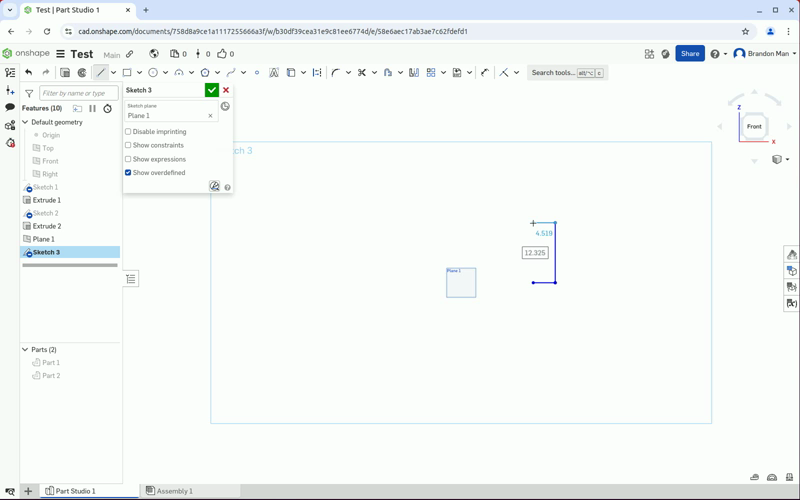
key_up(shift)
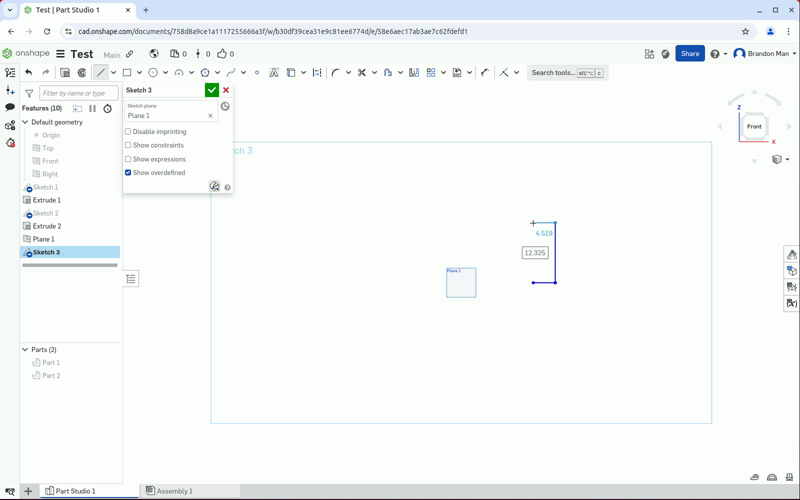
key_down(shift)
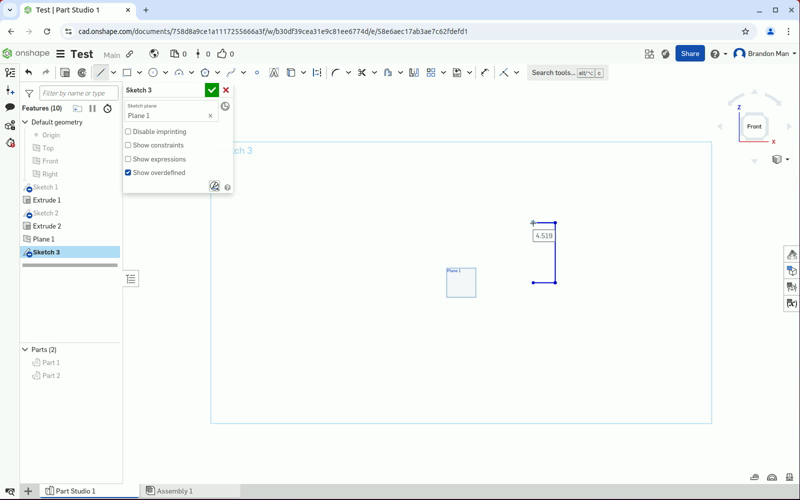
mouse_move(533, 282)
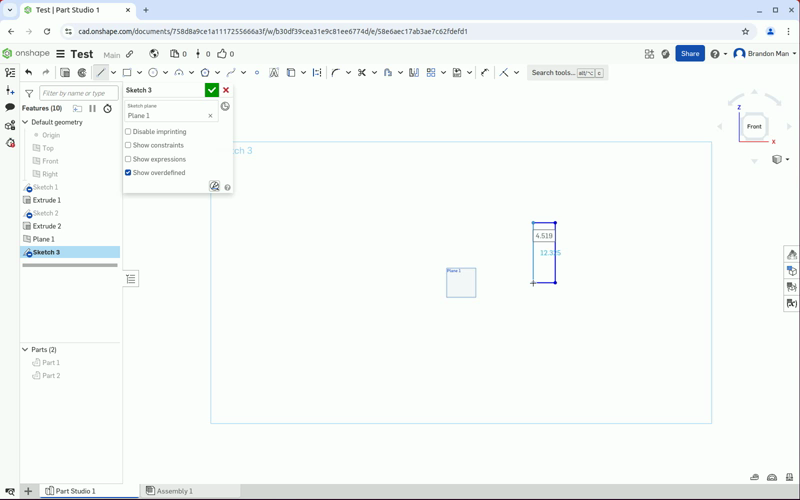
key_up(shift)
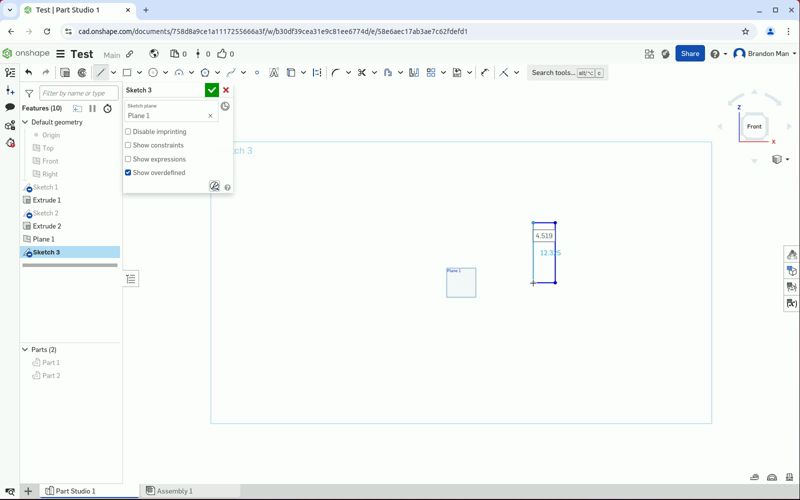
click(533, 282)
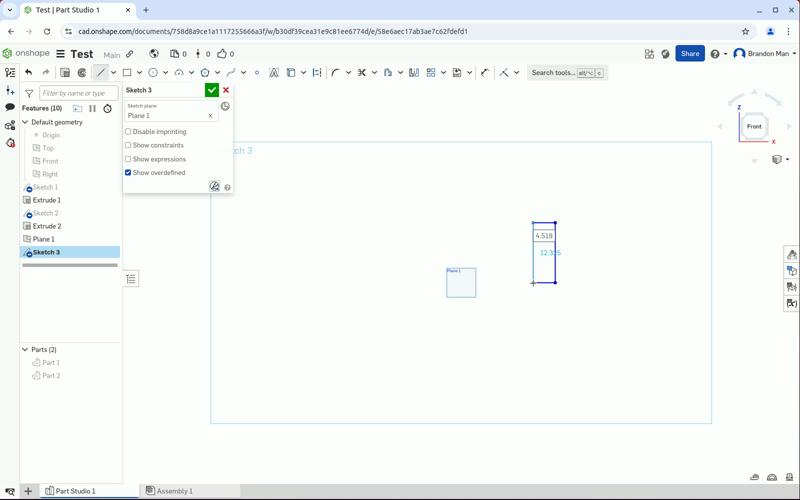
key(esc)
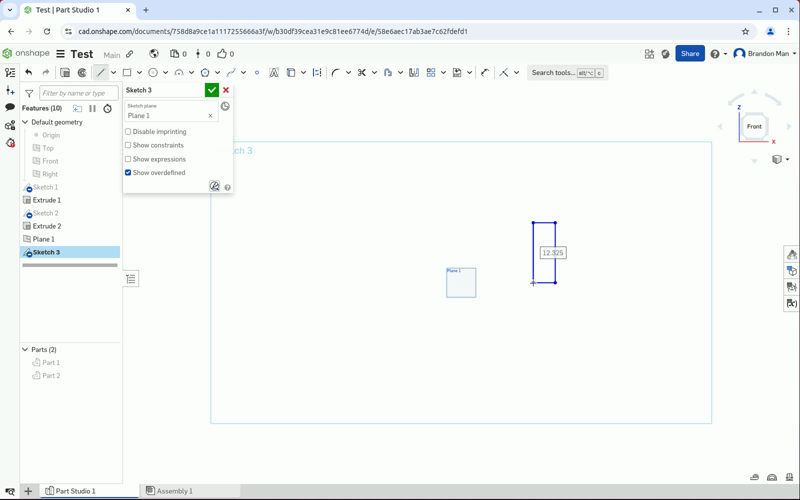
mouse_move(553, 264)
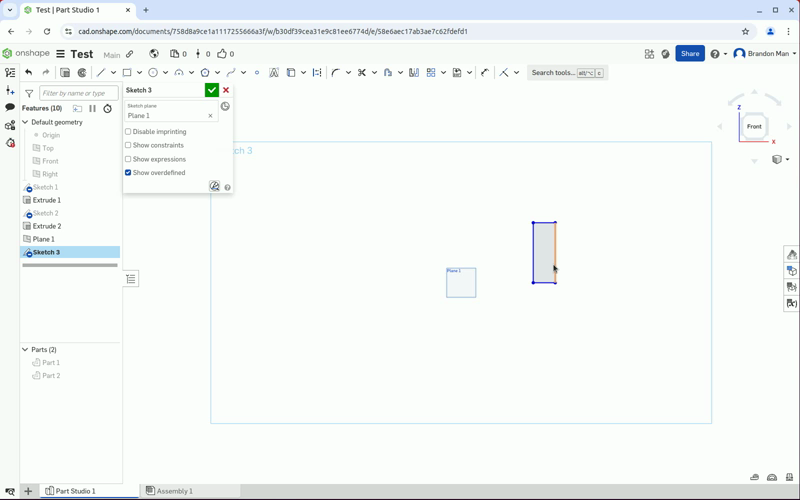
scroll(6)
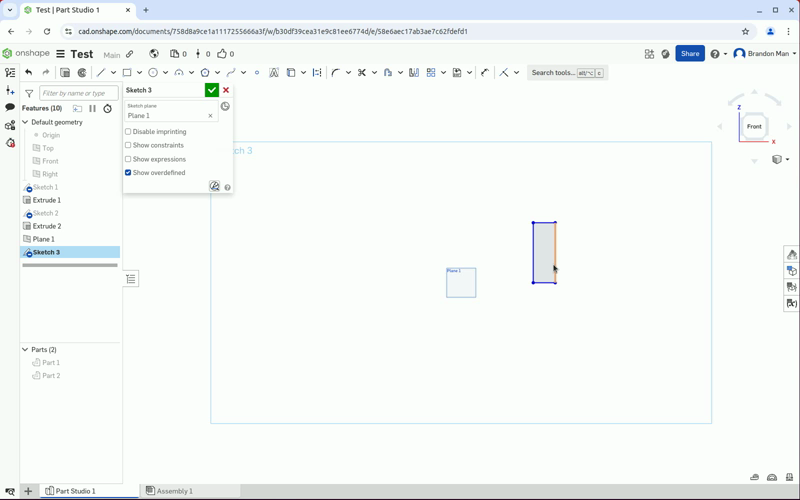
scroll(6)
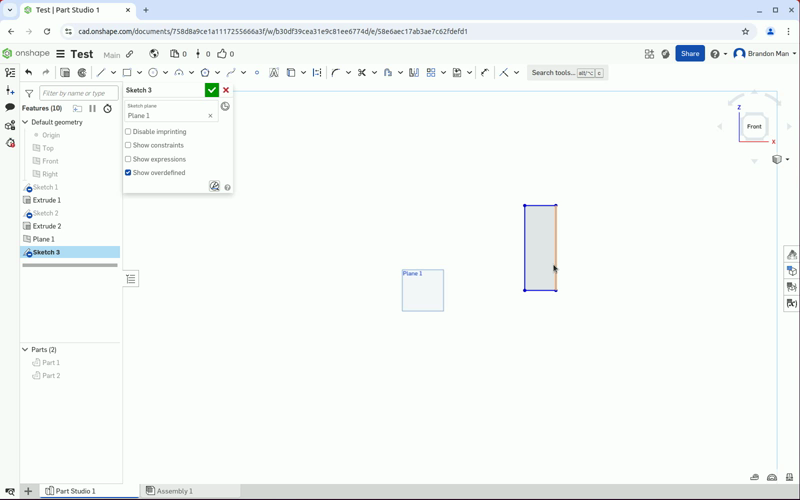
scroll(6)
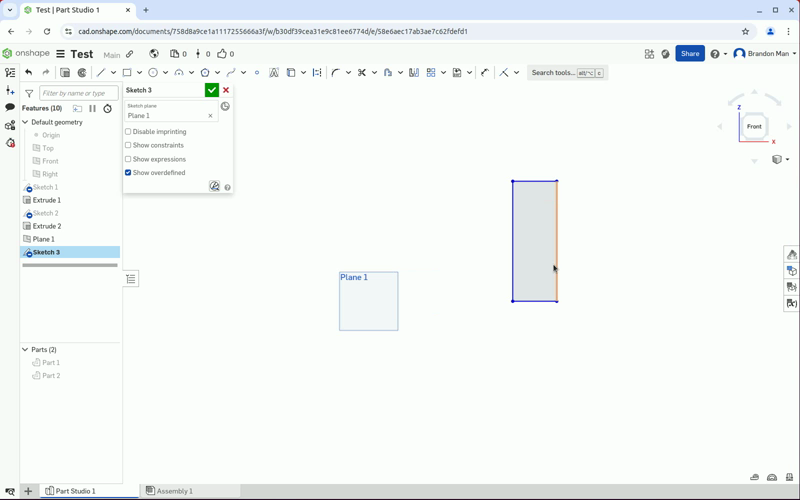
scroll(6)
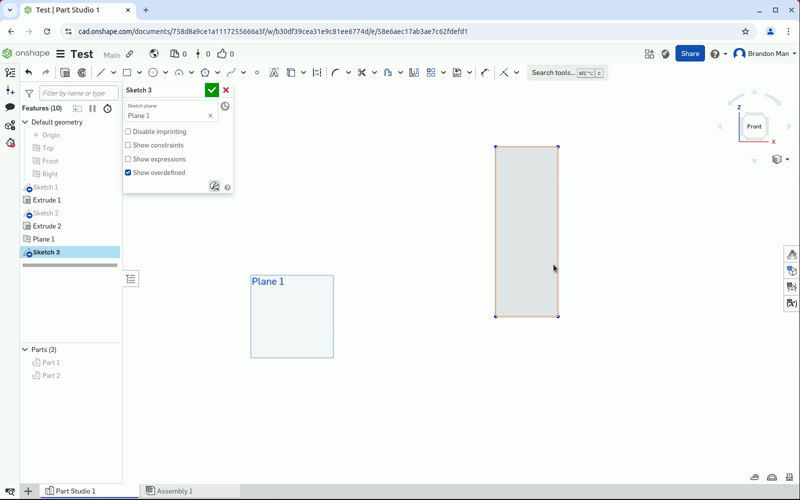
scroll(6)
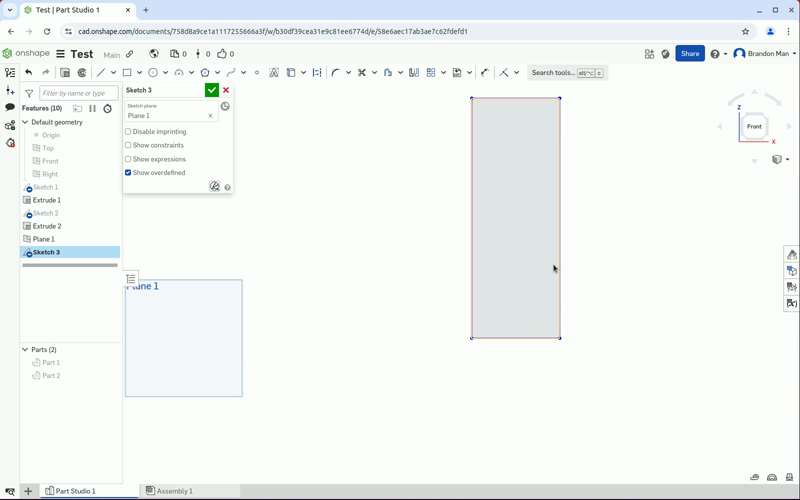
scroll(6)
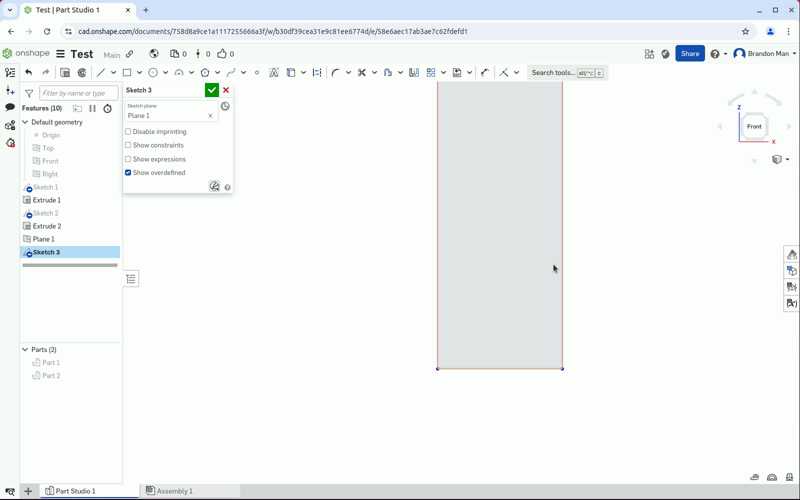
scroll(6)
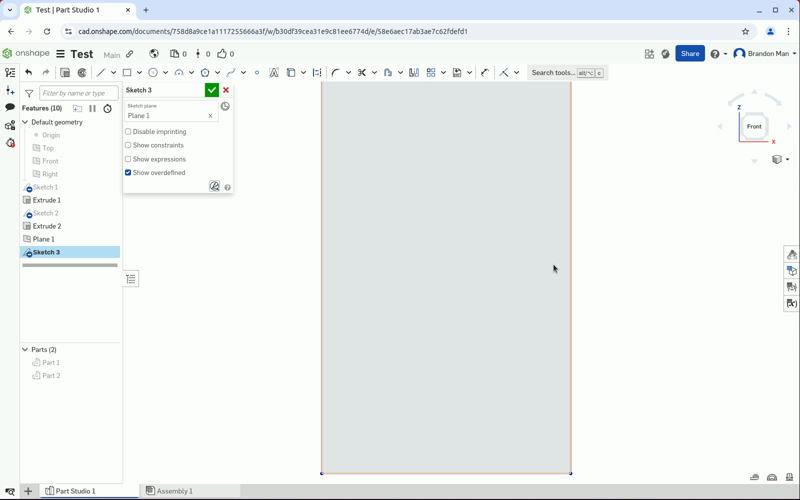
click(553, 264)
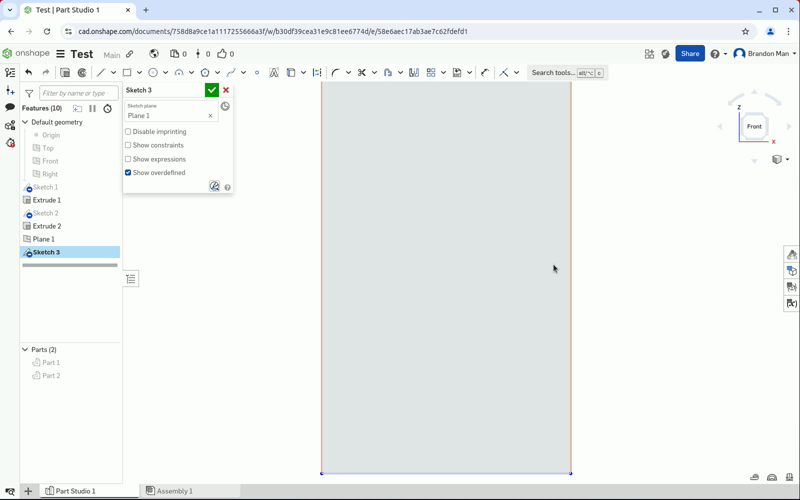
scroll(-6)
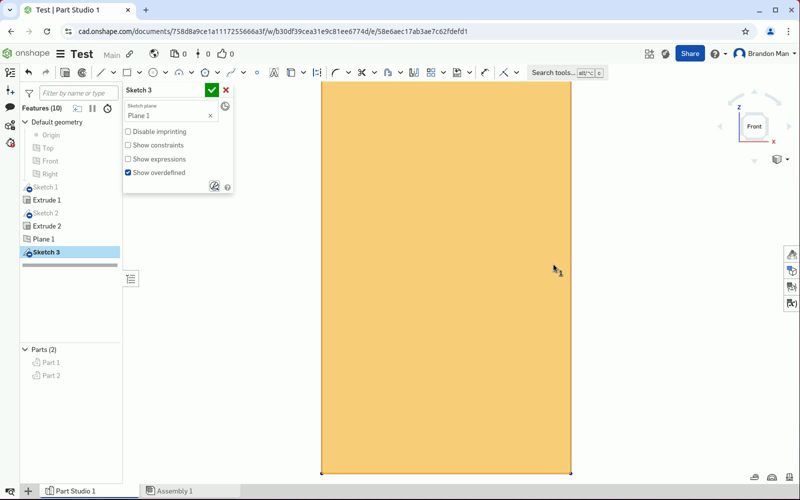
scroll(-6)
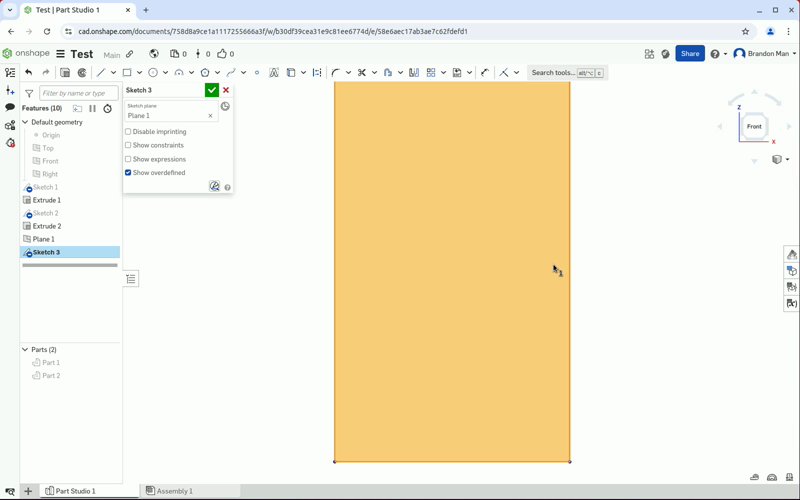
scroll(-6)
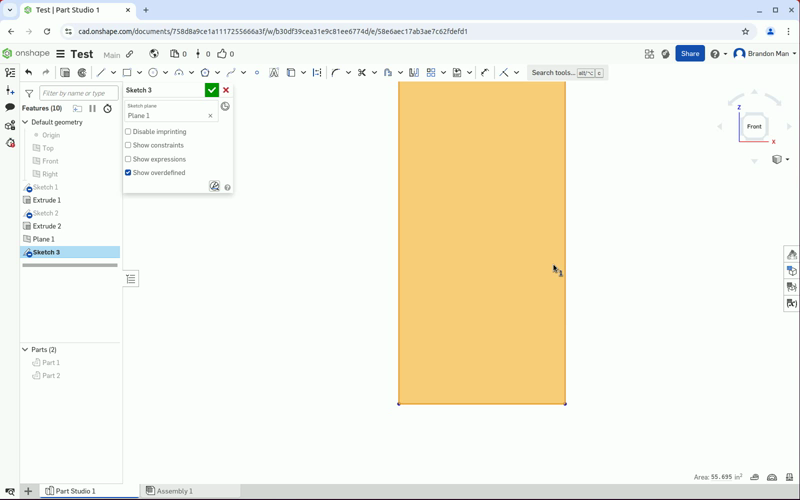
scroll(-6)
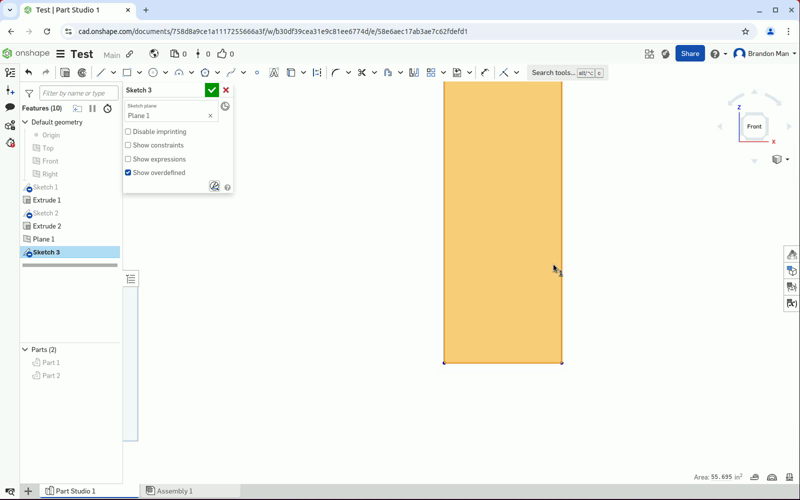
scroll(-6)
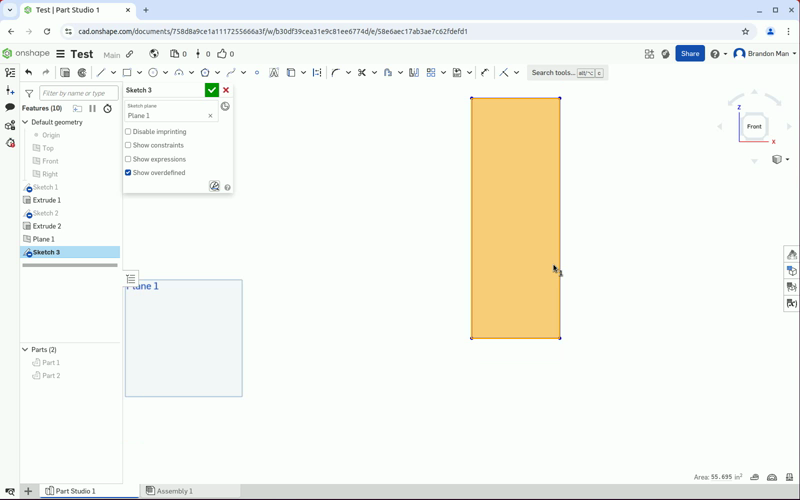
scroll(-6)
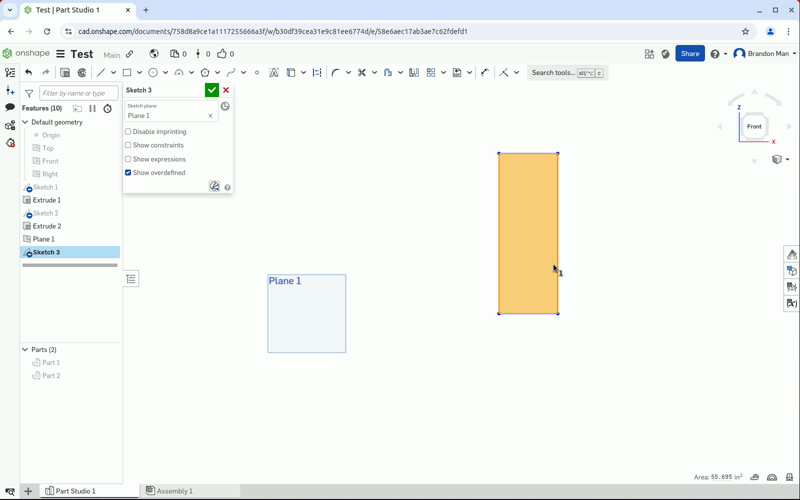
scroll(-6)
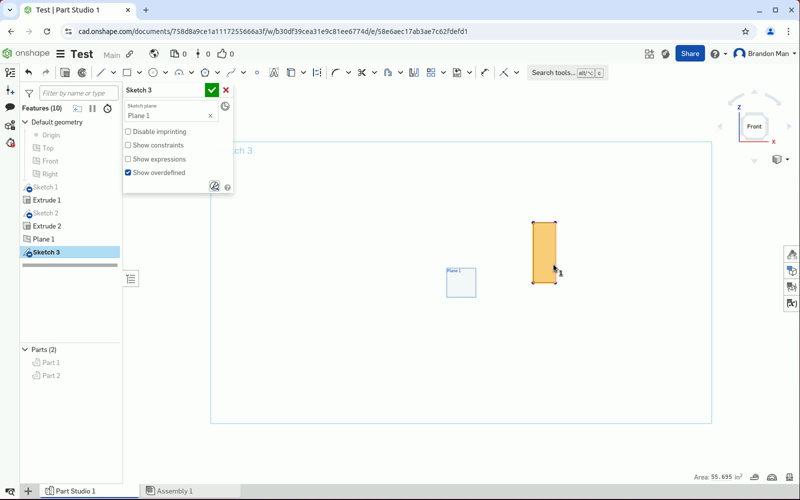
mouse_move(73, 352)
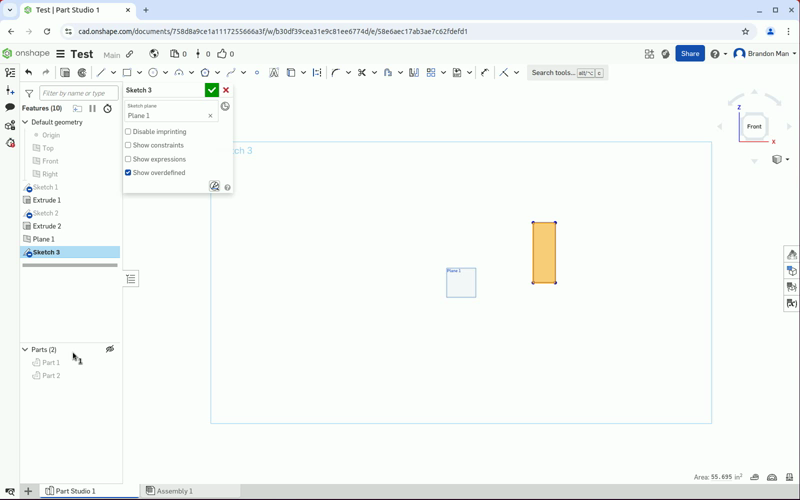
key(shift+y)
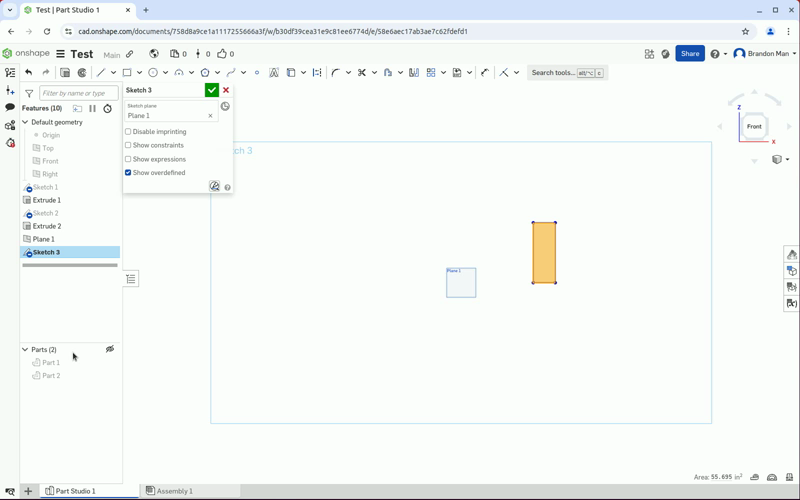
key(shift+e)
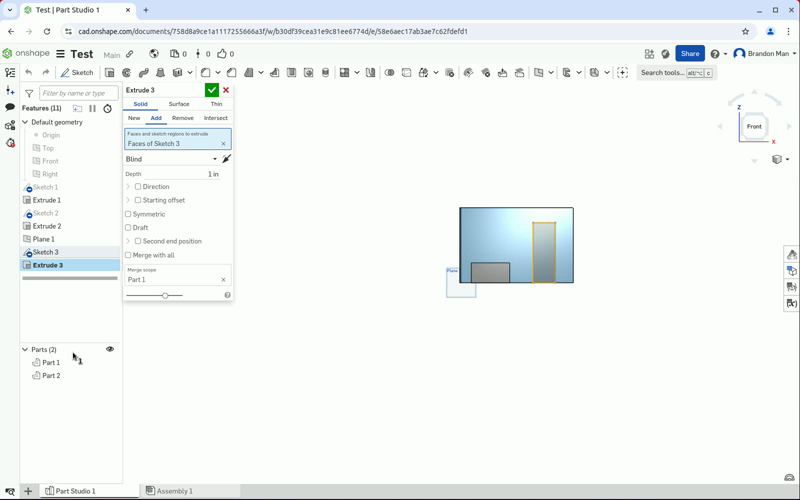
mouse_move(143, 106)
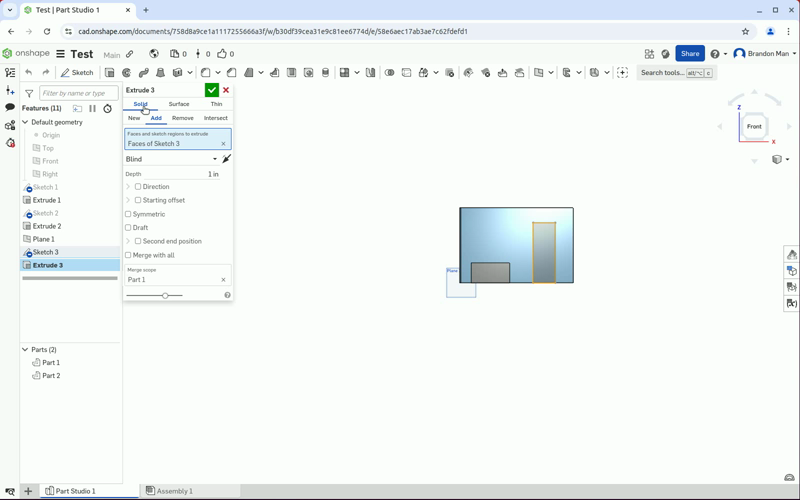
click(143, 106)
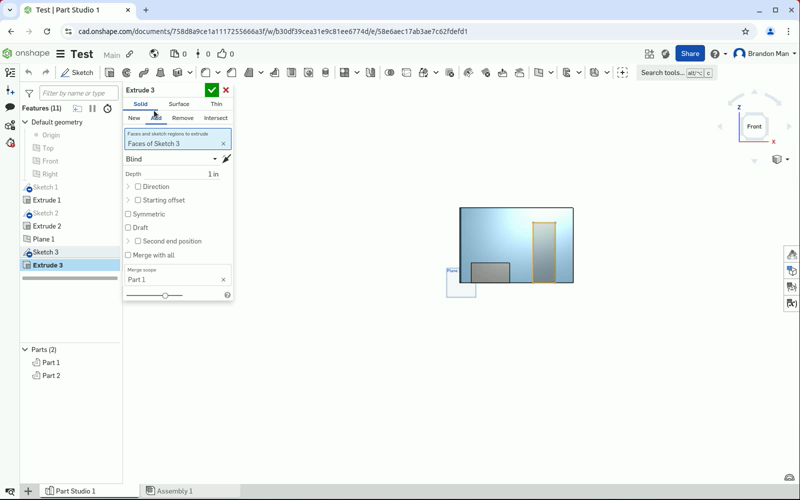
mouse_move(186, 120)
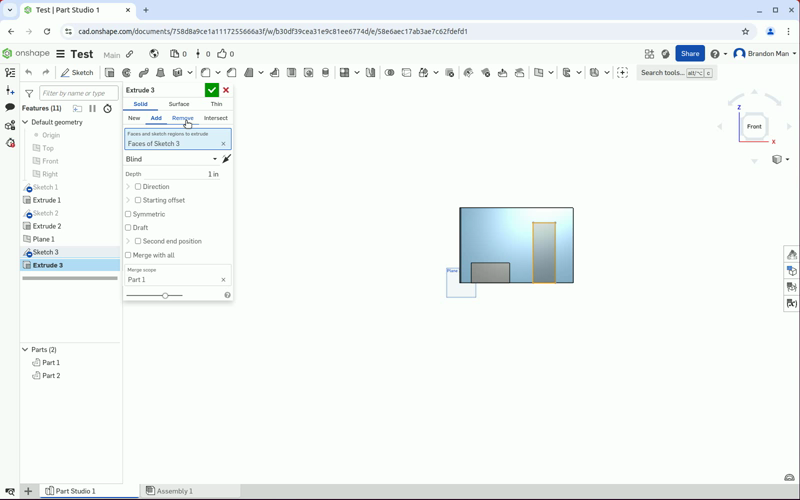
click(186, 120)
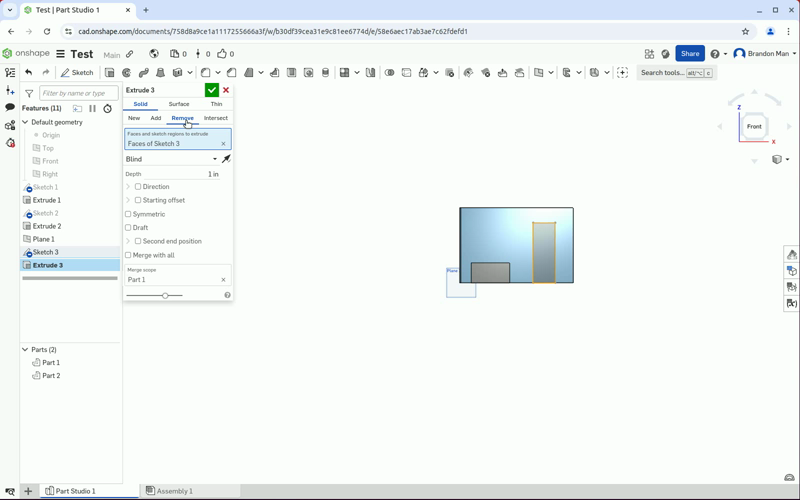
key(tab, 4)
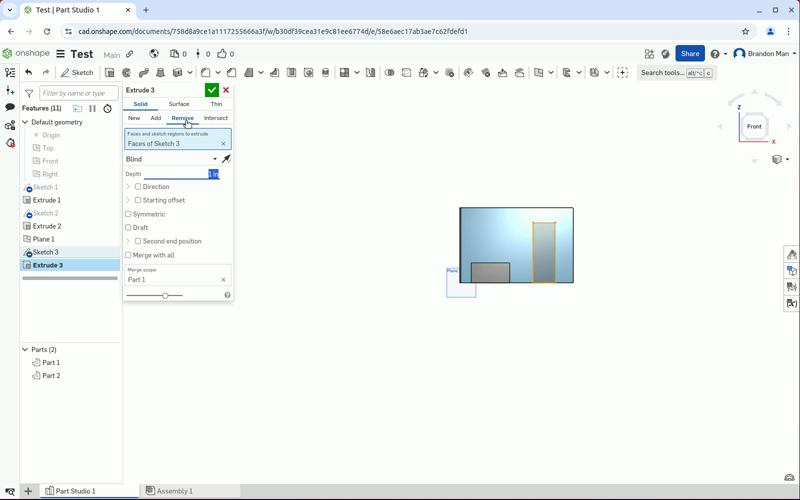
text(0.241)
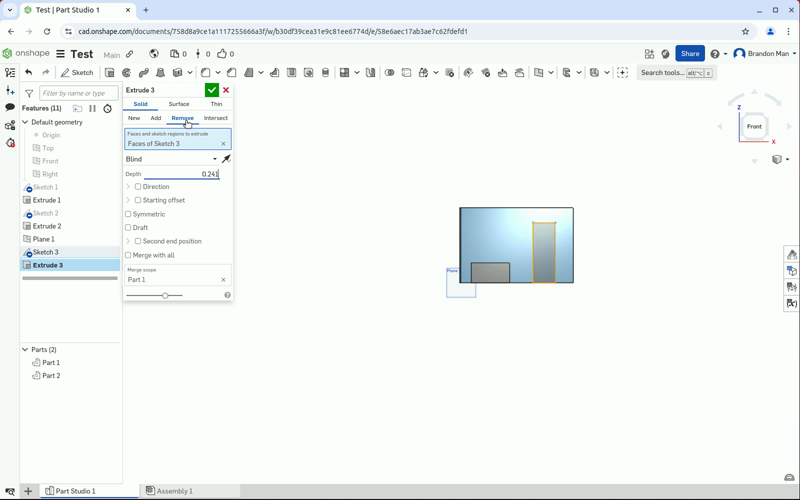
key(tab, 6)
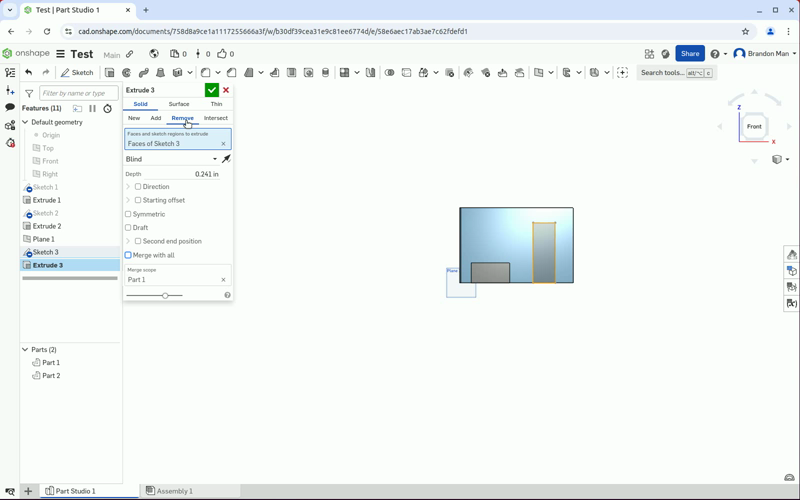
key(space)
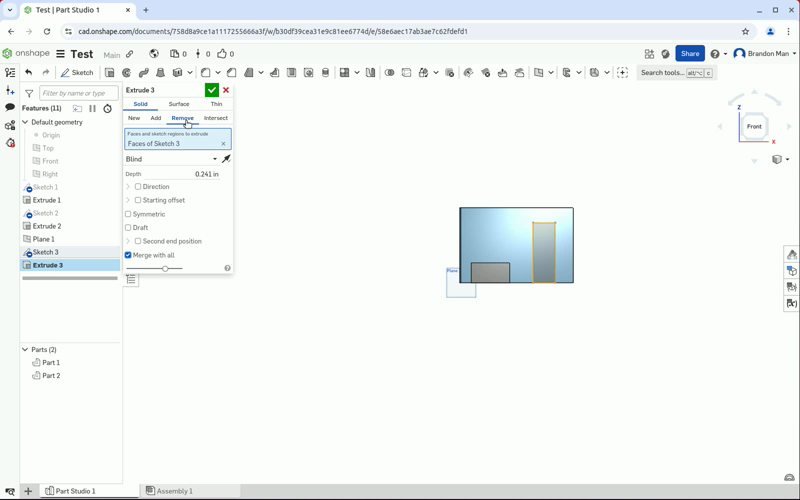
key(enter)
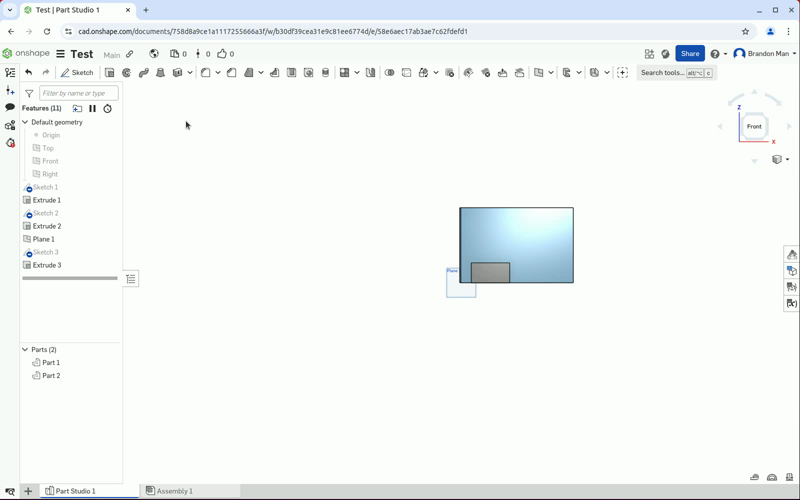
key(shift+h)
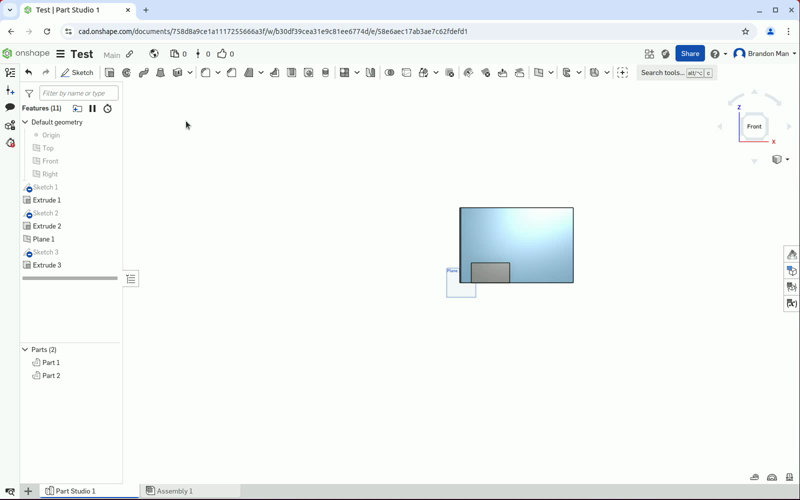
key(shift+h)
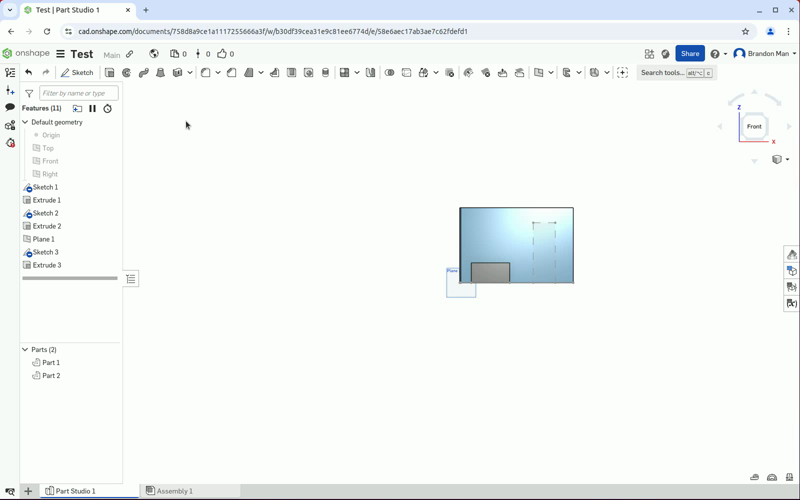
key(shift+7)
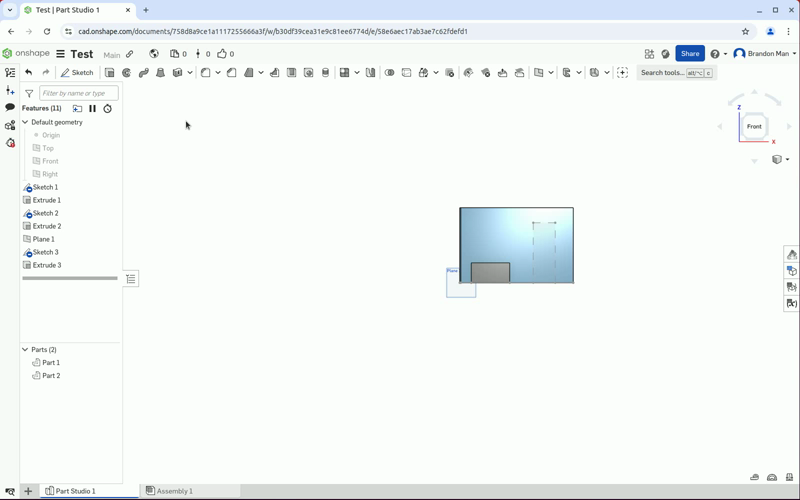
key(left, 2)
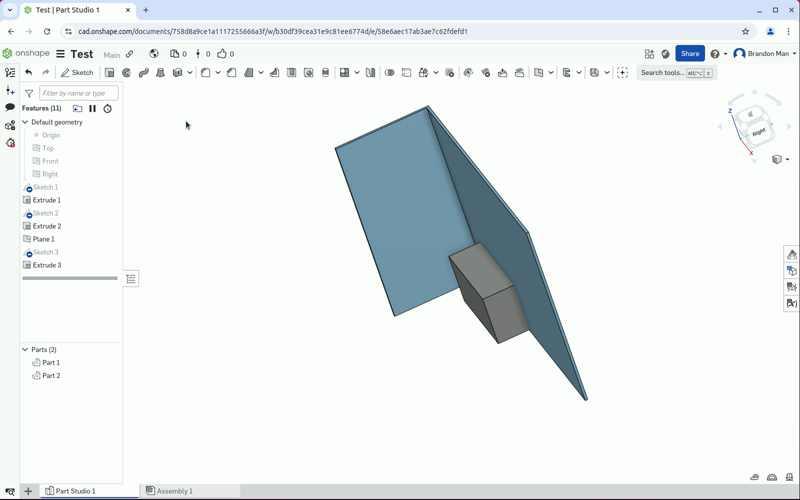
key(down, 2)
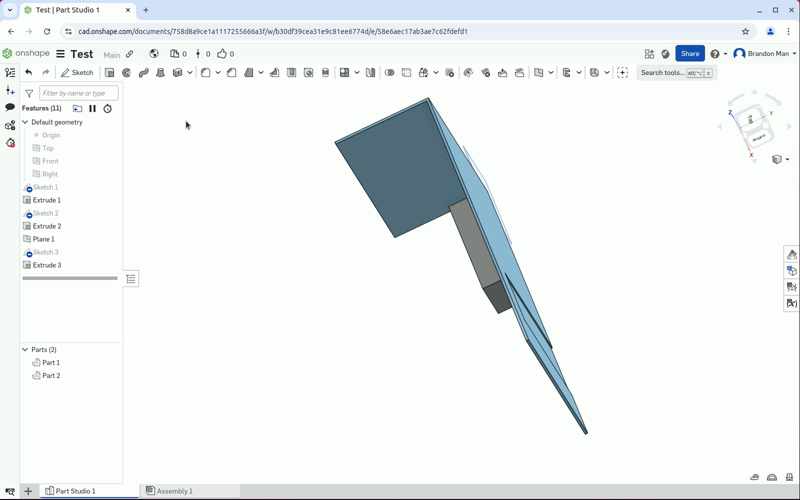
key(up, 2)
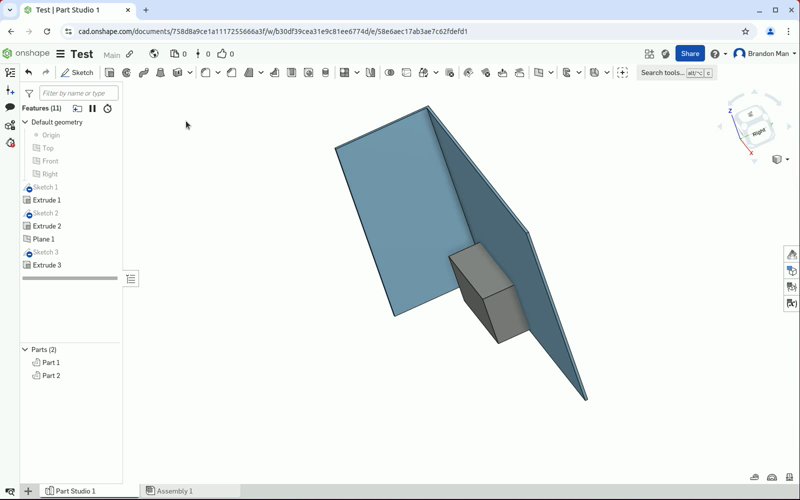
key(right, 2)
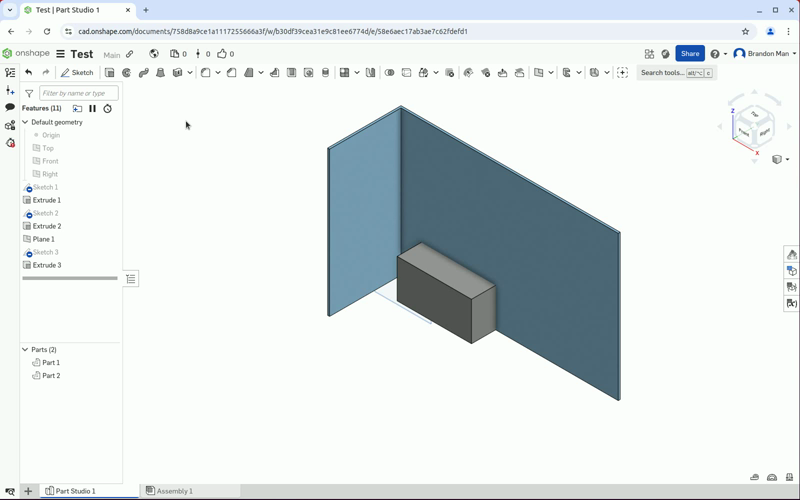
mouse_move(73, 189)
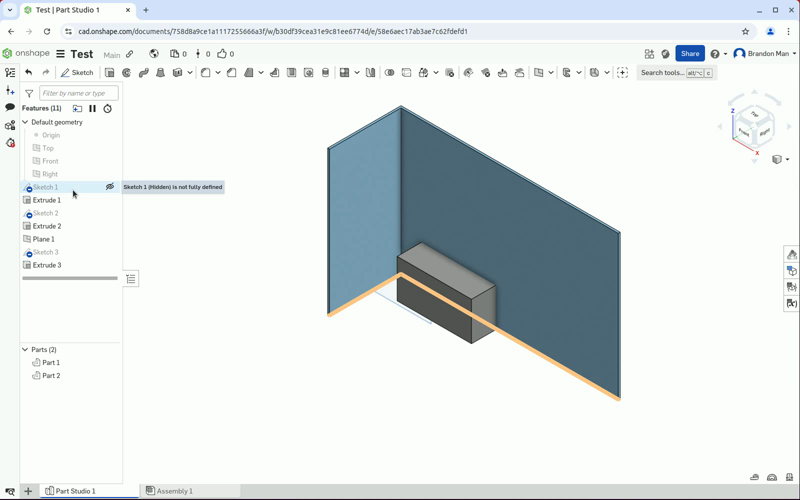
click(73, 189)